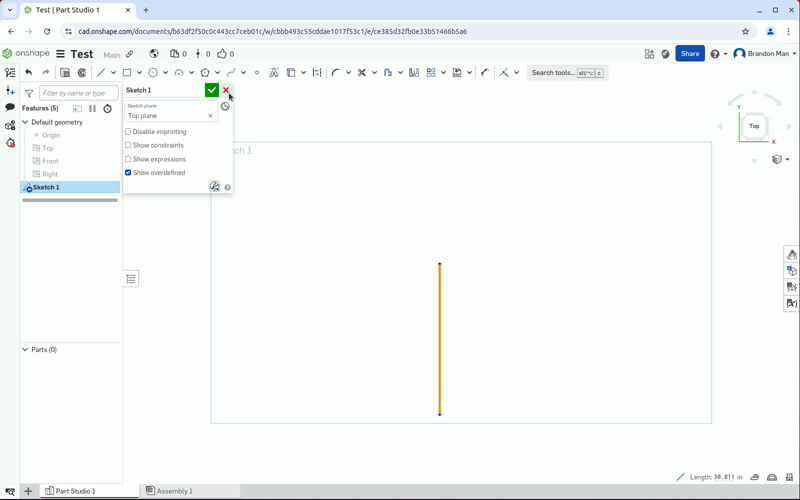
key(shift+h)
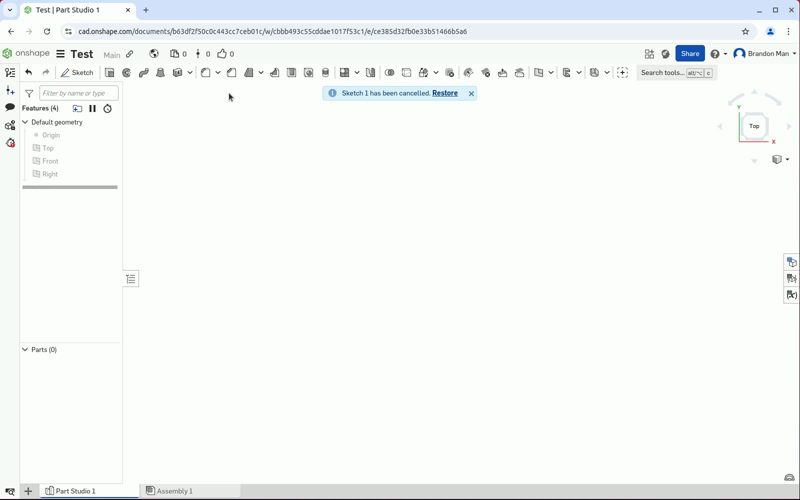
mouse_move(73, 352)
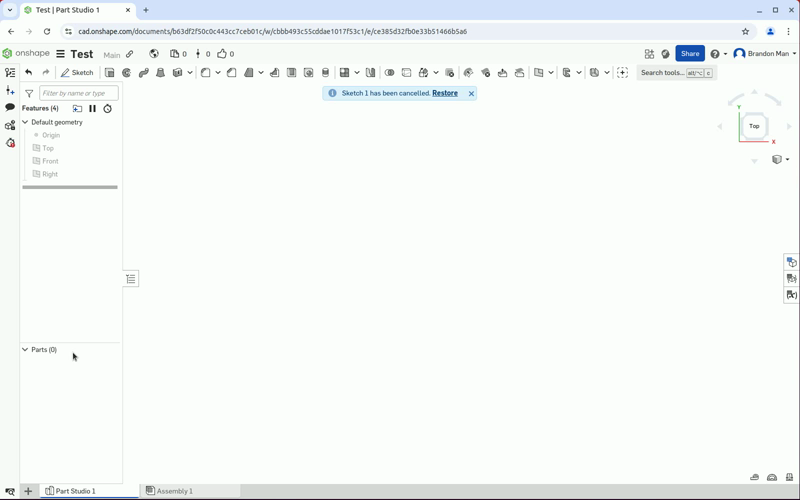
key(y)
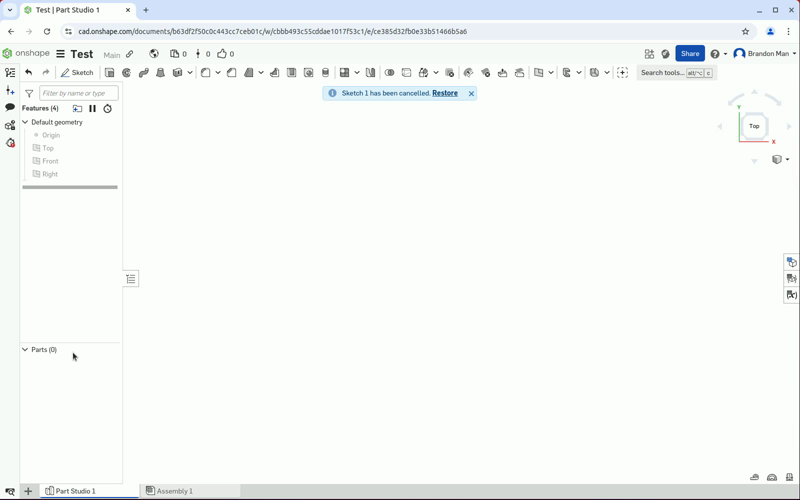
key(shift+p)
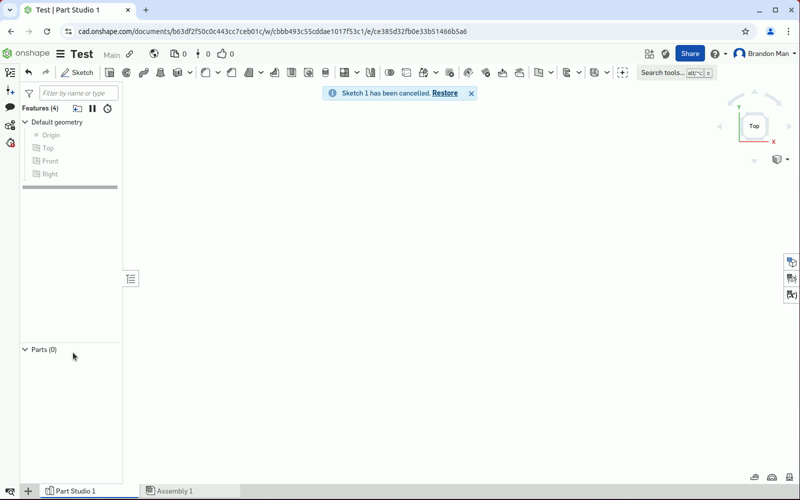
key(space)
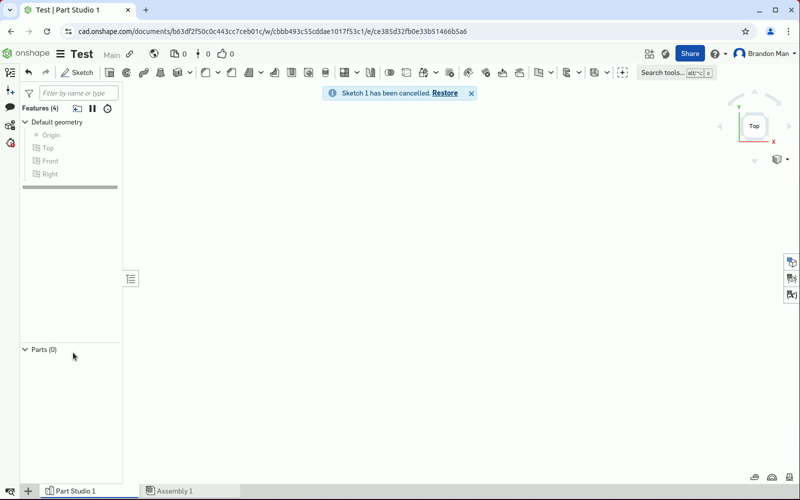
key_down(shift)
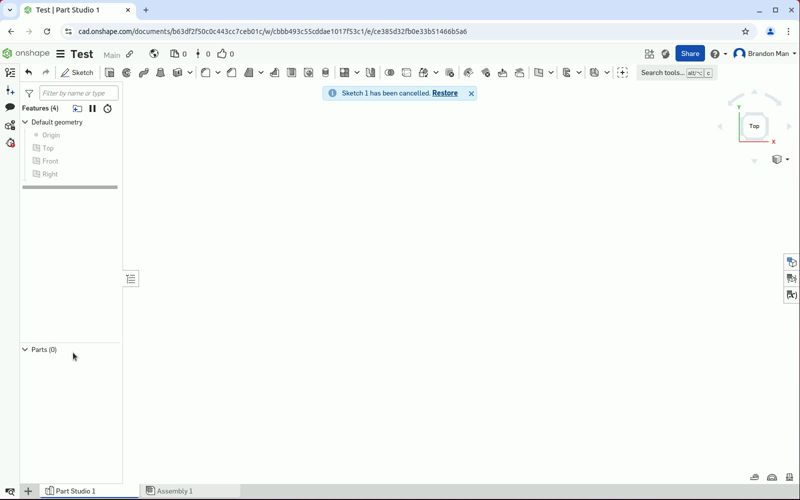
key(up)
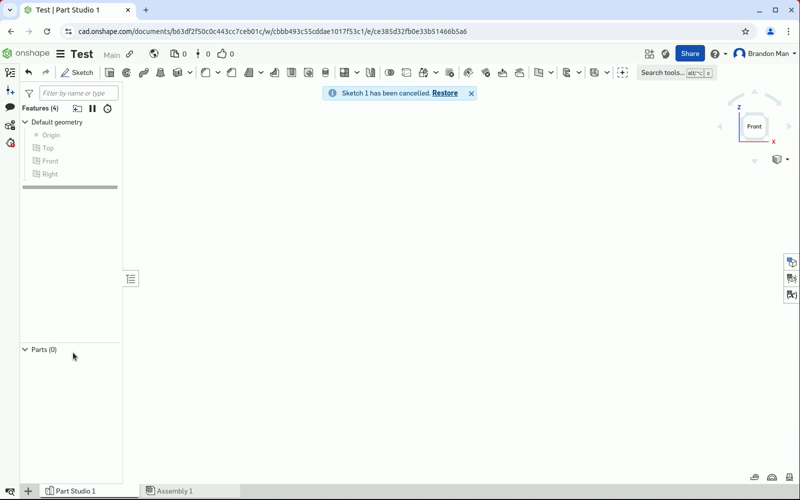
key_up(shift)
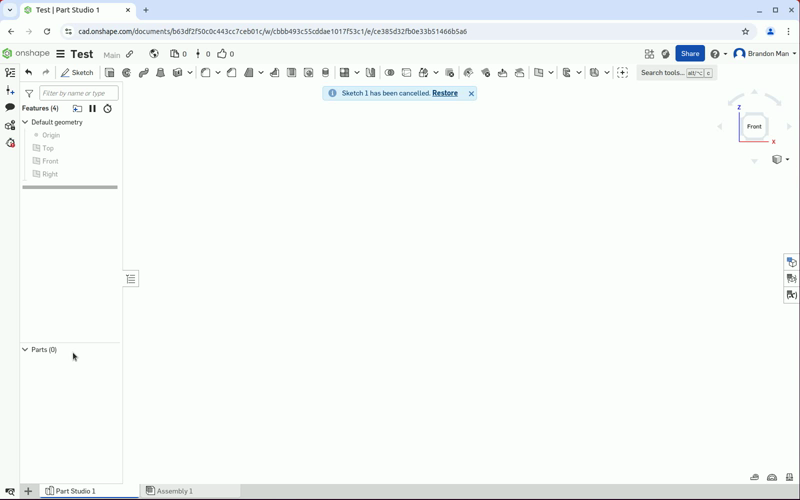
mouse_move(73, 352)
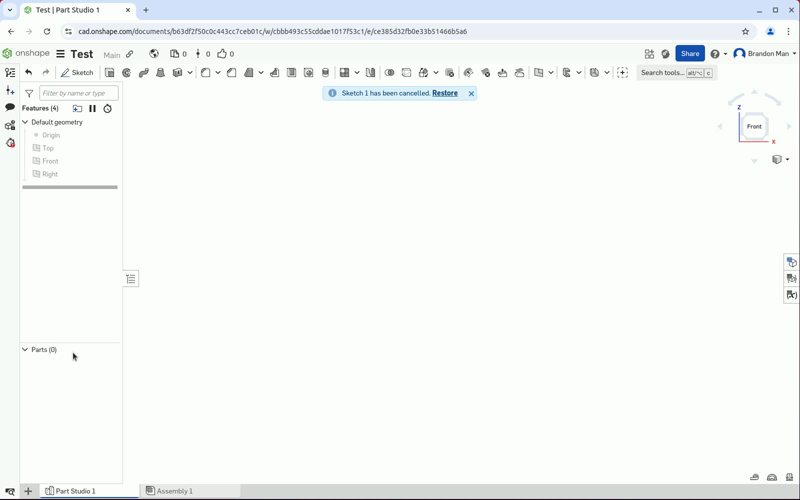
key(shift+y)
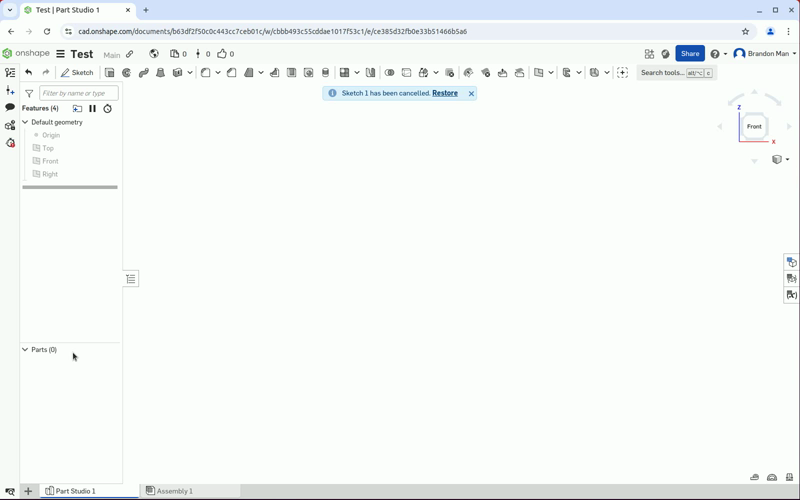
key(shift+s)
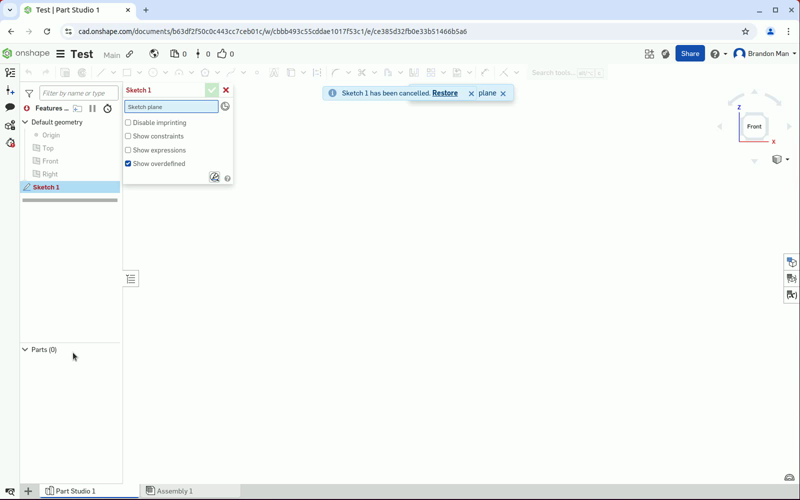
mouse_move(73, 163)
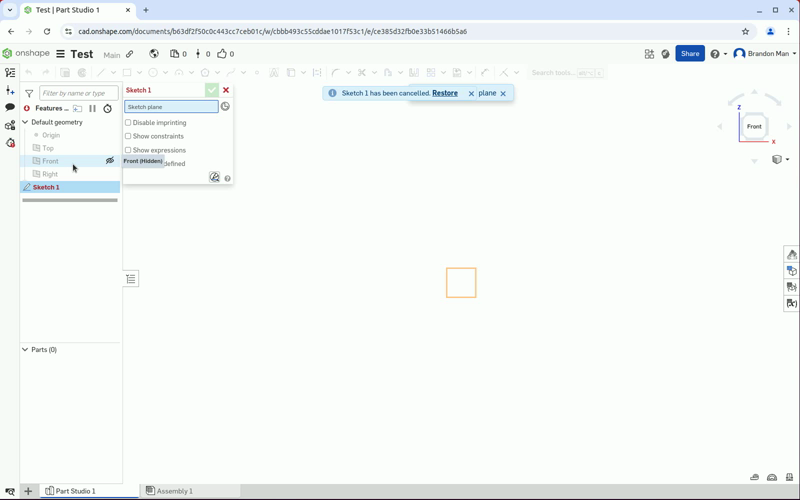
click(73, 163)
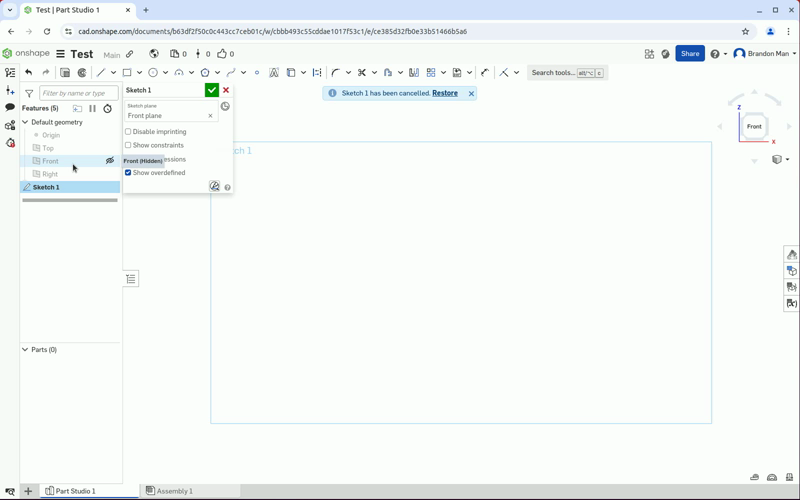
mouse_move(73, 352)
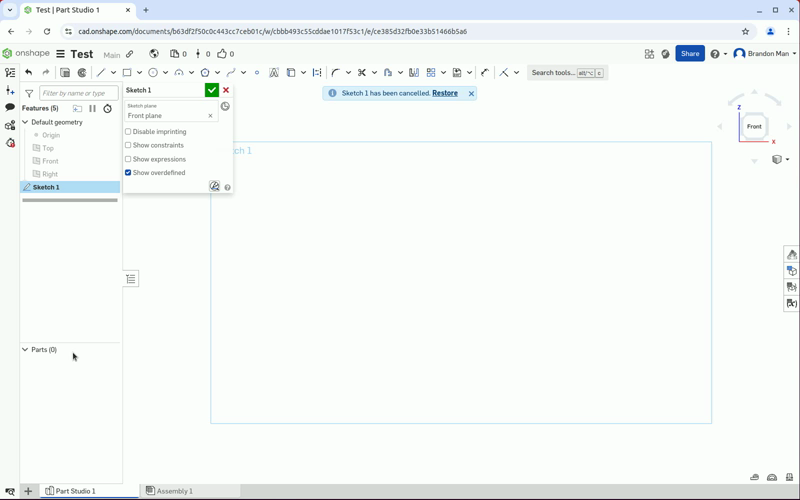
key(y)
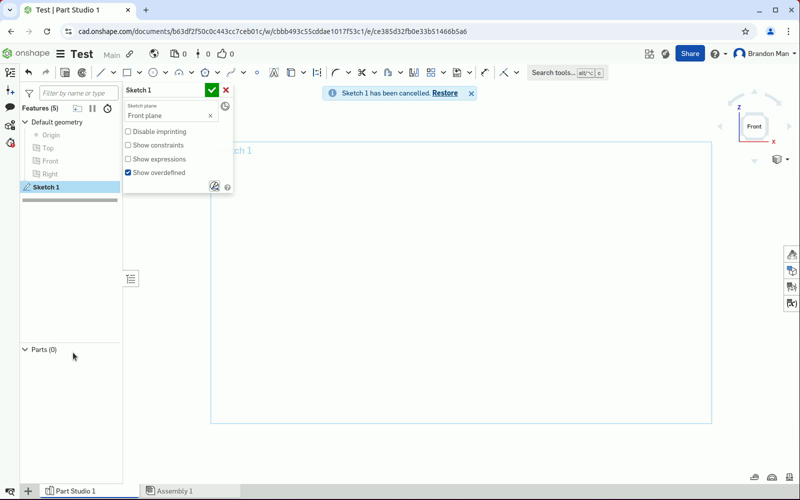
key(c)
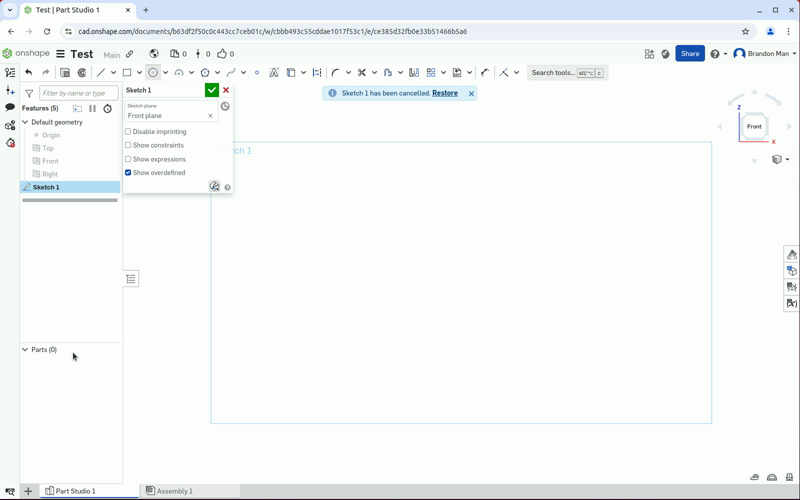
key_down(shift)
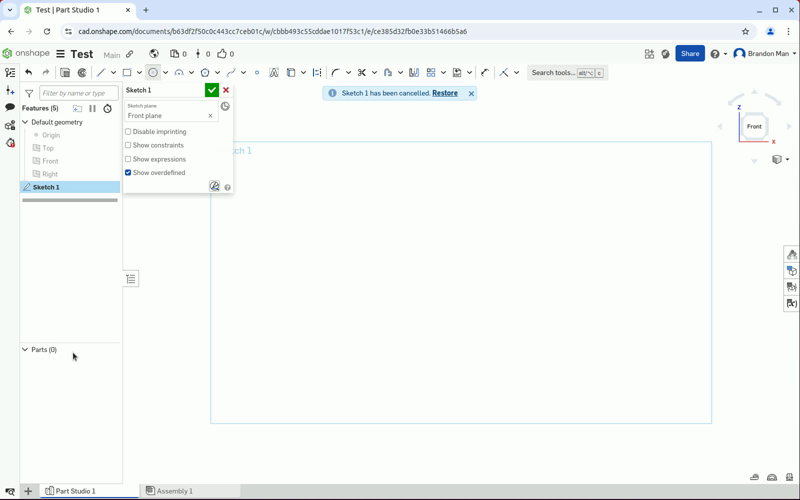
mouse_move(461, 282)
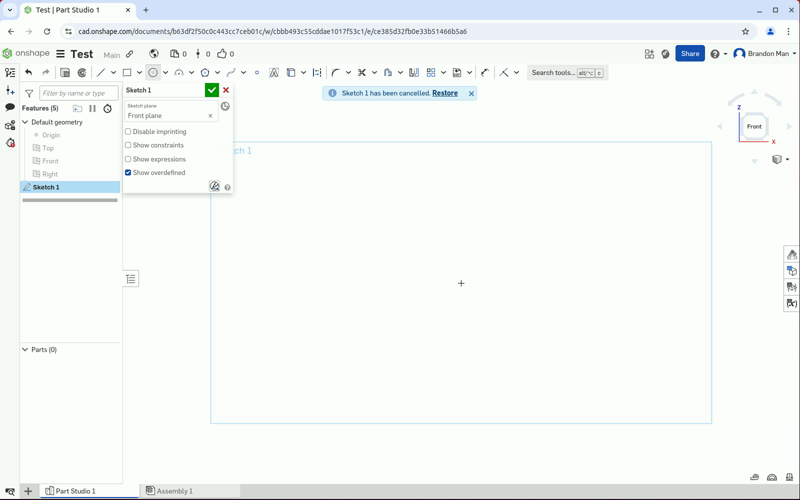
click(461, 282)
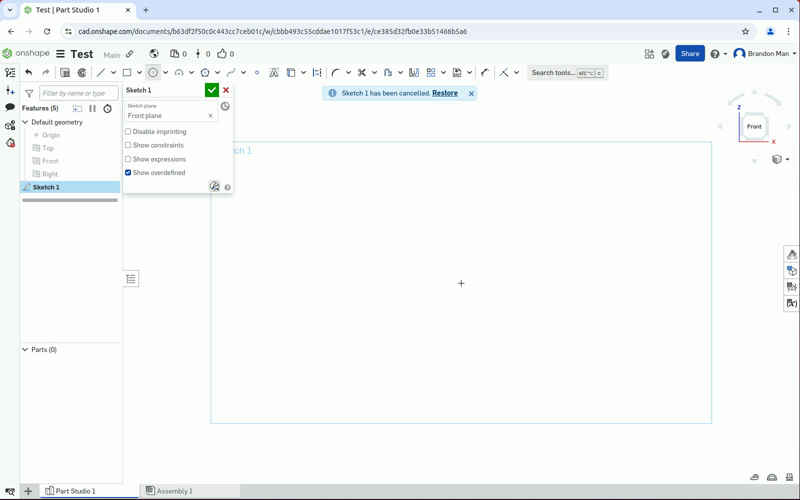
key_up(shift)
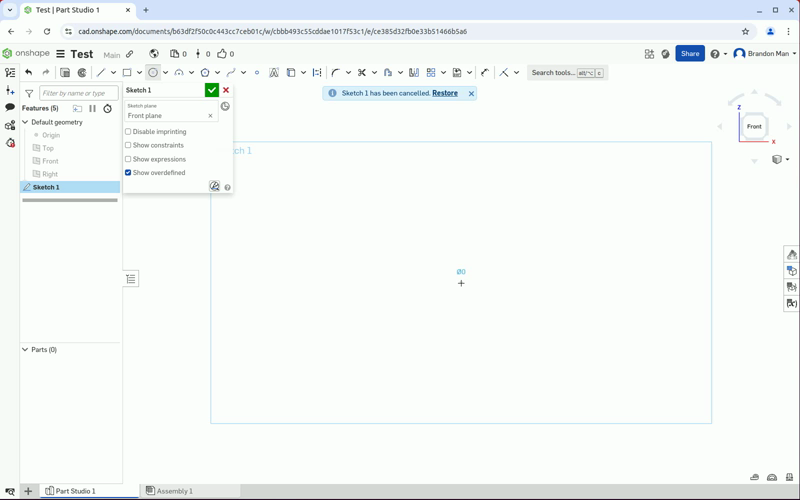
mouse_move(574, 282)
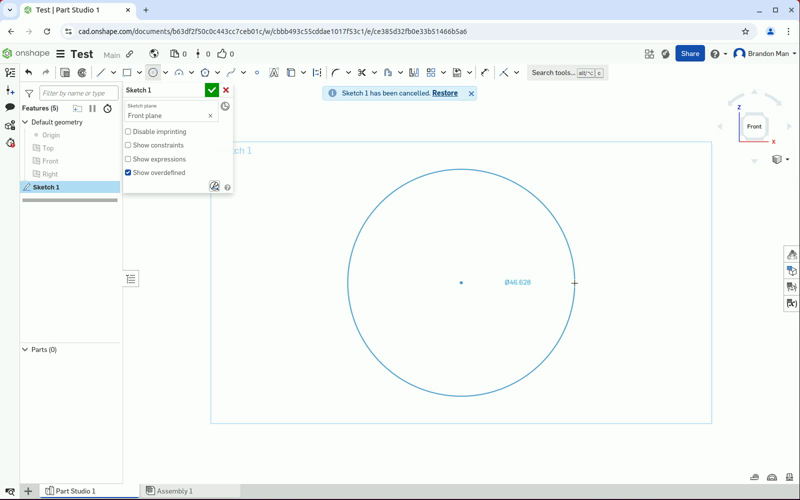
click(574, 282)
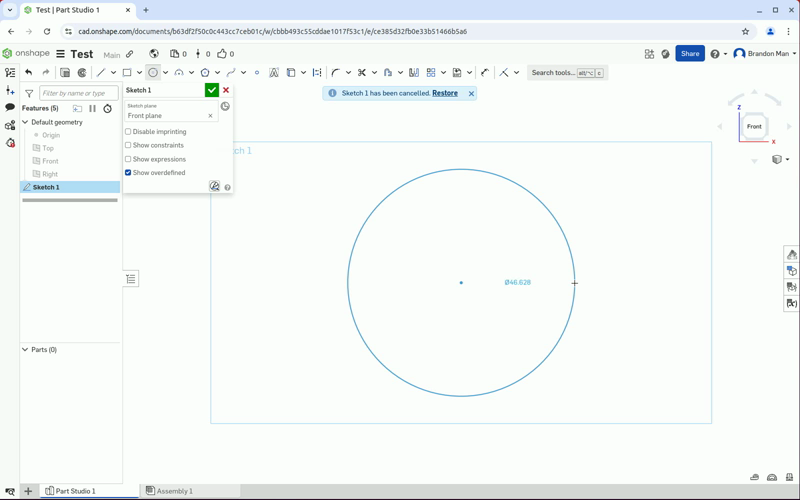
key(esc)
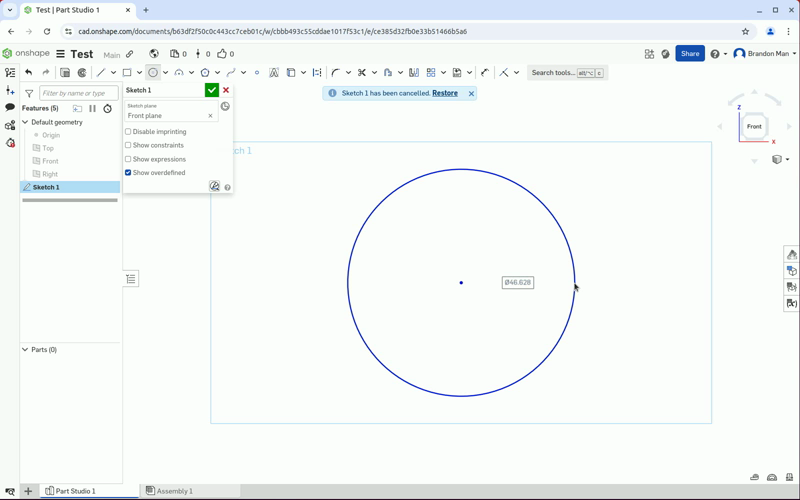
mouse_move(420, 349)
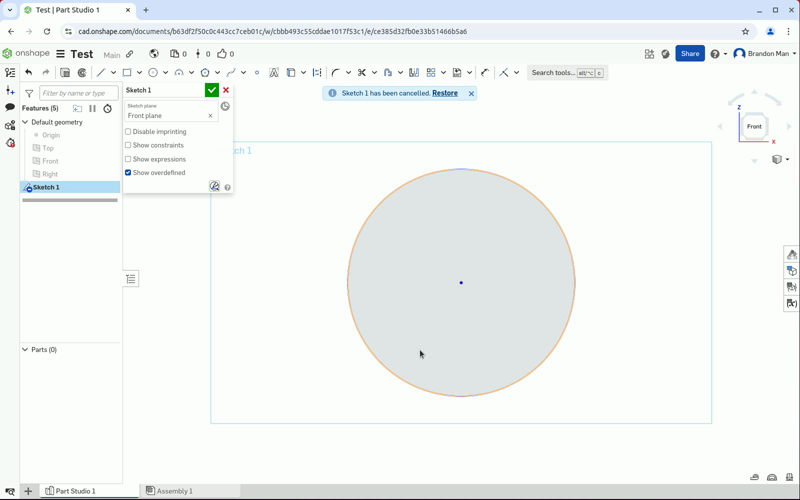
click(420, 349)
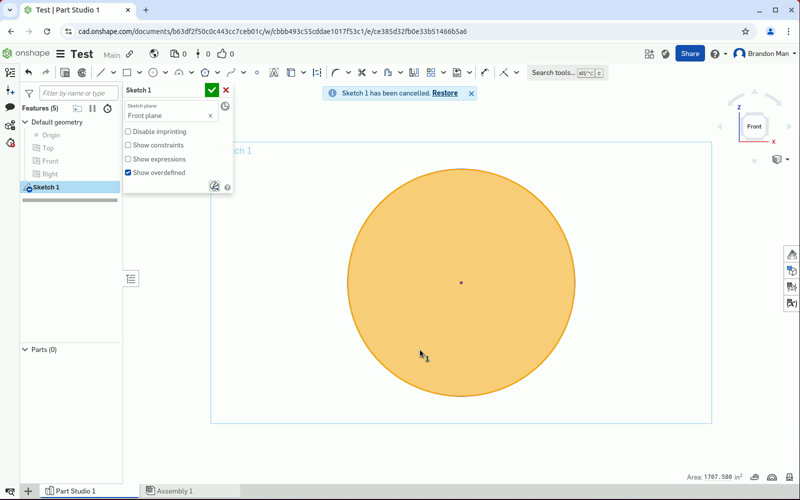
mouse_move(73, 352)
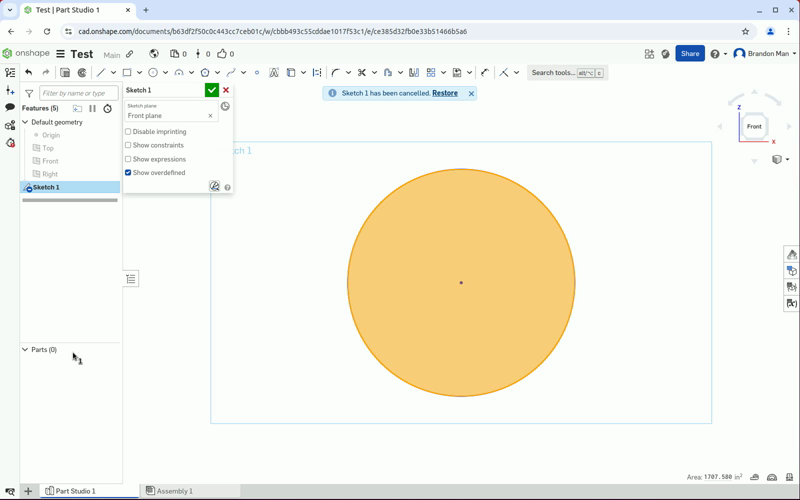
key(shift+y)
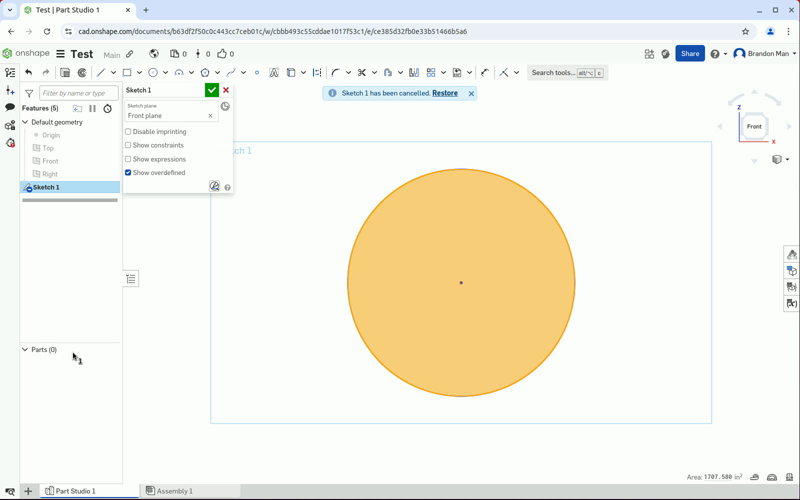
key(shift+e)
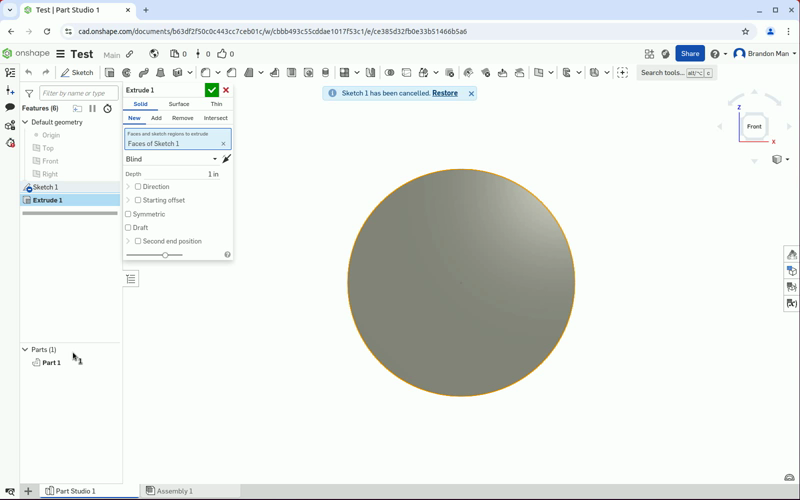
mouse_move(143, 106)
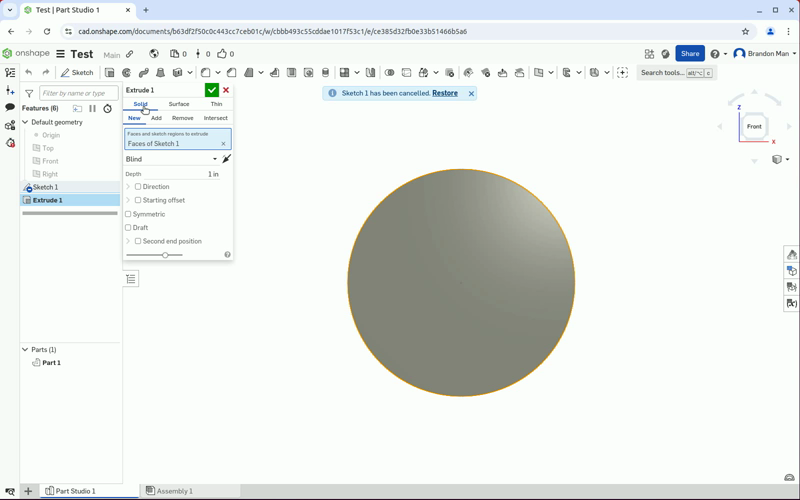
click(143, 106)
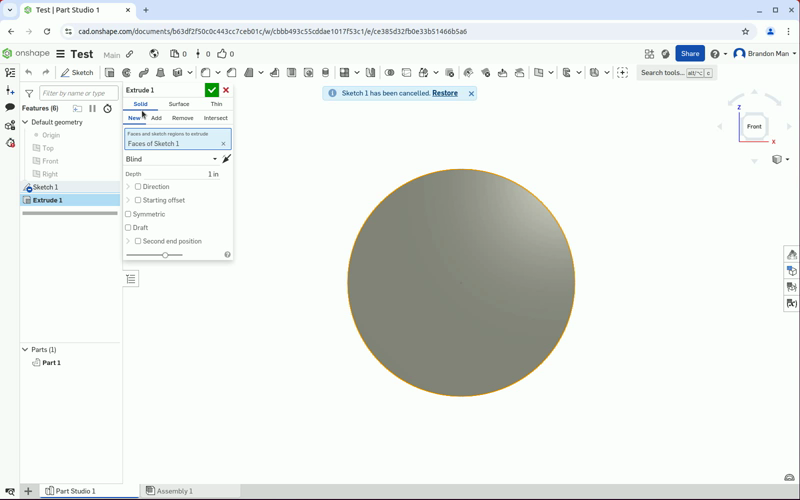
mouse_move(137, 120)
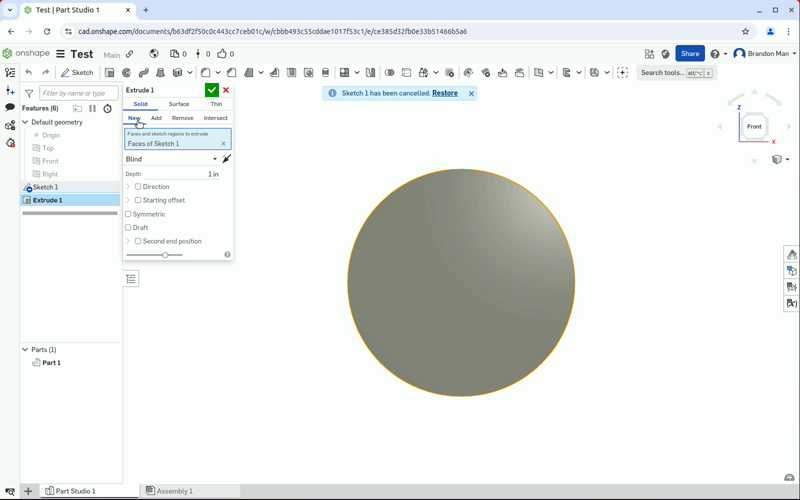
click(137, 120)
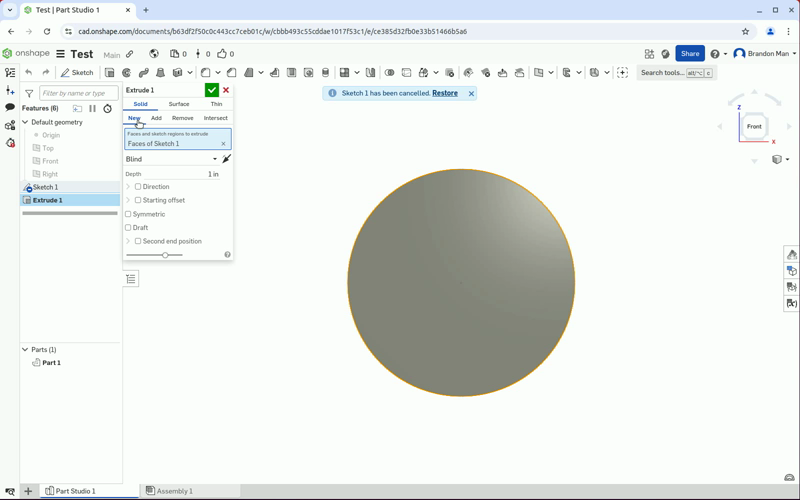
key(tab, 4)
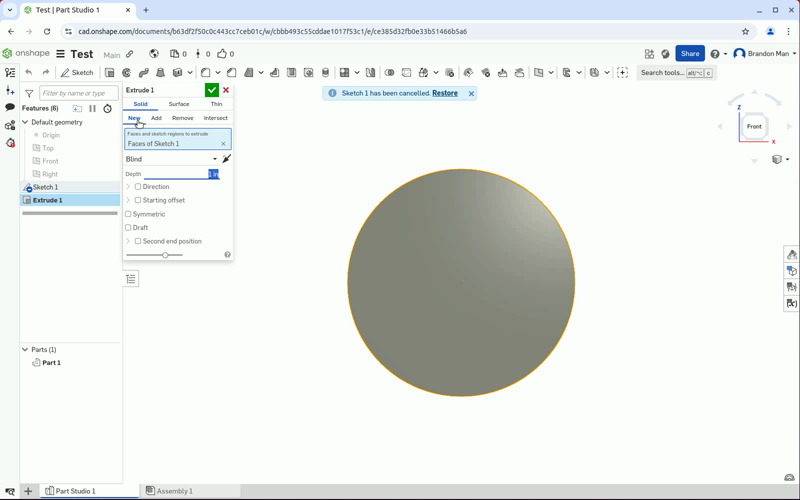
text(3.611)
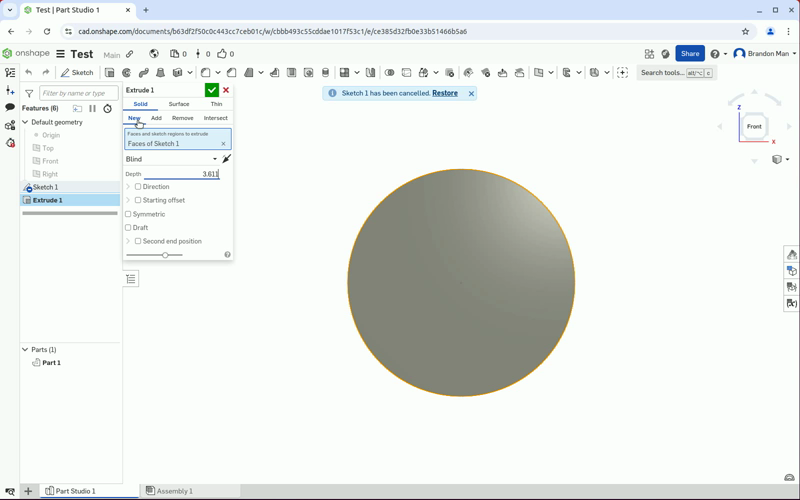
key(enter)
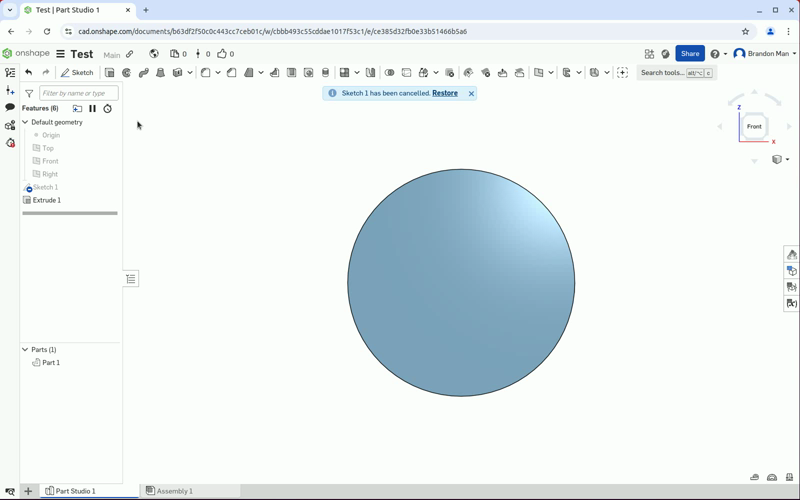
key(shift+h)
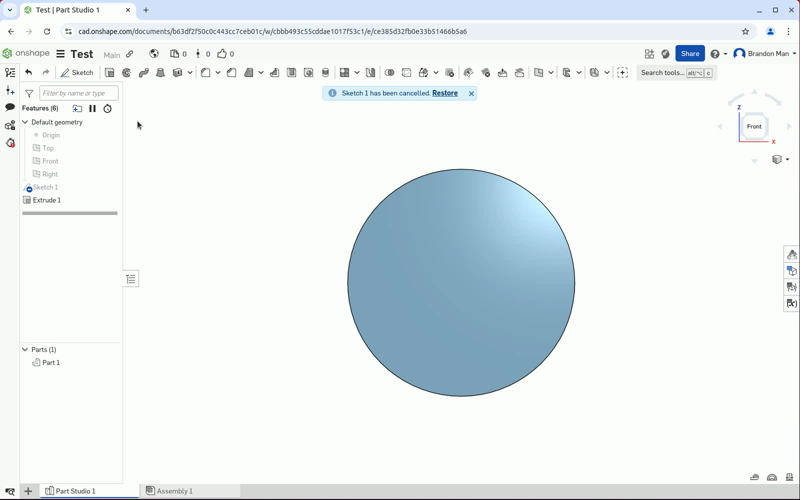
key(shift+h)
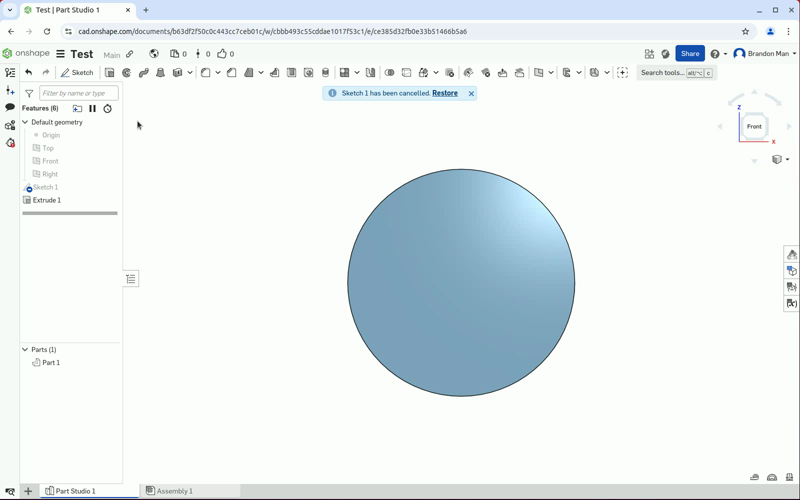
mouse_move(73, 189)
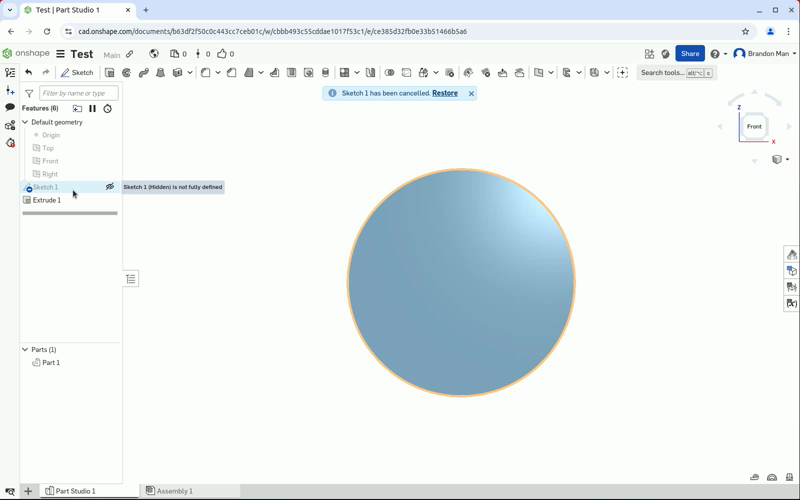
click(73, 189)
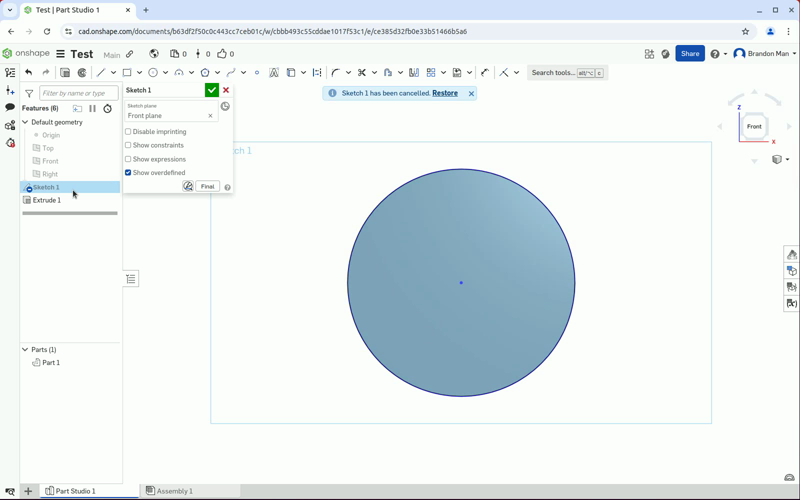
mouse_move(229, 92)
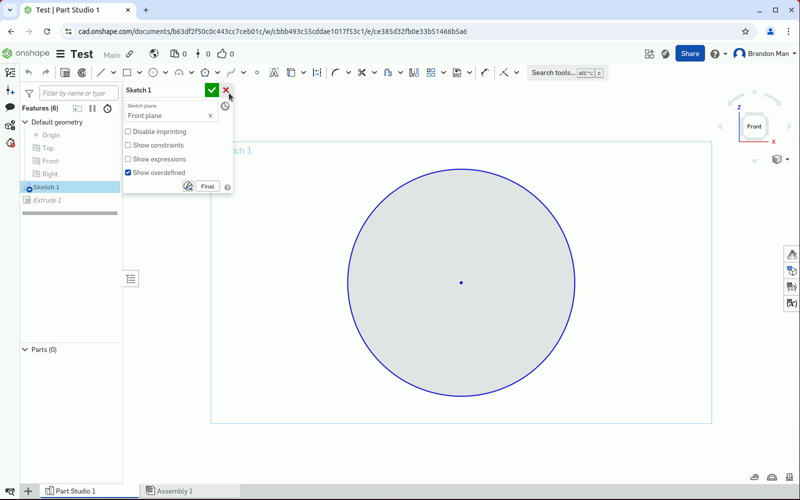
click(229, 92)
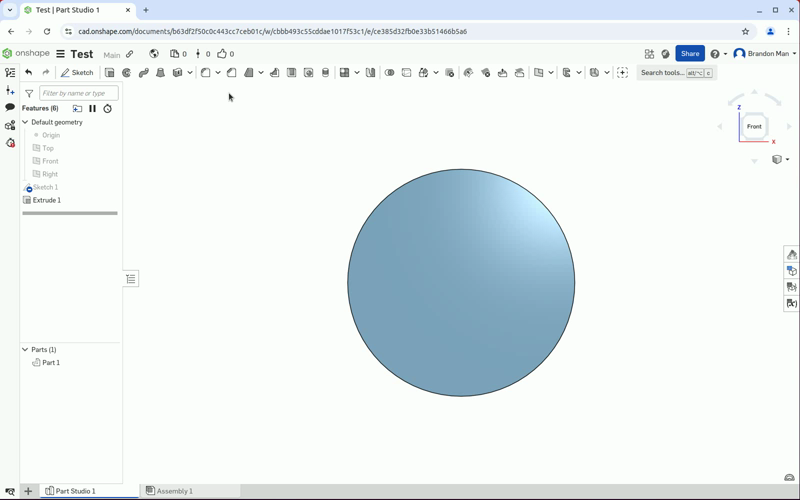
mouse_move(541, 75)
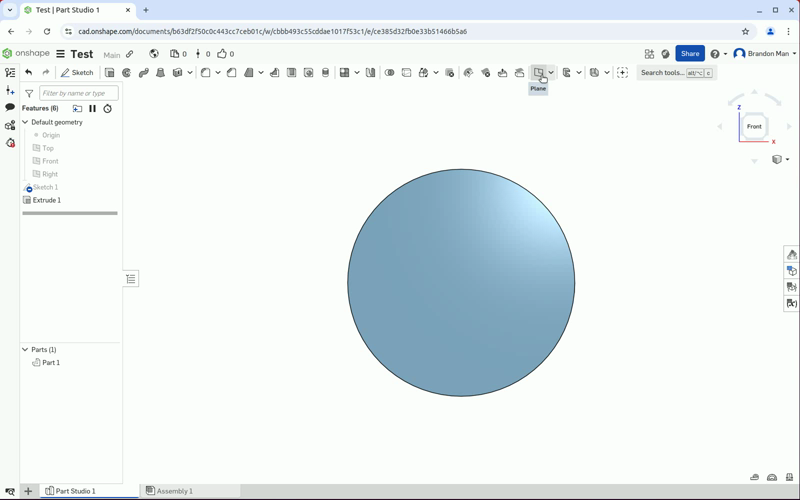
click(541, 75)
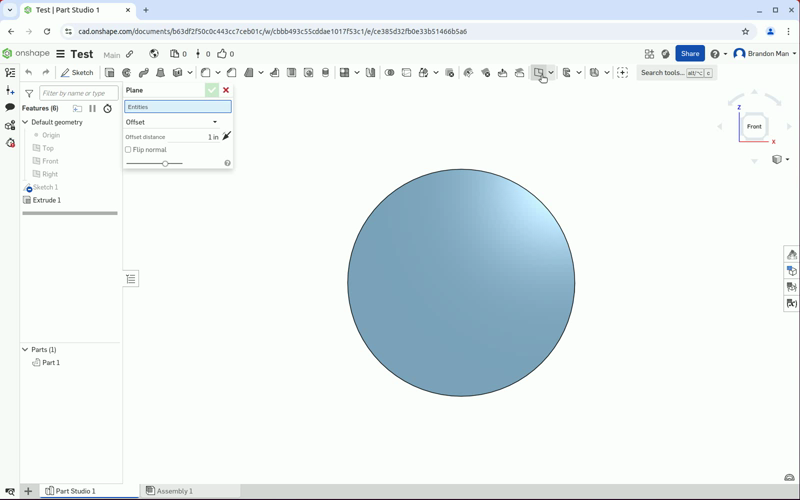
mouse_move(73, 163)
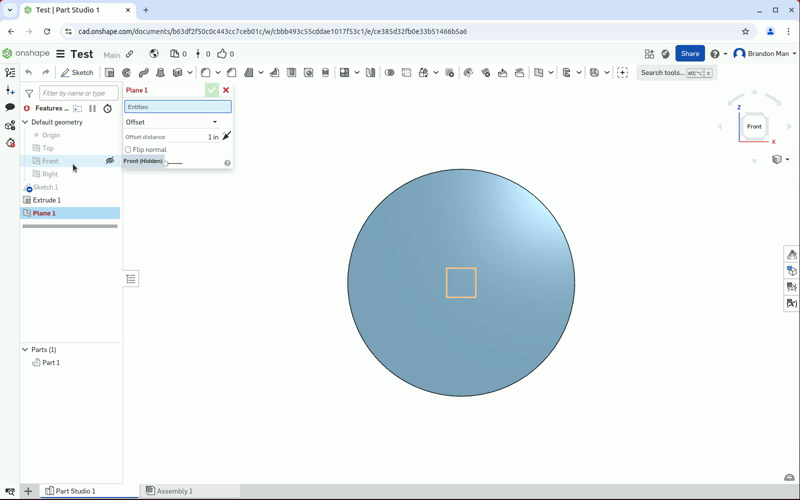
click(73, 163)
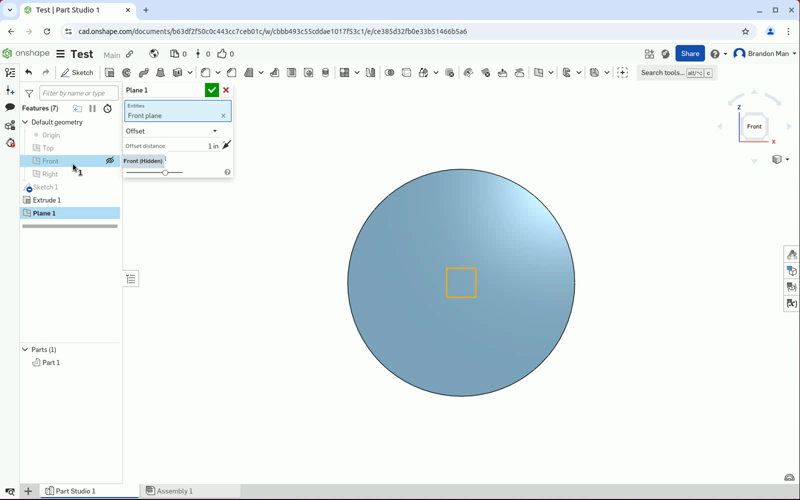
key(tab, 2)
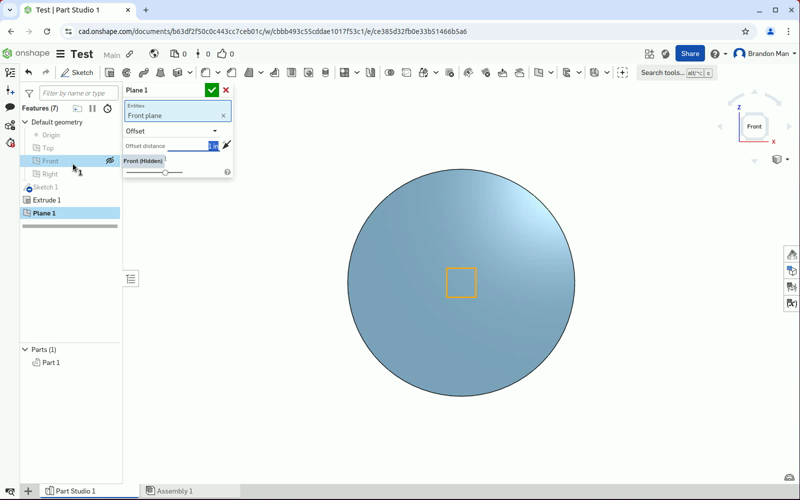
text(3.605)
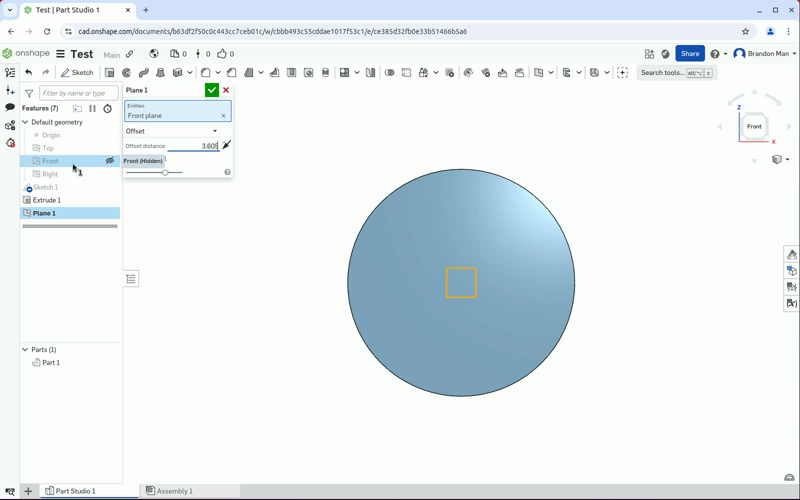
key(enter, 2)
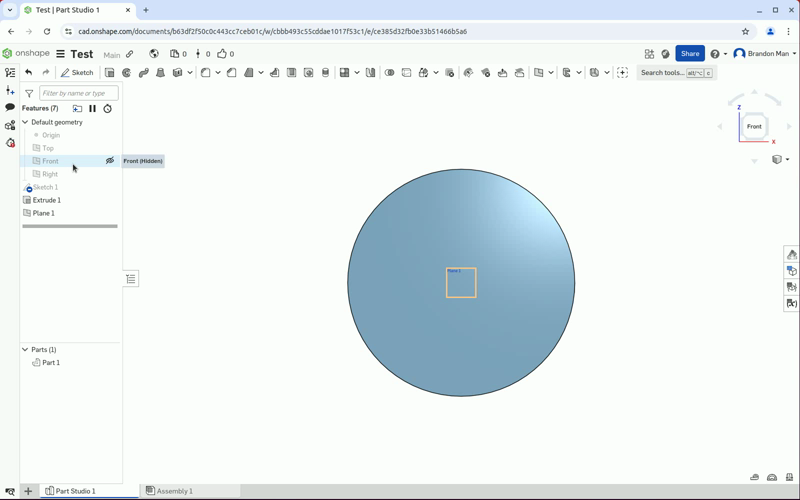
key(shift+s)
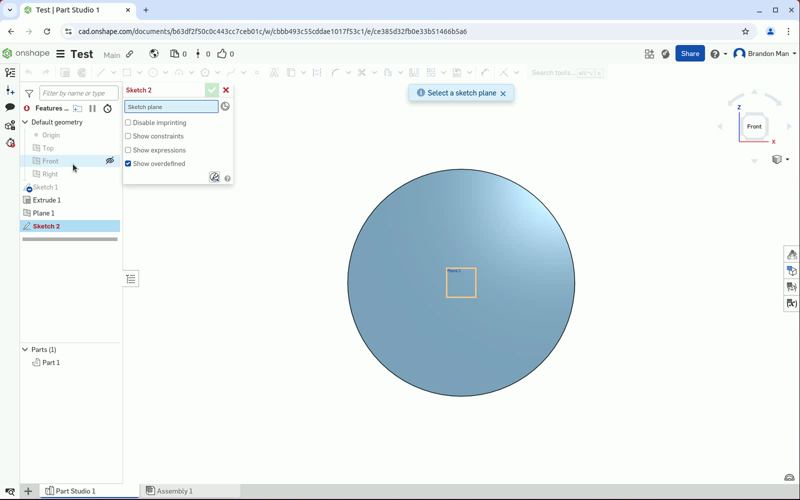
mouse_move(73, 215)
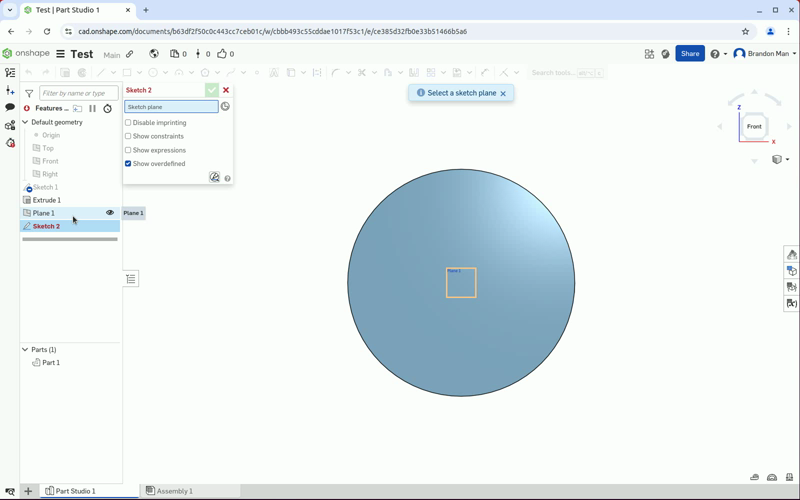
click(73, 215)
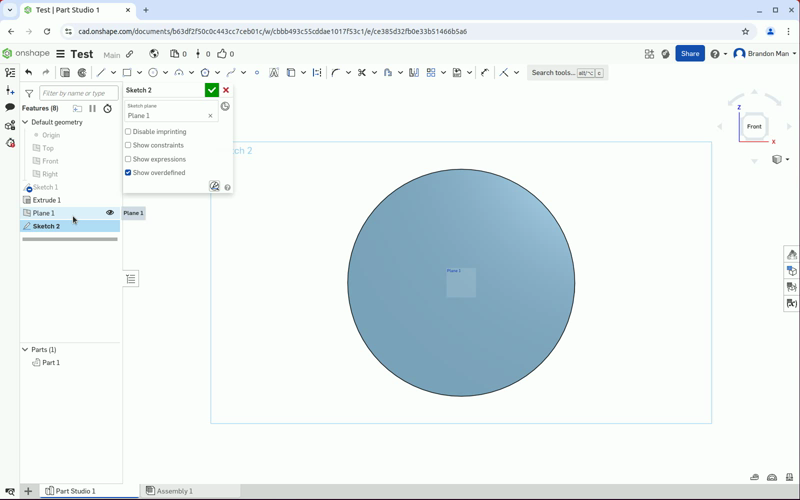
mouse_move(73, 352)
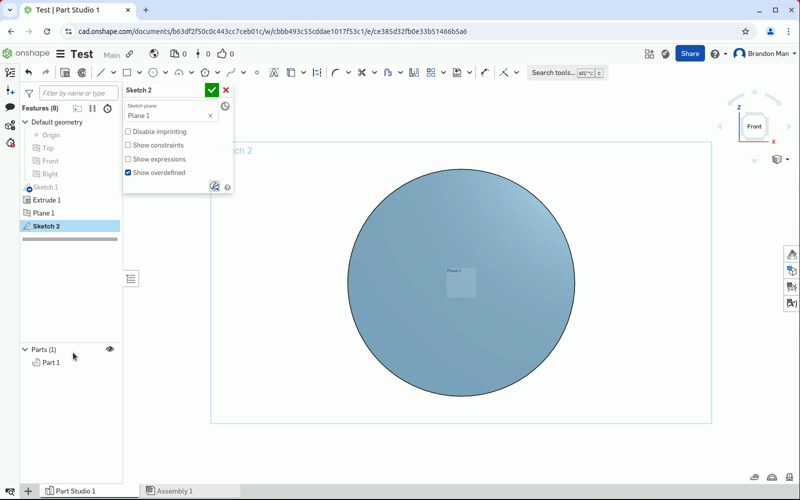
key(y)
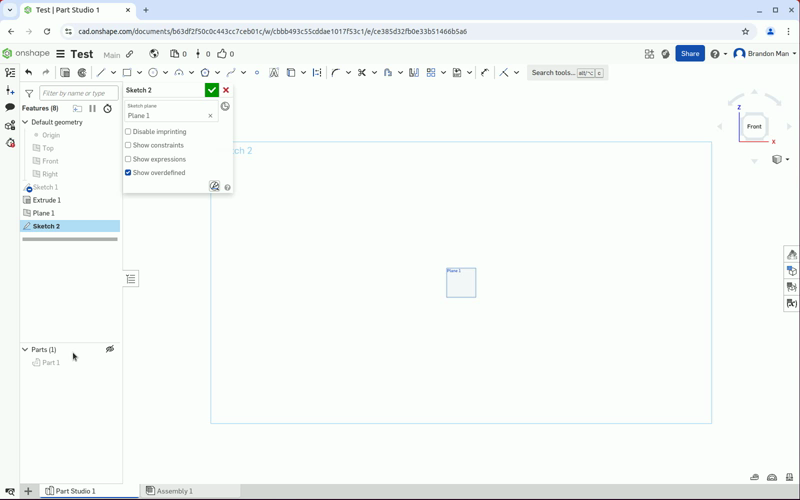
key(c)
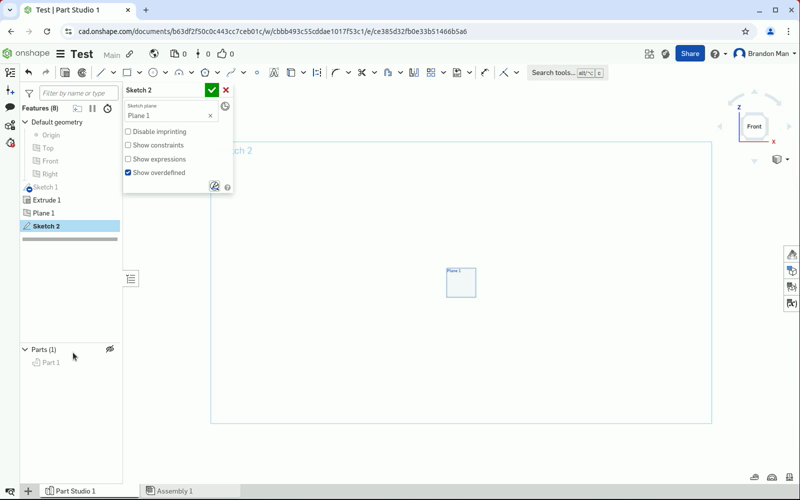
key_down(shift)
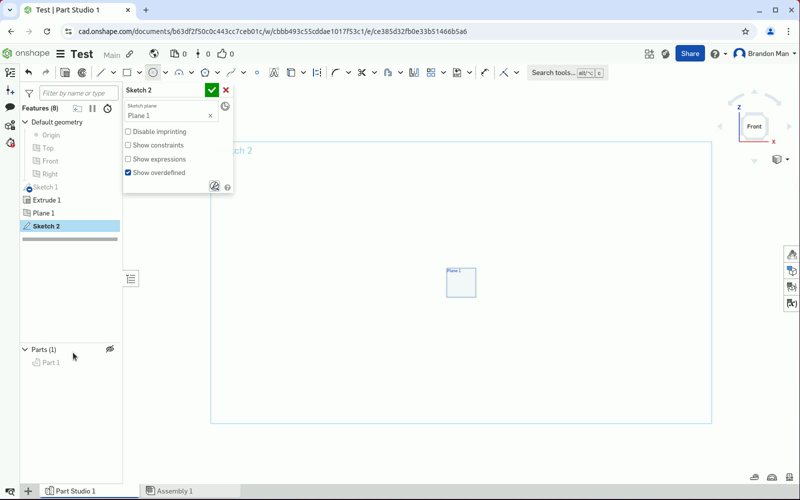
mouse_move(460, 207)
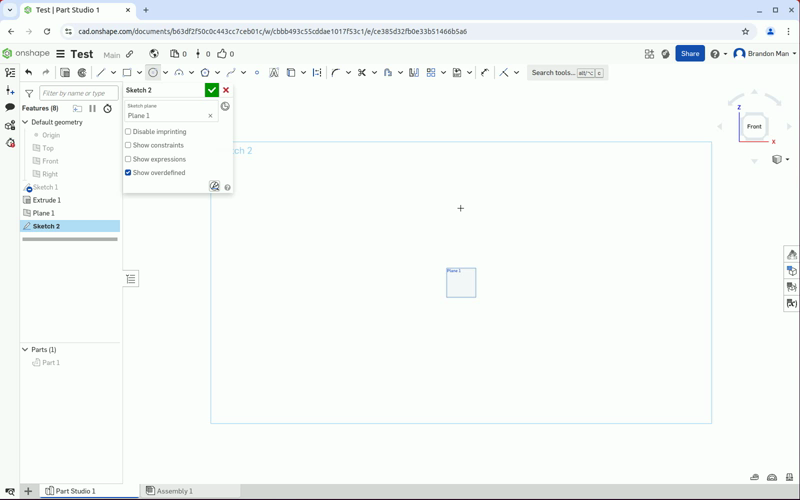
click(460, 207)
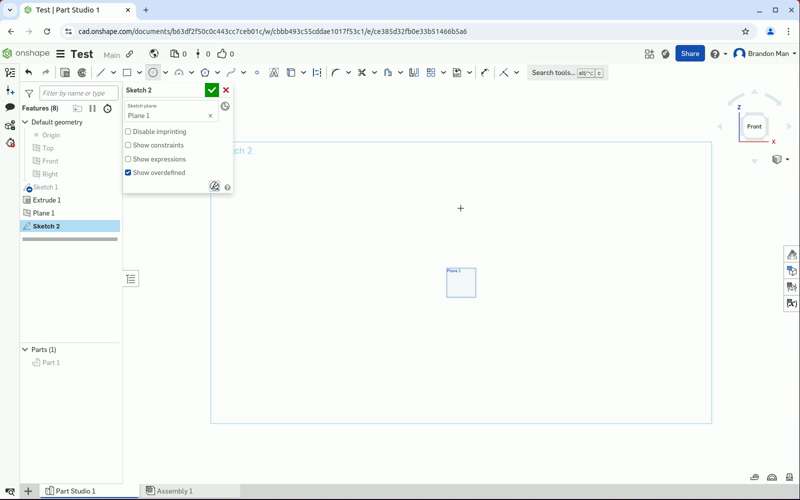
key_up(shift)
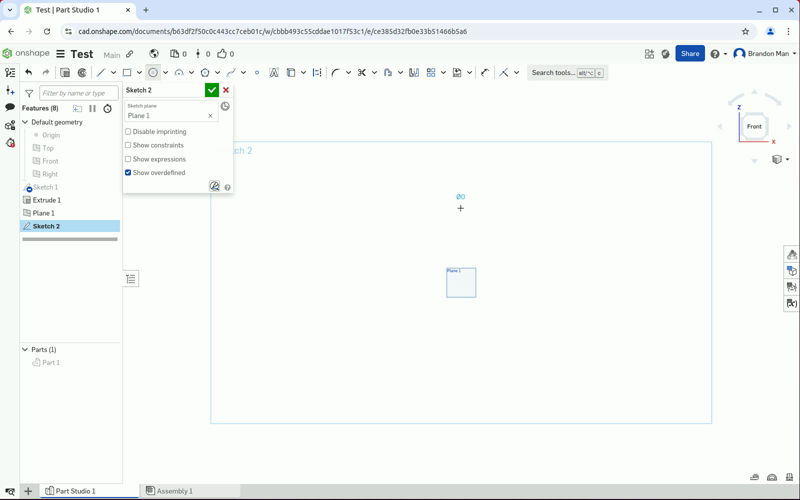
mouse_move(470, 207)
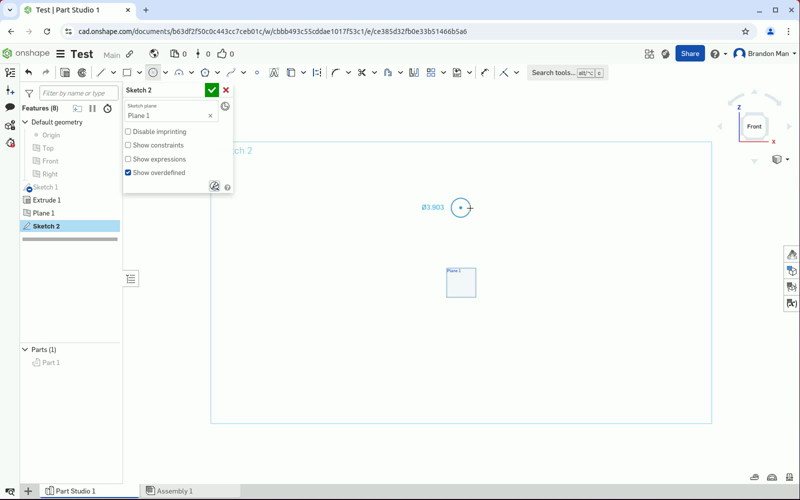
click(470, 207)
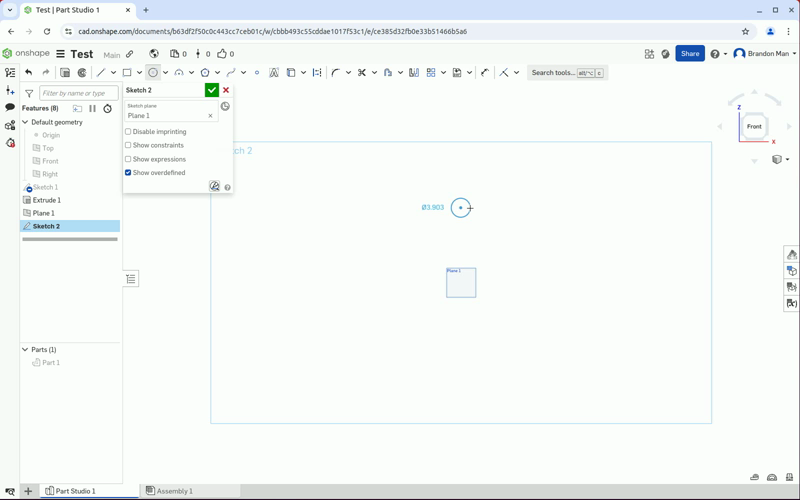
key(esc)
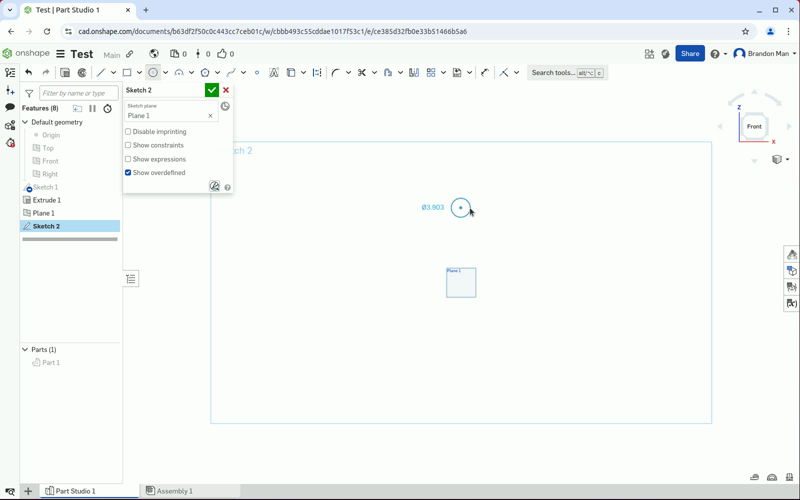
mouse_move(461, 208)
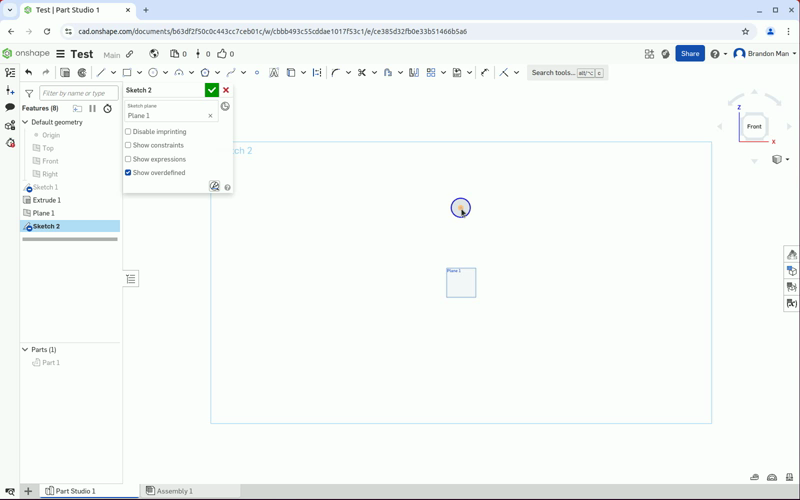
scroll(6)
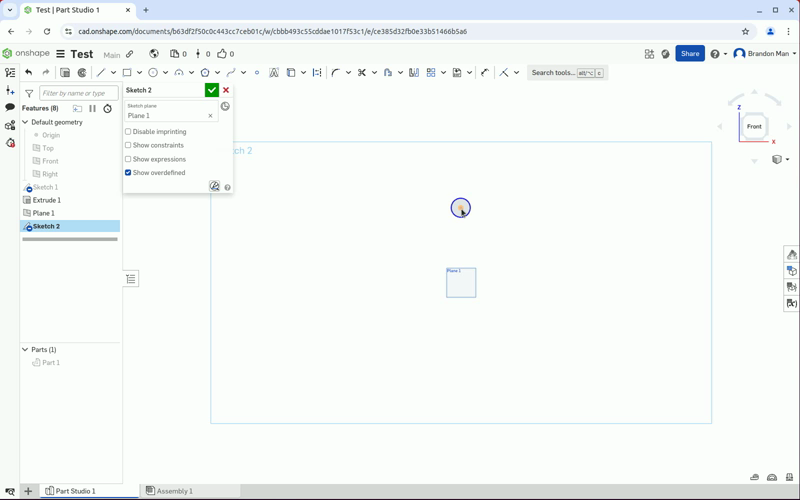
scroll(6)
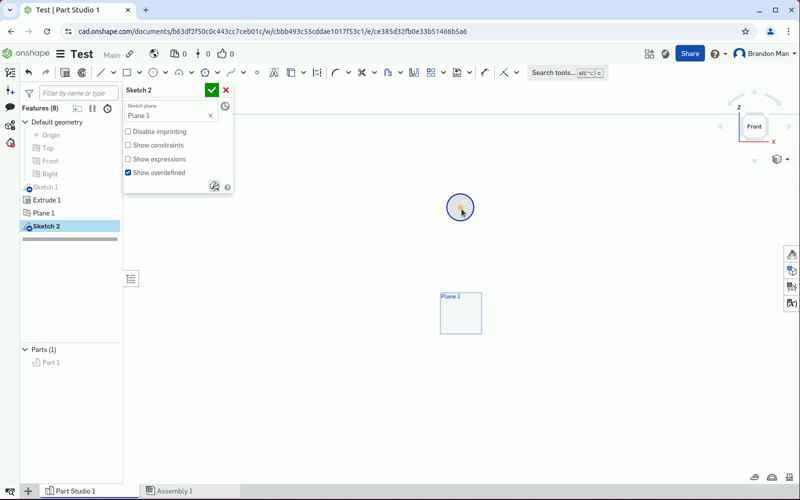
scroll(6)
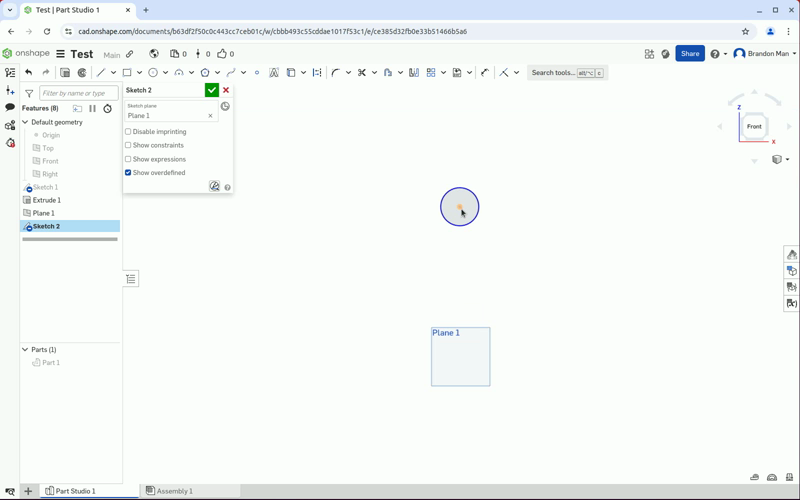
scroll(6)
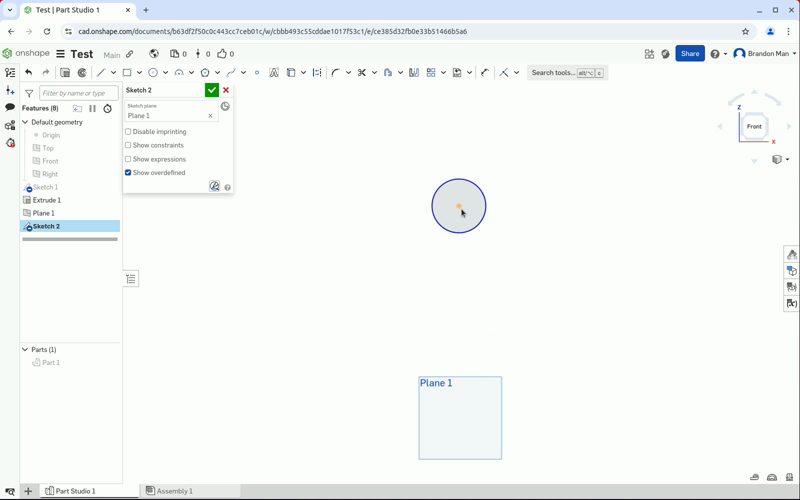
scroll(6)
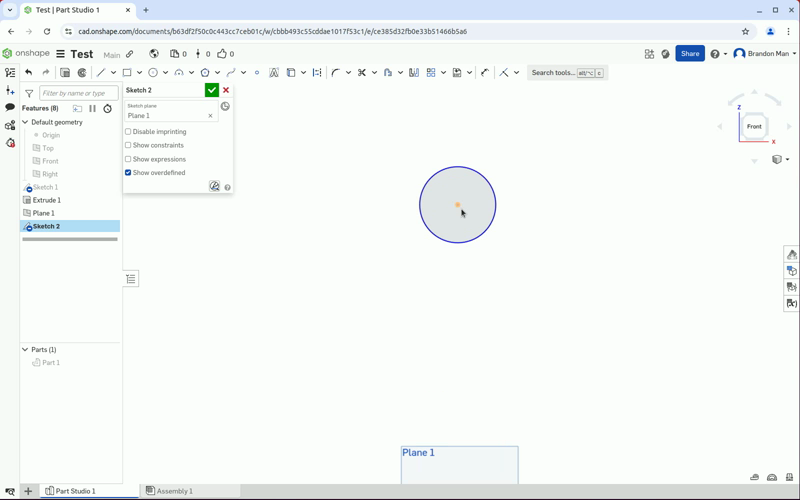
scroll(6)
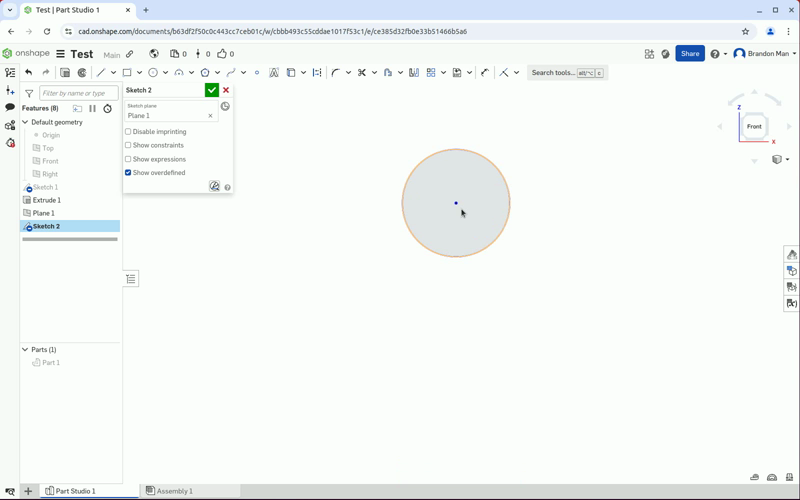
scroll(6)
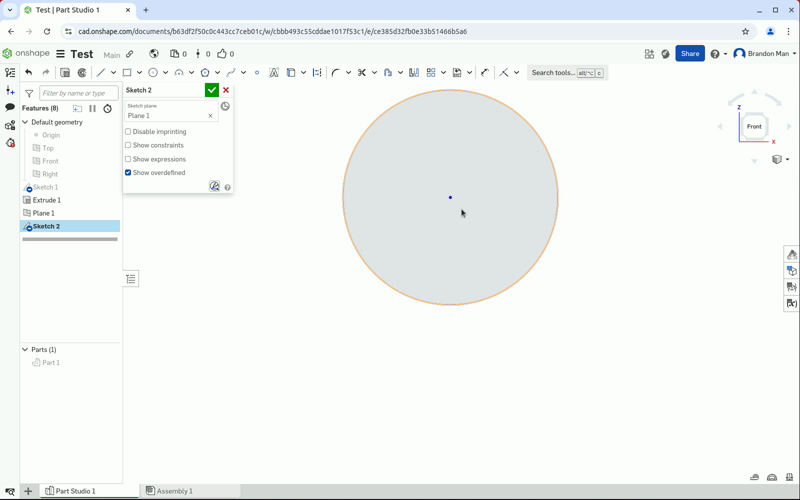
click(461, 208)
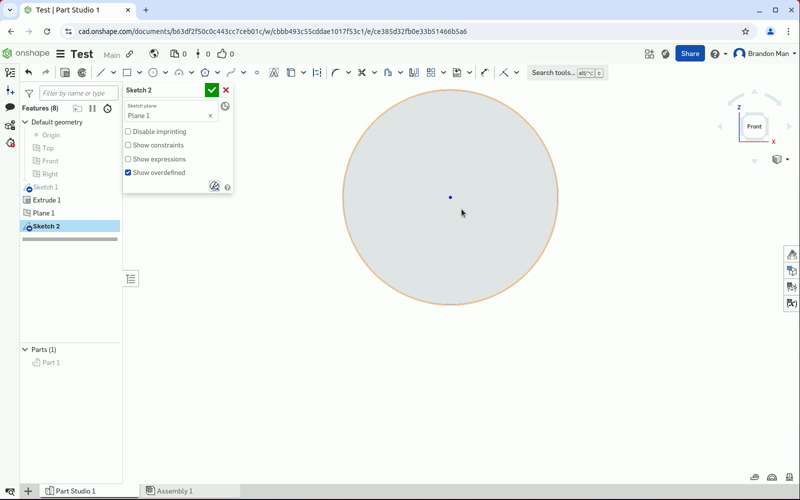
scroll(-6)
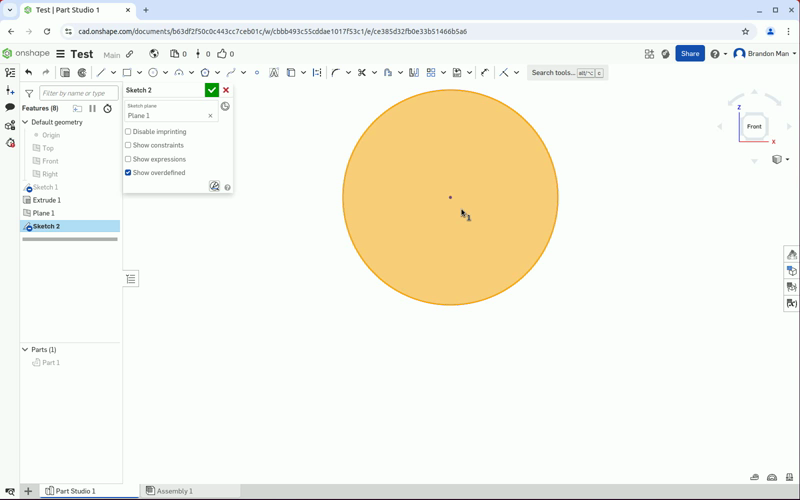
scroll(-6)
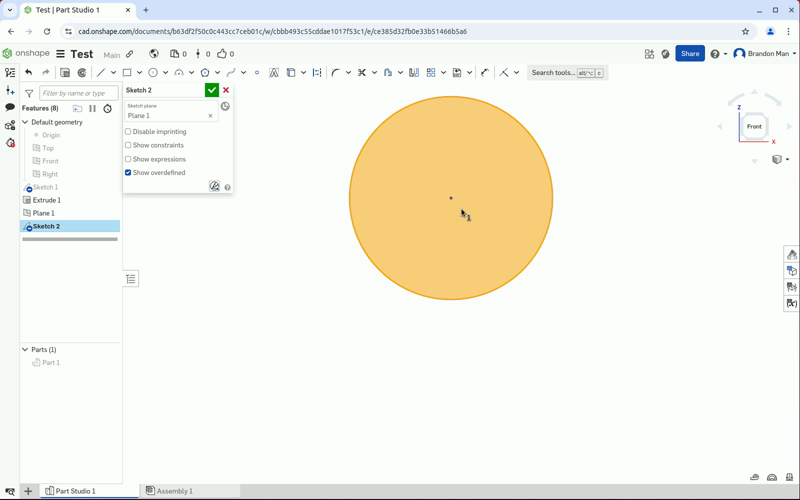
scroll(-6)
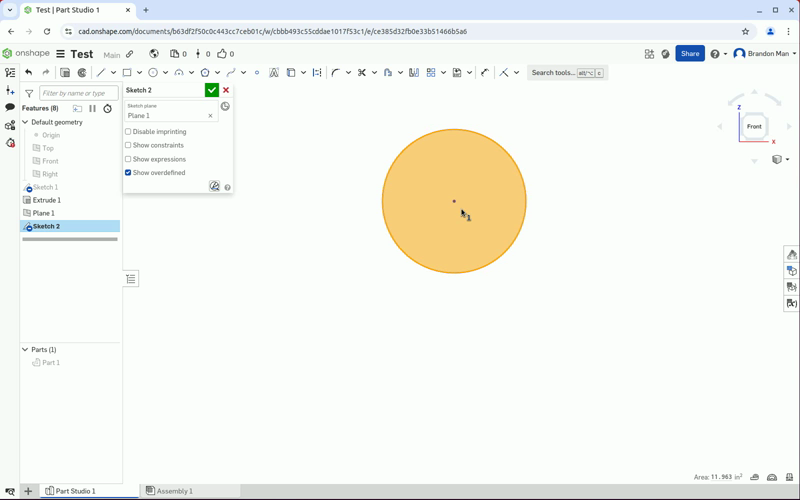
scroll(-6)
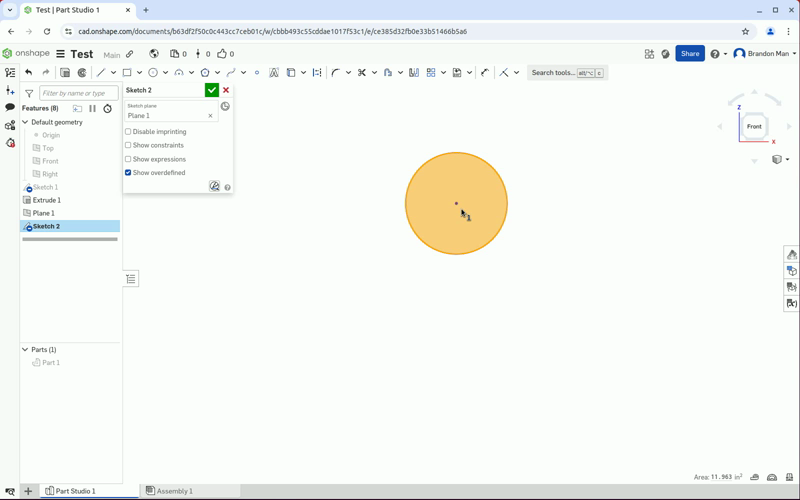
scroll(-6)
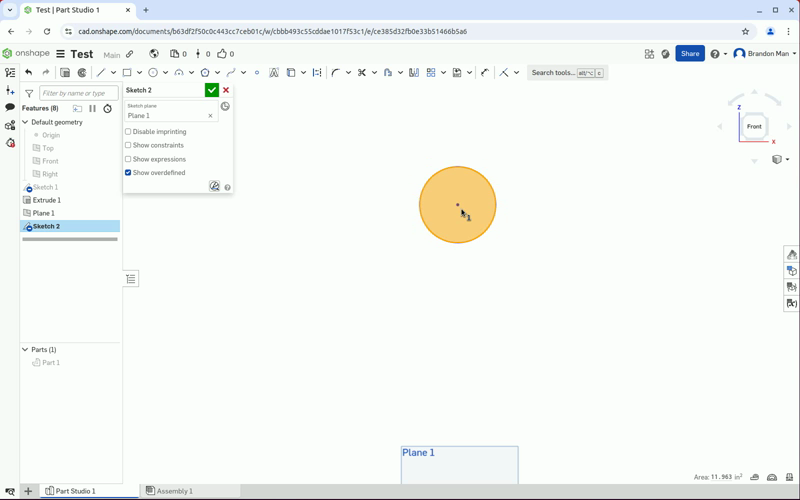
scroll(-6)
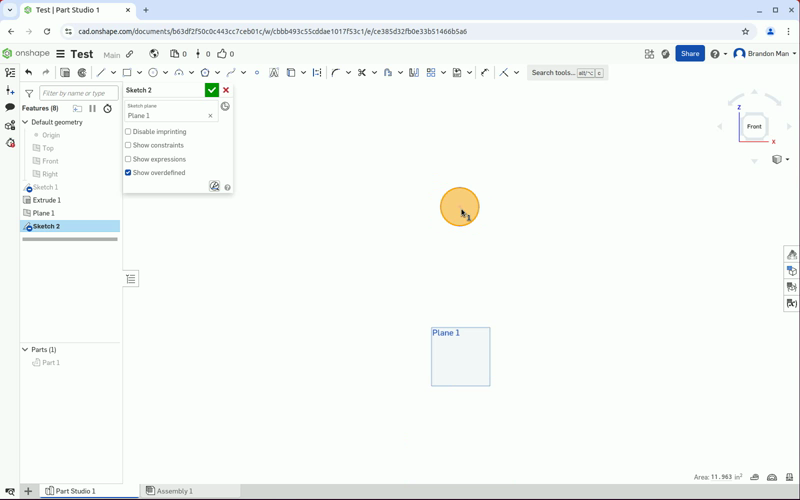
scroll(-6)
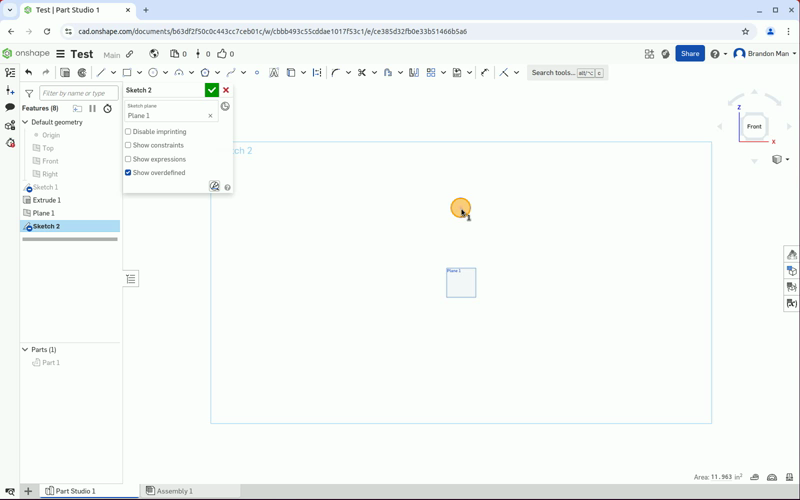
mouse_move(73, 352)
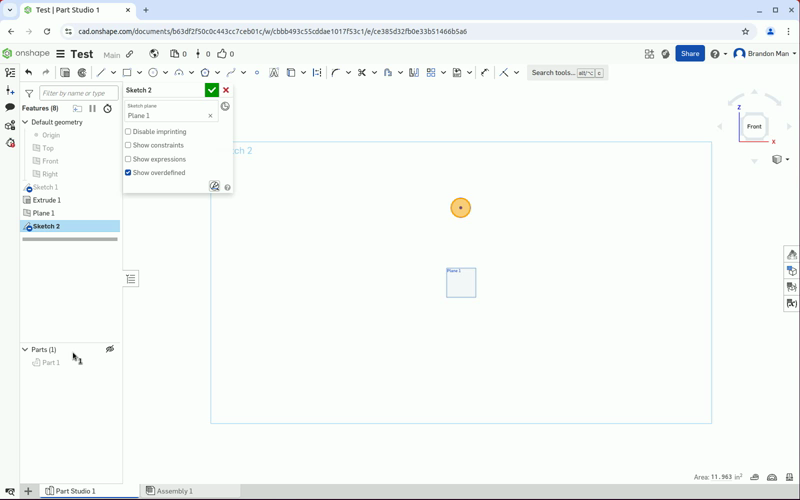
key(shift+y)
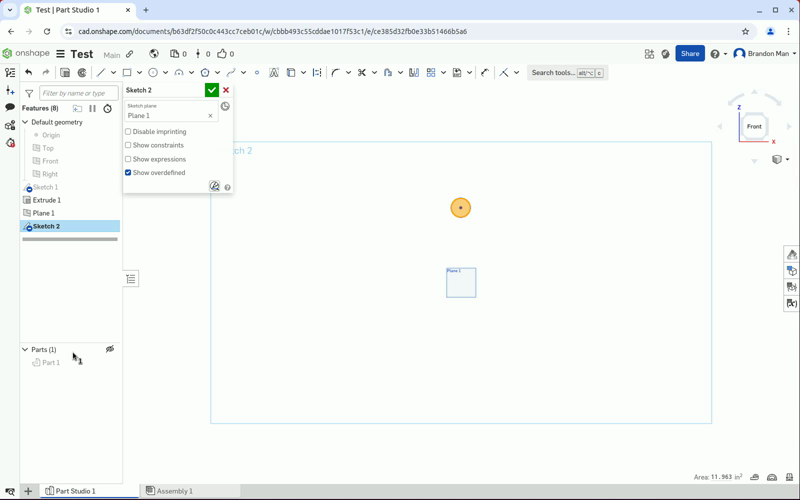
key(shift+e)
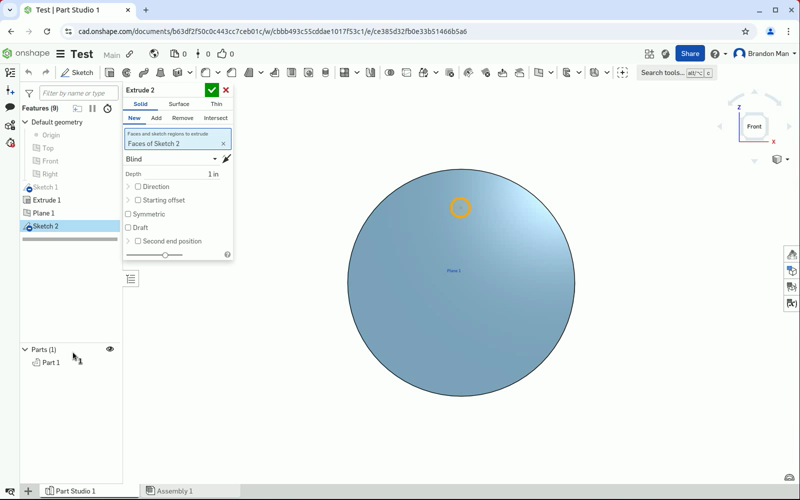
mouse_move(143, 106)
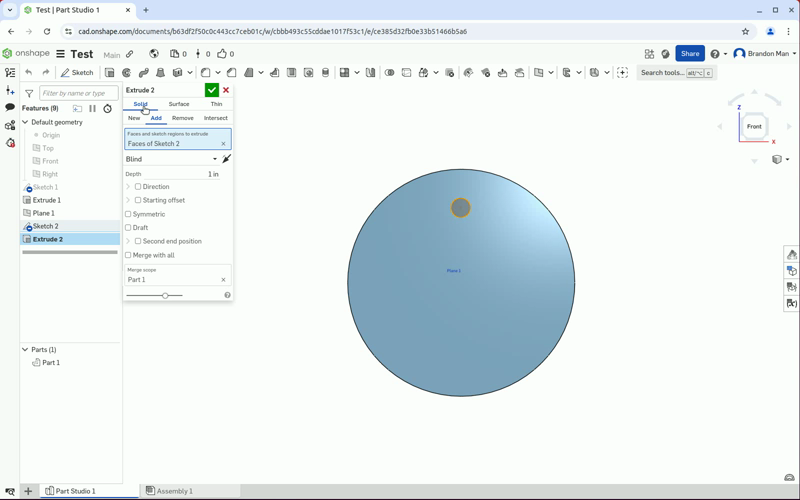
click(143, 106)
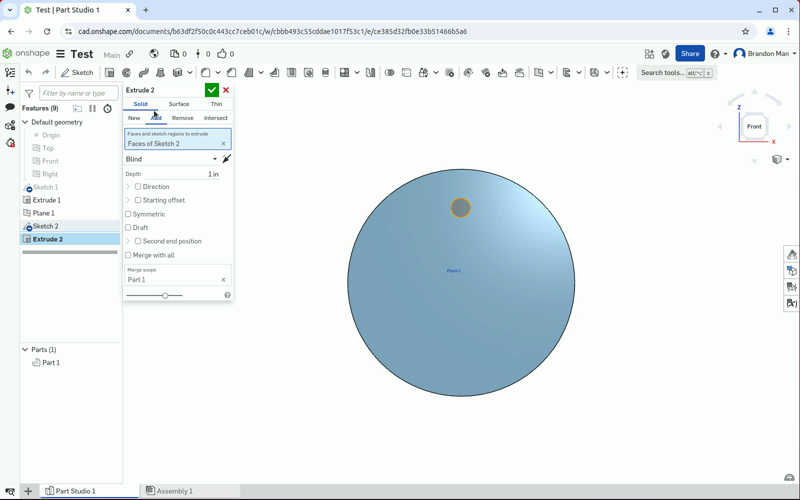
mouse_move(186, 120)
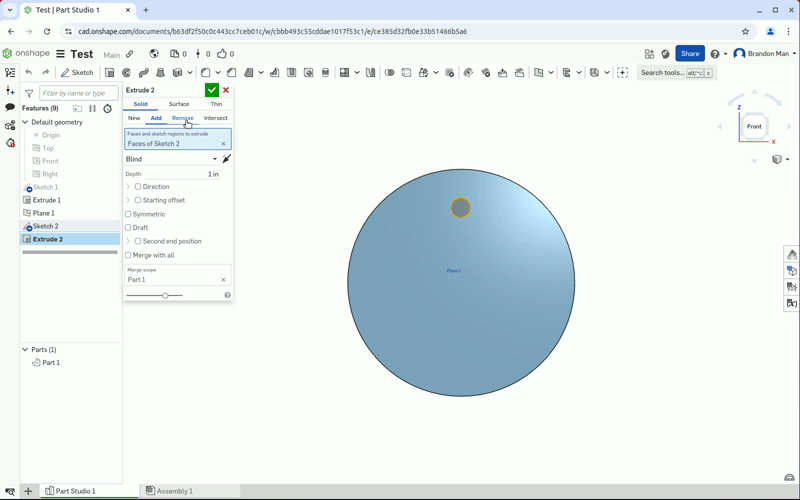
click(186, 120)
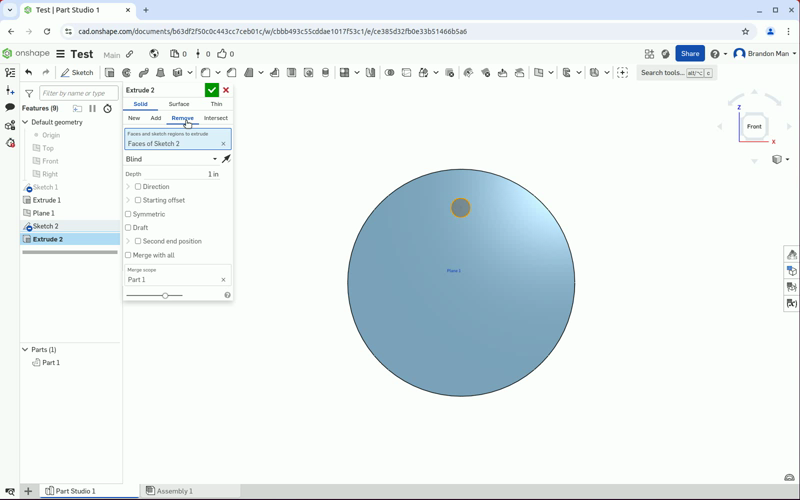
key(tab, 4)
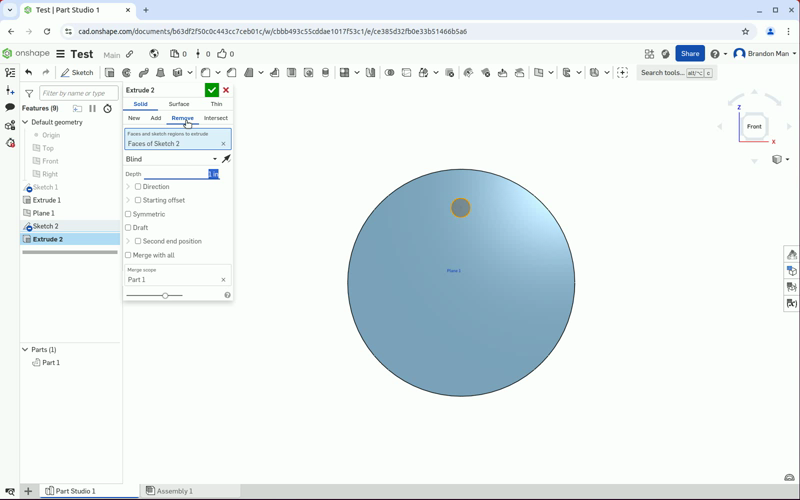
text(7.703)
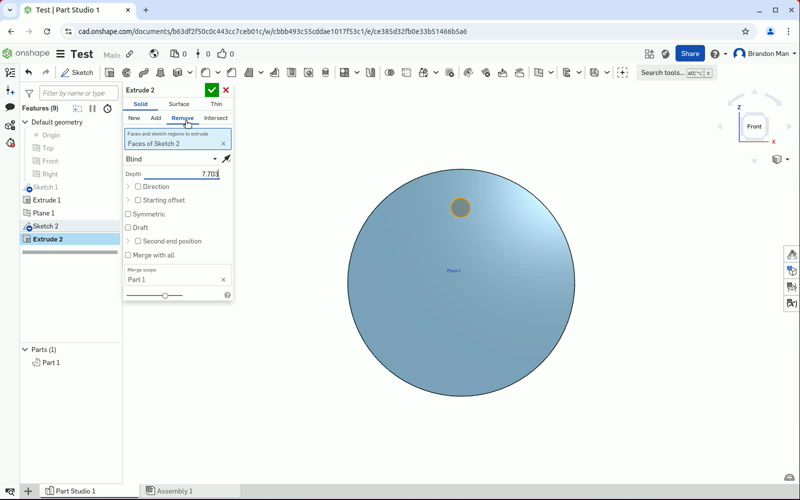
key(tab, 6)
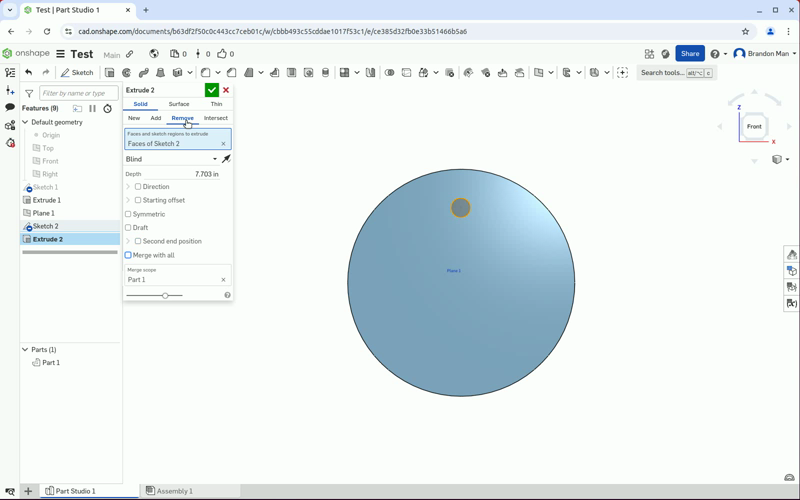
key(space)
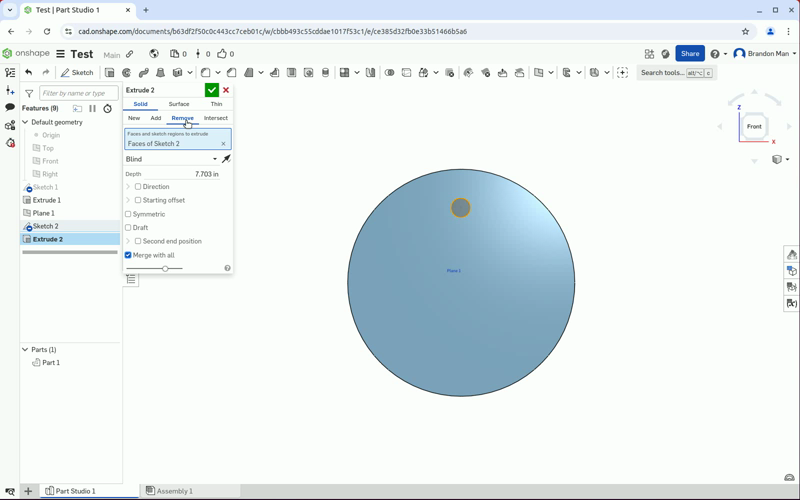
key(enter)
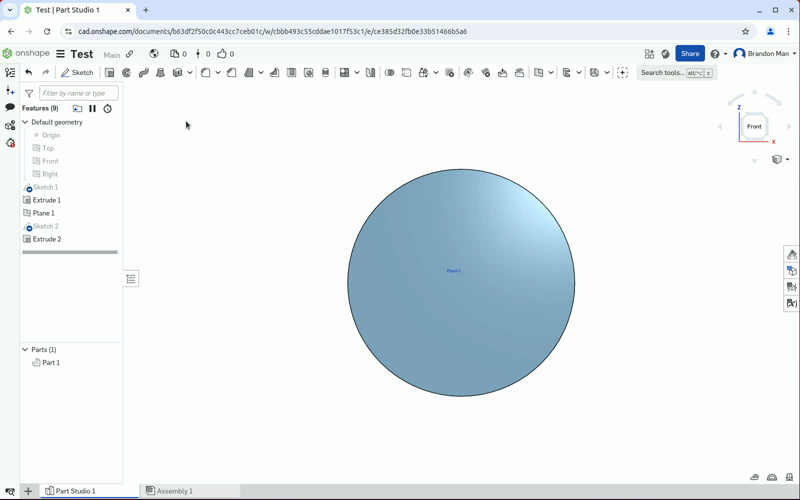
key(shift+h)
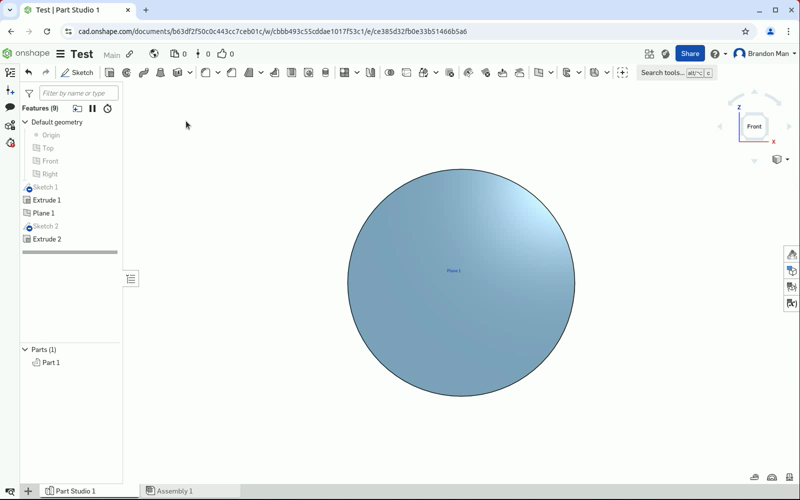
key(shift+h)
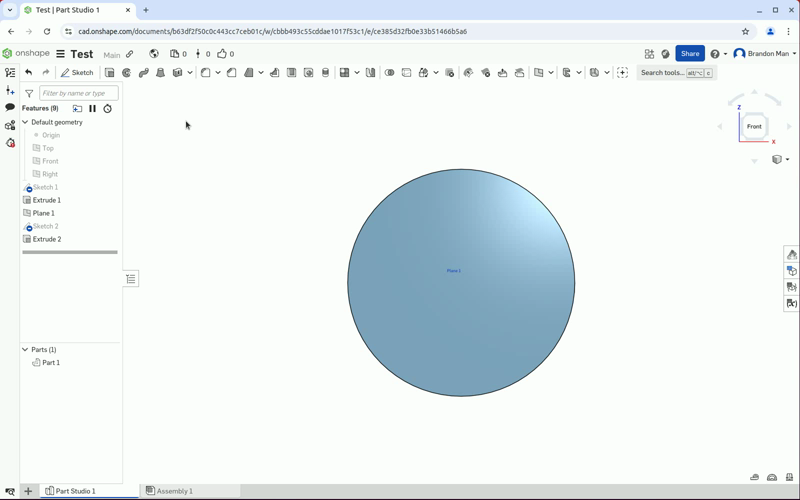
mouse_move(73, 189)
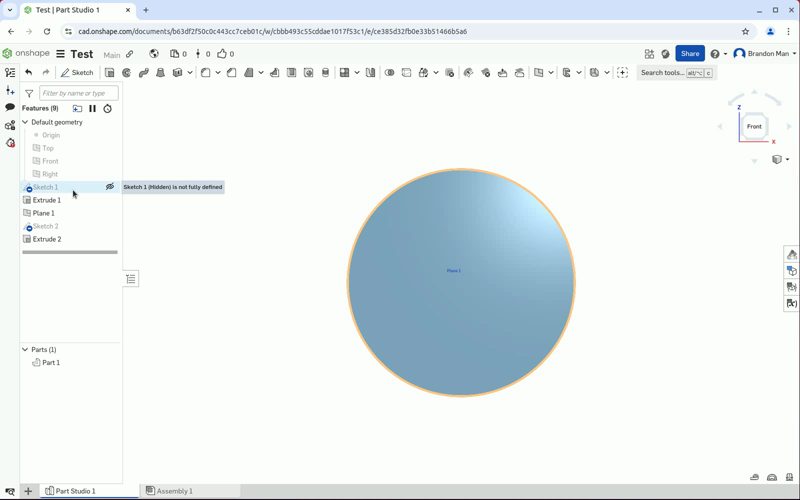
click(73, 189)
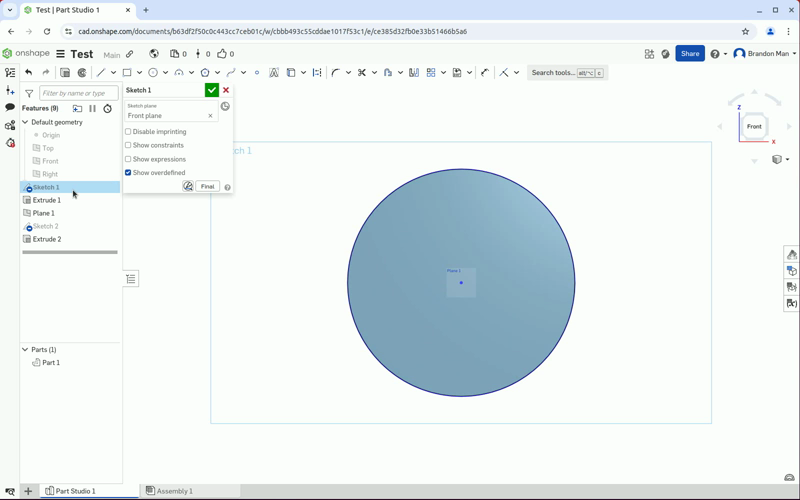
mouse_move(229, 92)
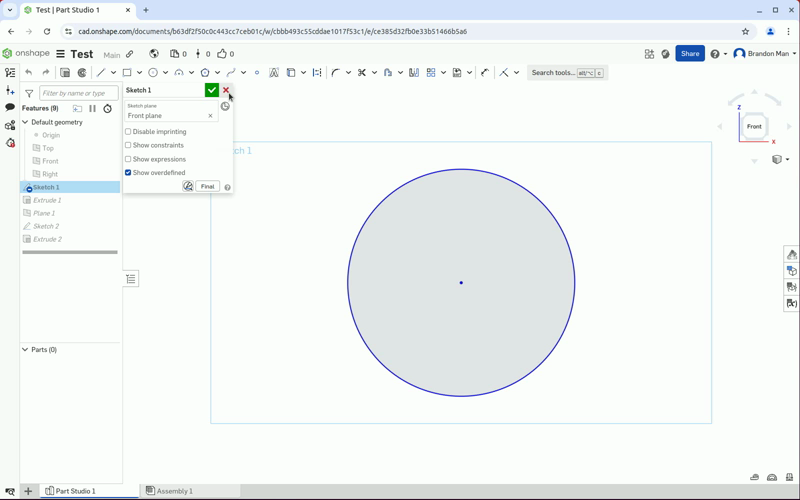
click(229, 92)
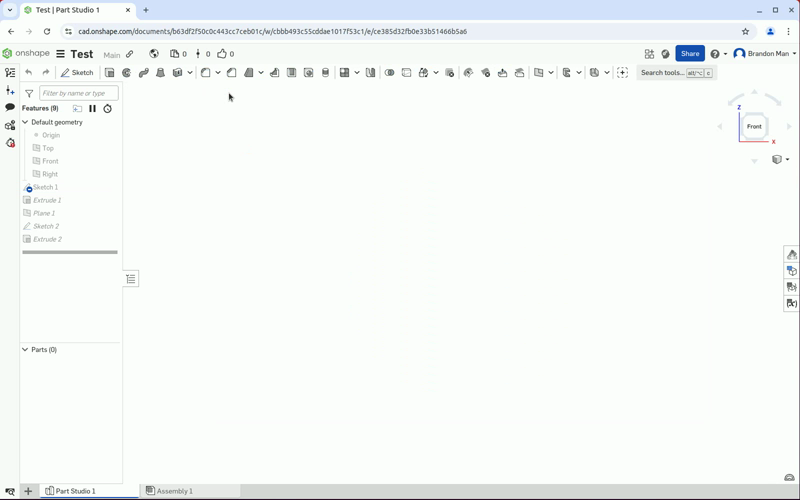
key(shift+s)
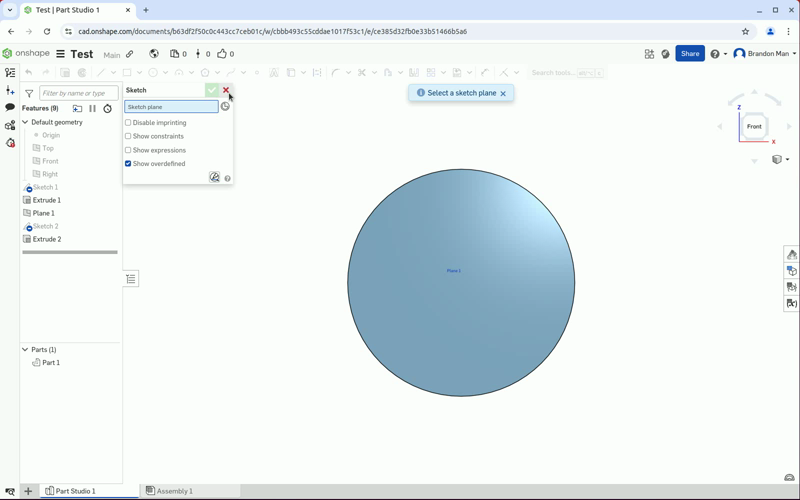
mouse_move(73, 215)
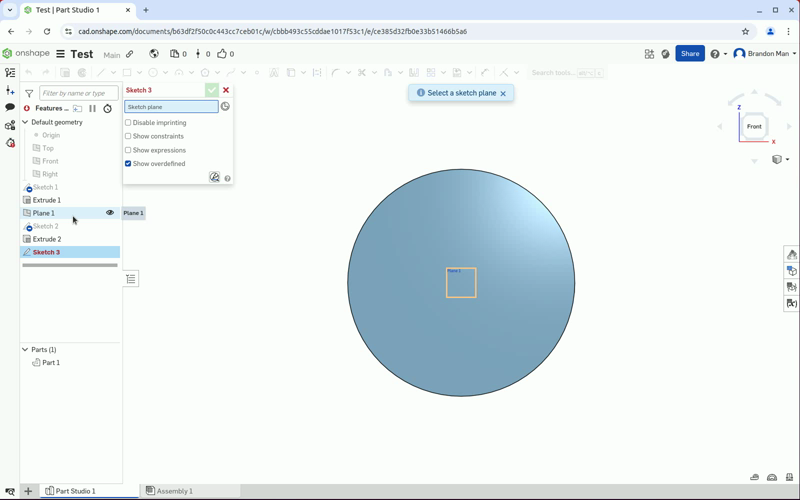
click(73, 215)
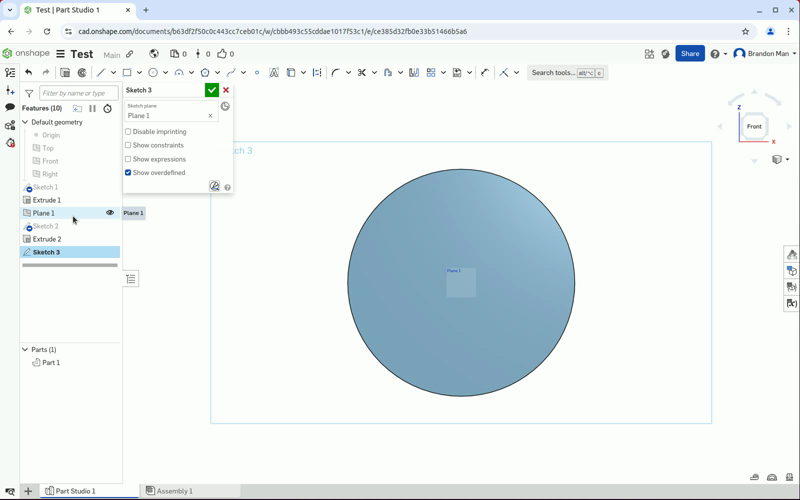
mouse_move(73, 352)
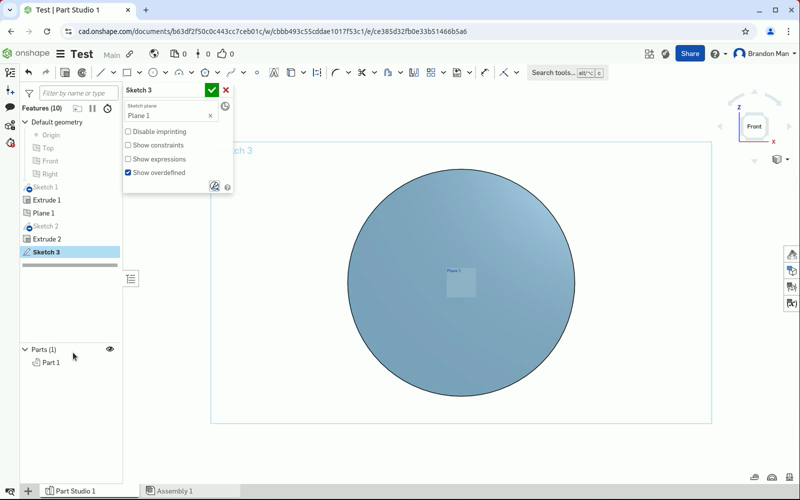
key(y)
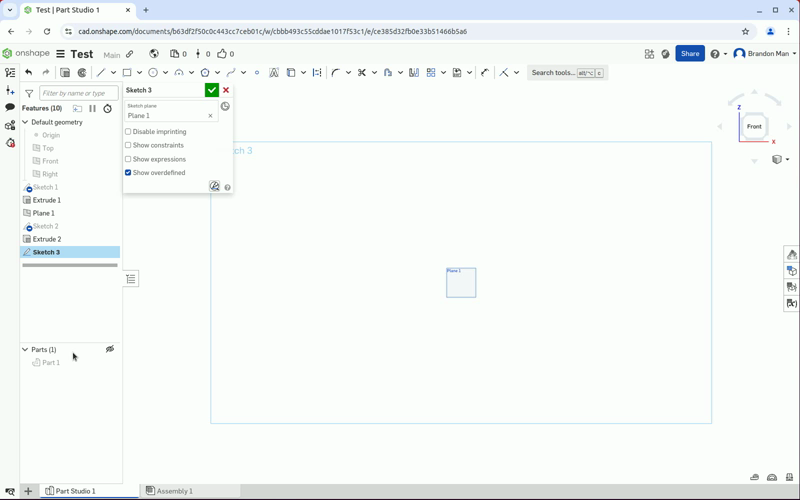
key(c)
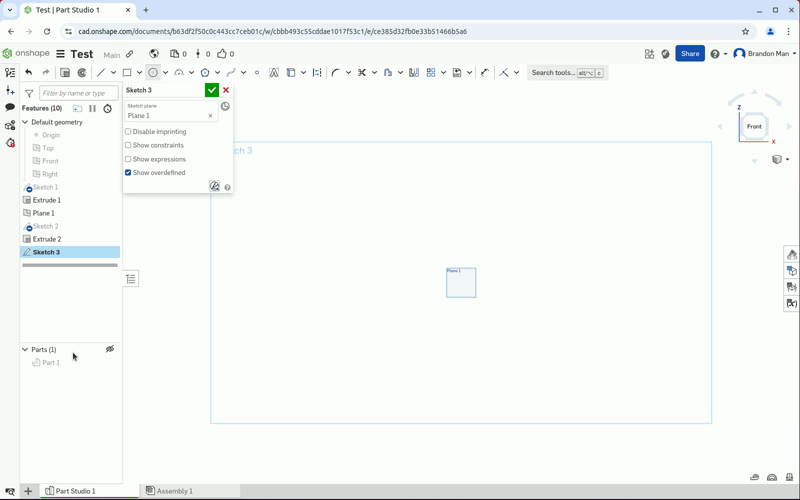
key_down(shift)
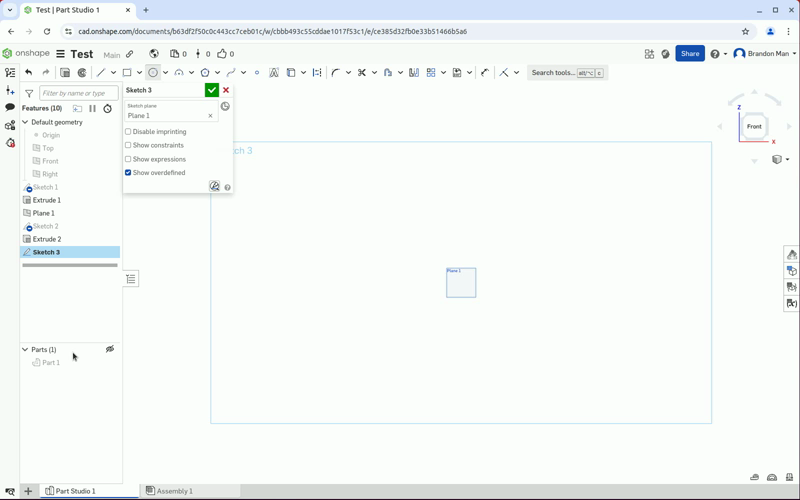
mouse_move(385, 282)
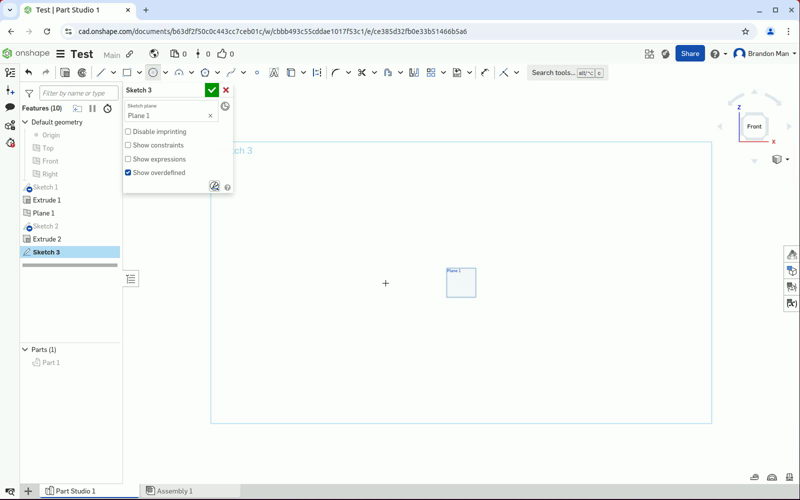
click(385, 282)
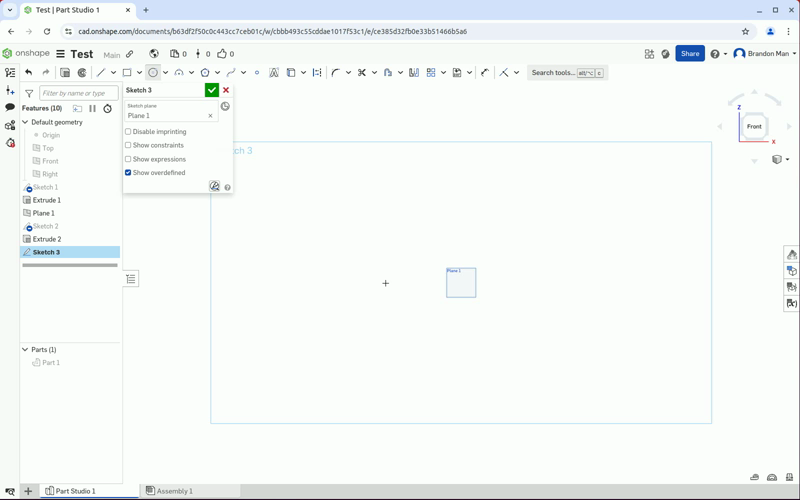
key_up(shift)
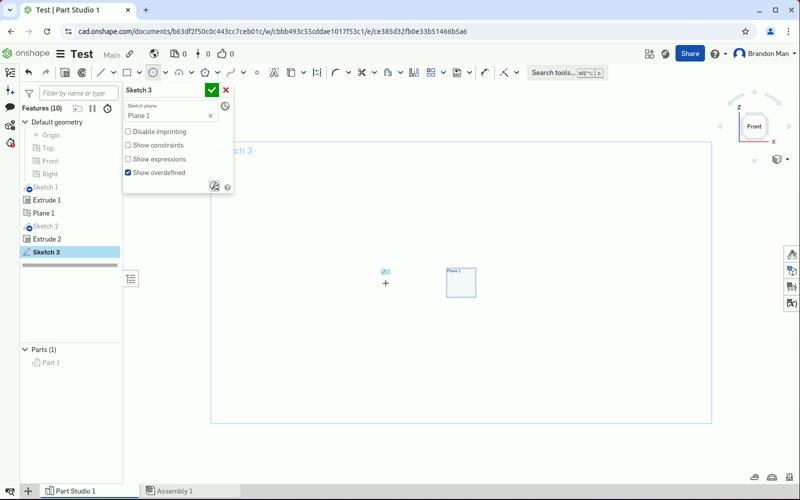
mouse_move(395, 282)
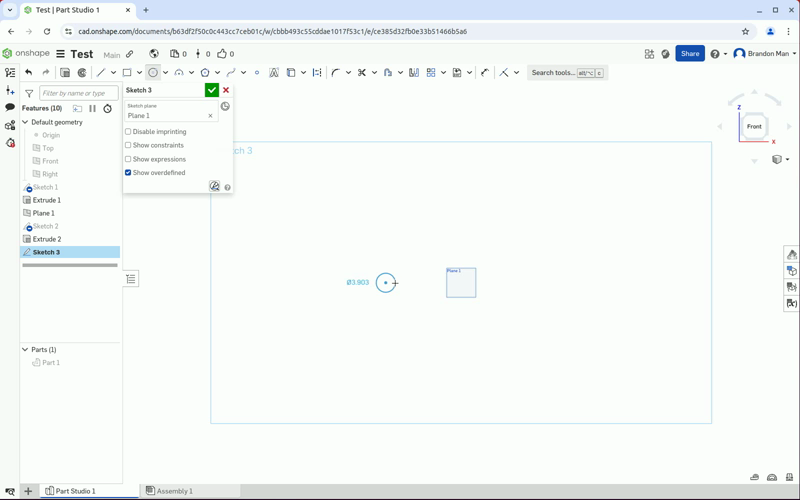
click(395, 282)
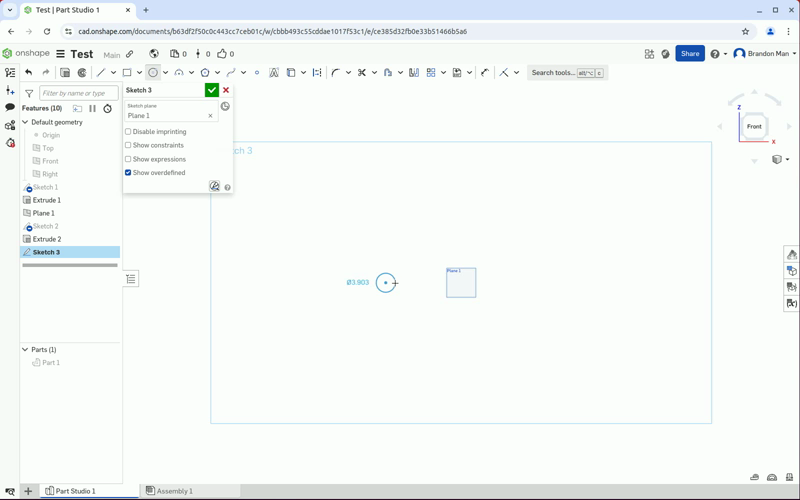
key(esc)
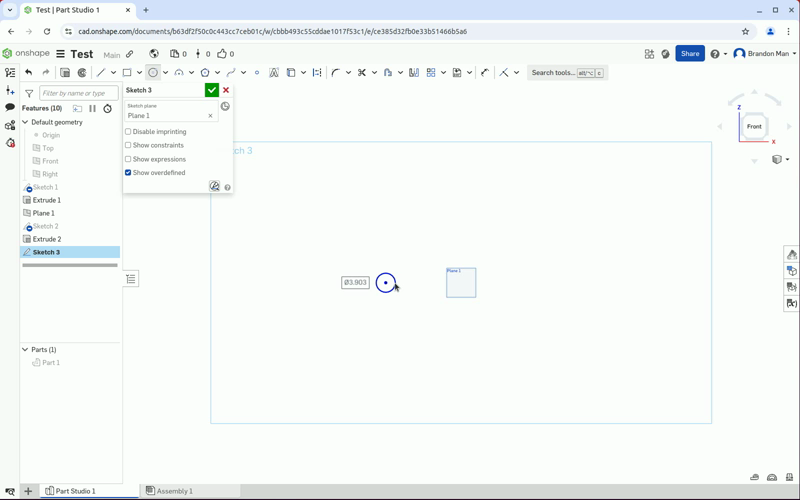
mouse_move(390, 286)
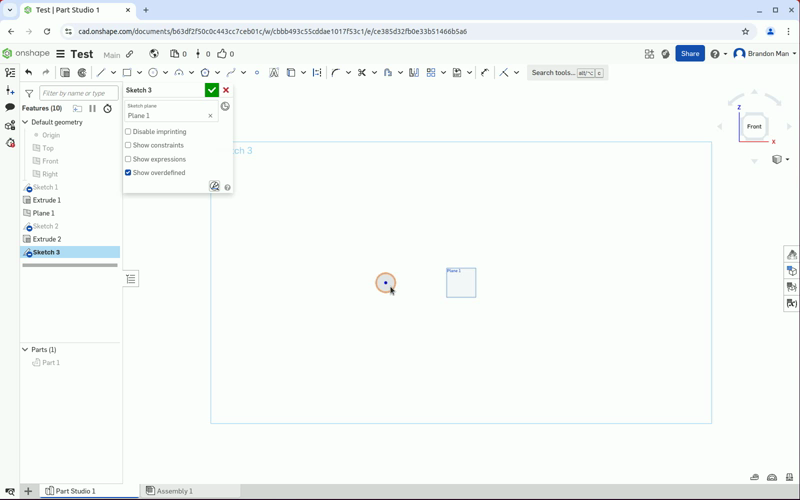
scroll(6)
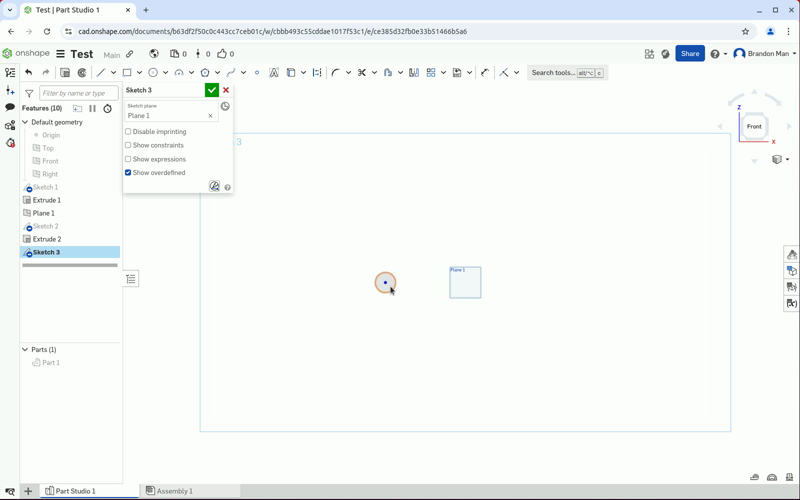
scroll(6)
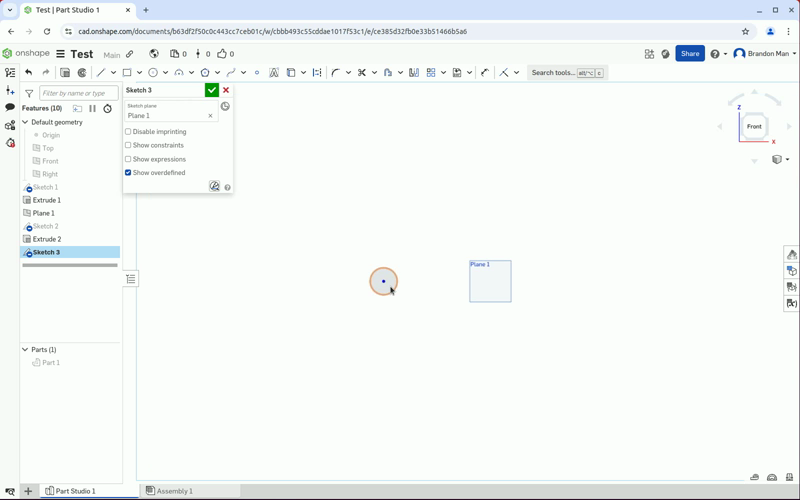
scroll(6)
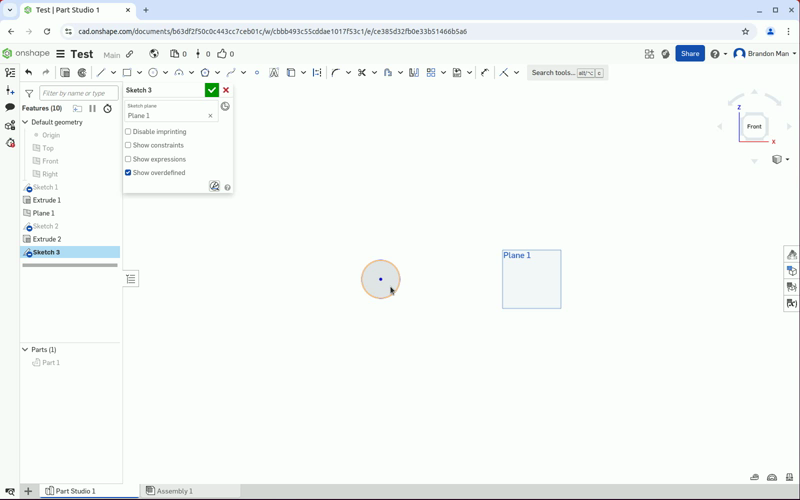
scroll(6)
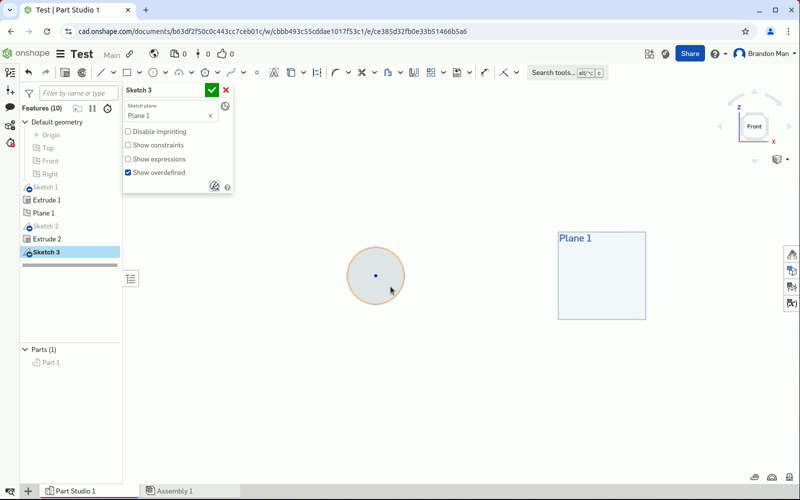
scroll(6)
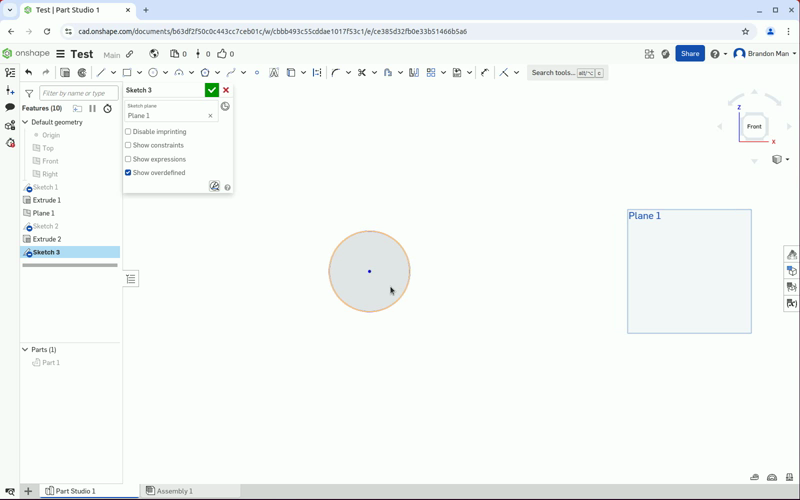
scroll(6)
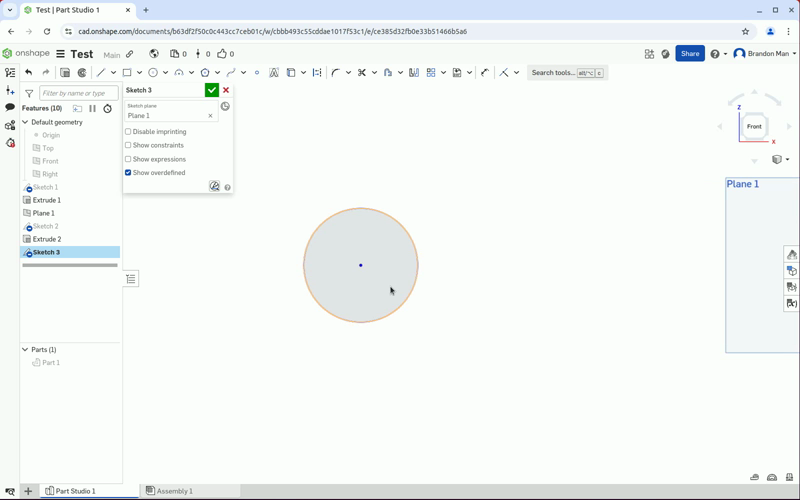
scroll(6)
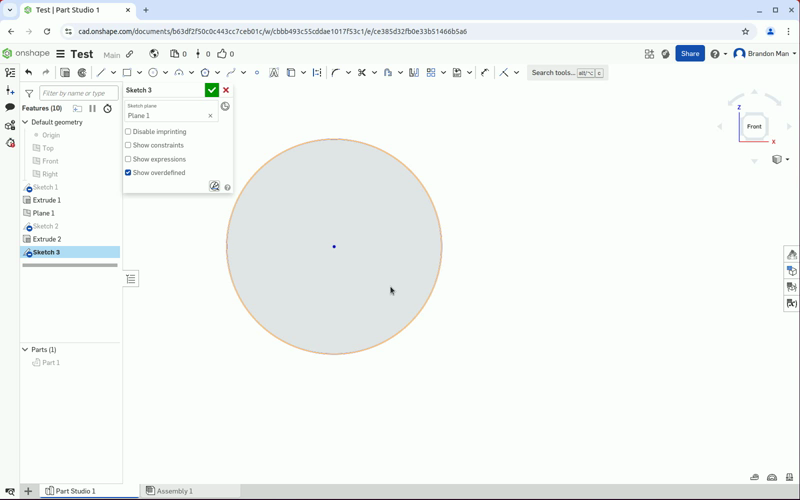
click(390, 286)
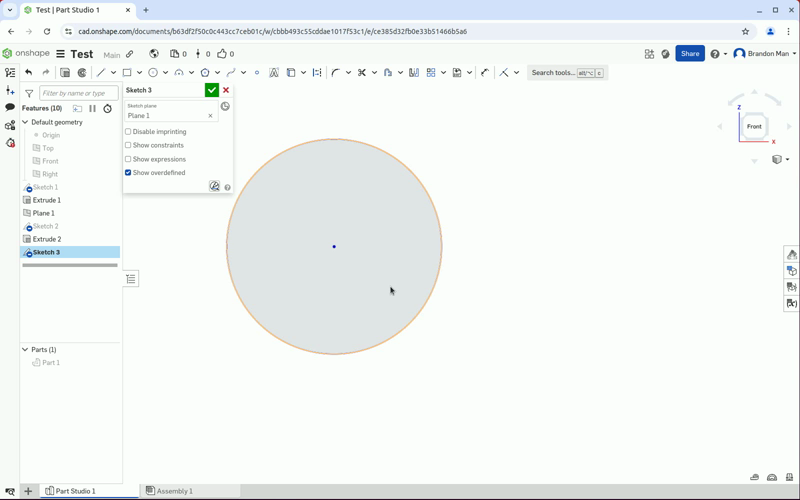
scroll(-6)
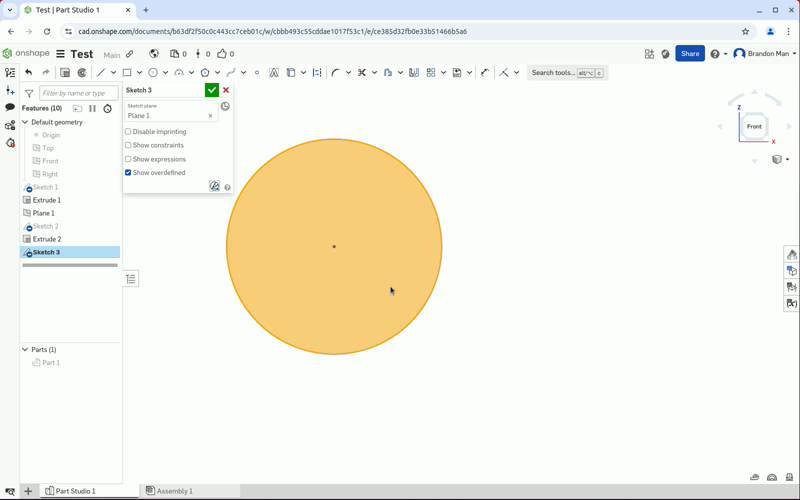
scroll(-6)
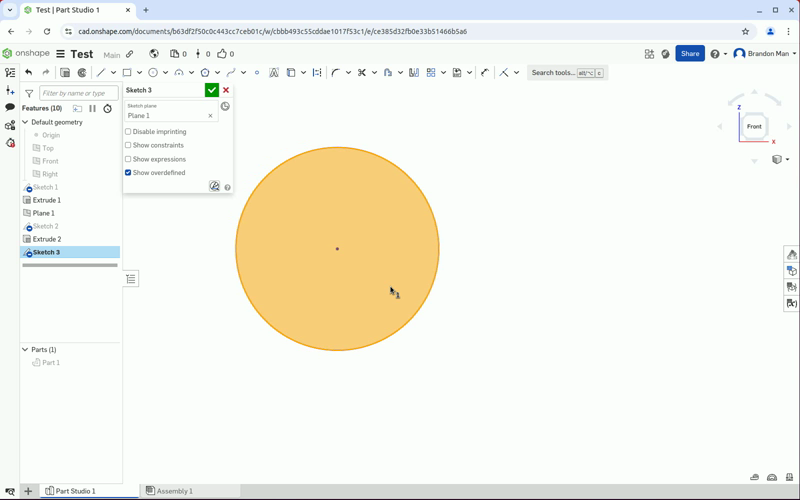
scroll(-6)
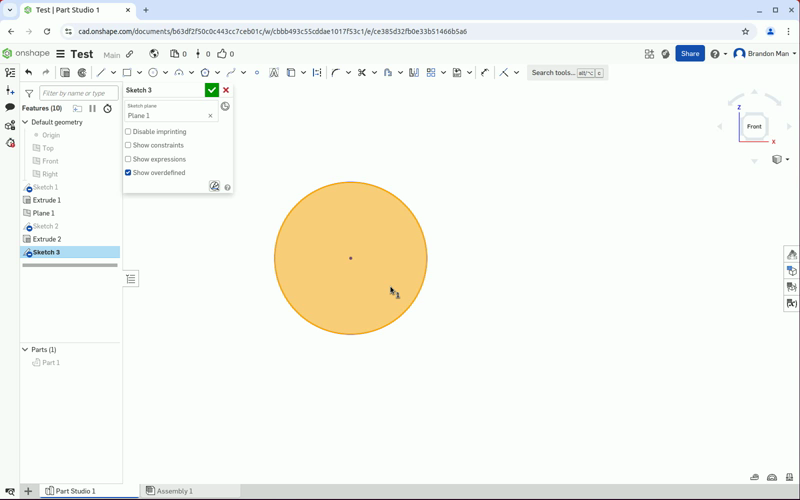
scroll(-6)
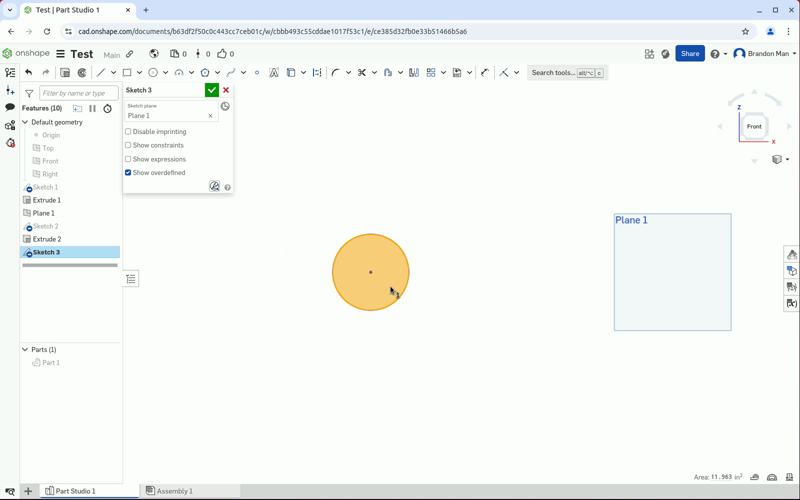
scroll(-6)
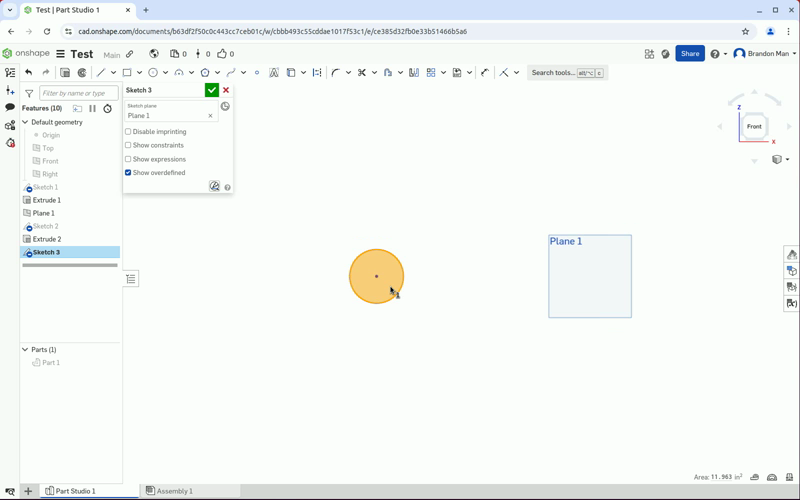
scroll(-6)
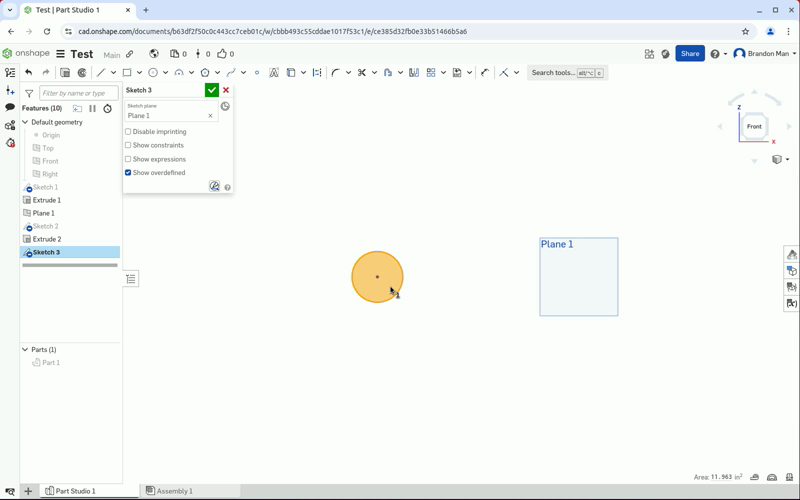
scroll(-6)
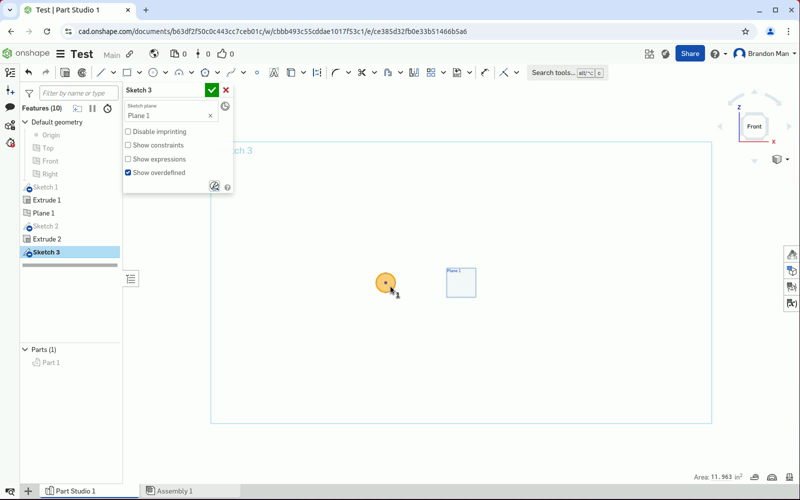
mouse_move(73, 352)
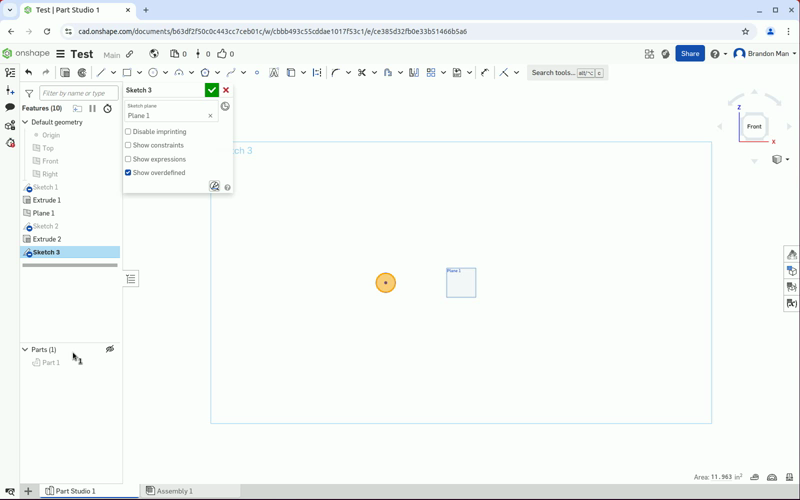
key(shift+y)
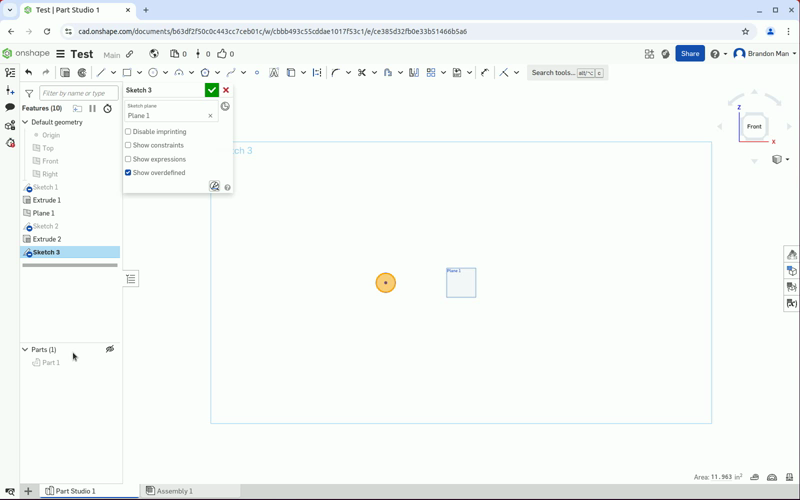
key(shift+e)
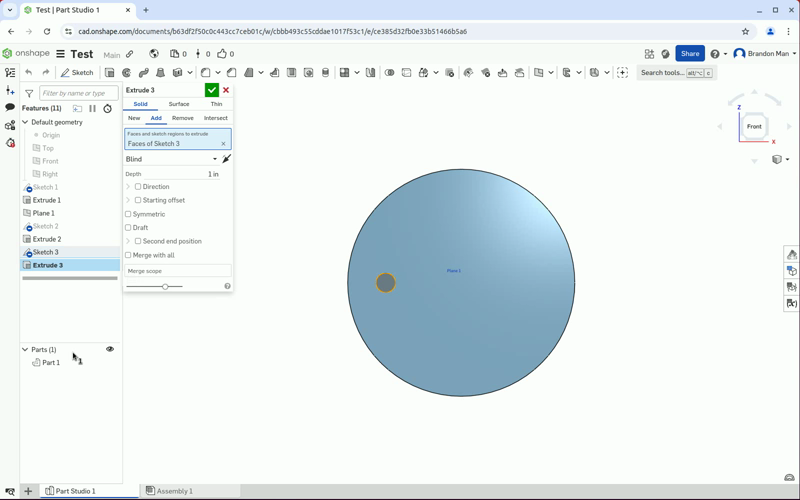
mouse_move(143, 106)
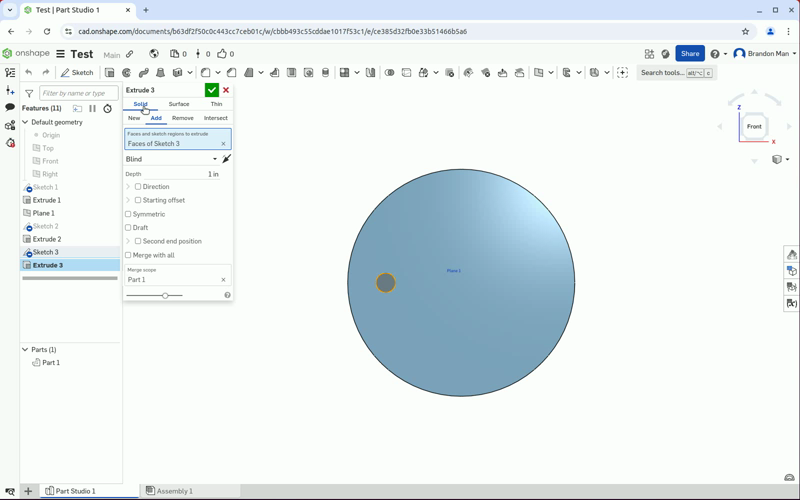
click(143, 106)
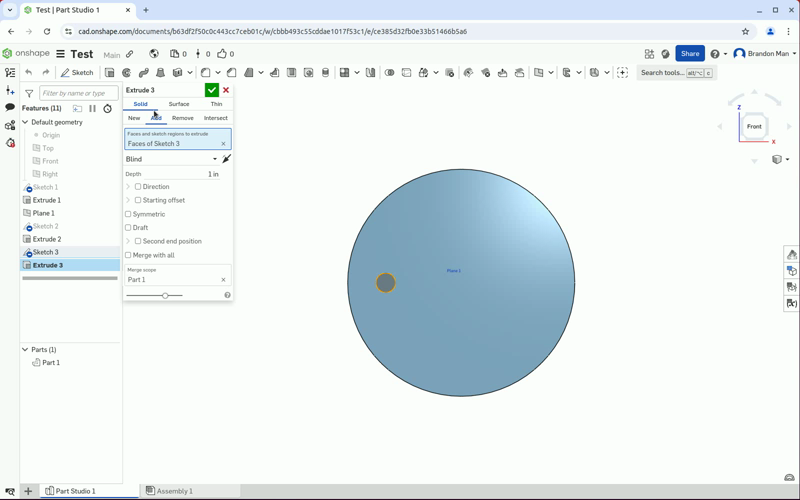
mouse_move(186, 120)
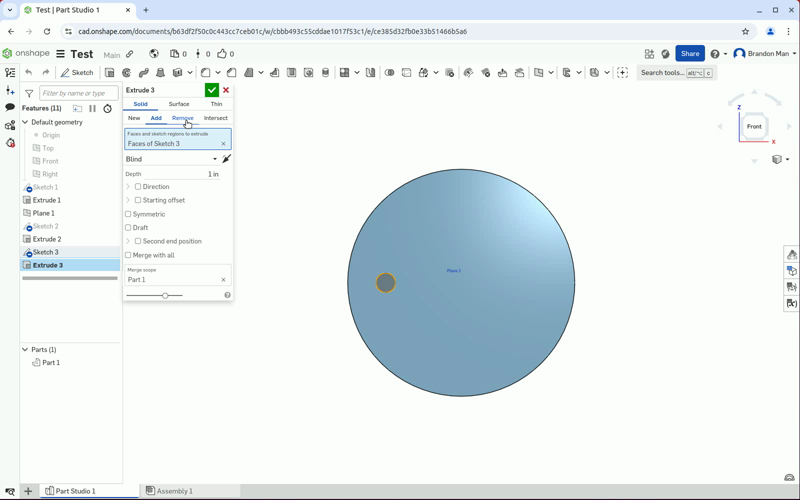
click(186, 120)
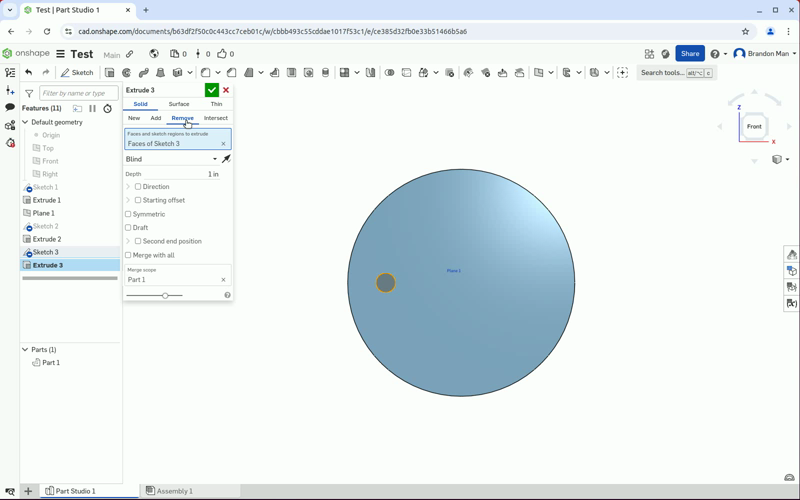
key(tab, 4)
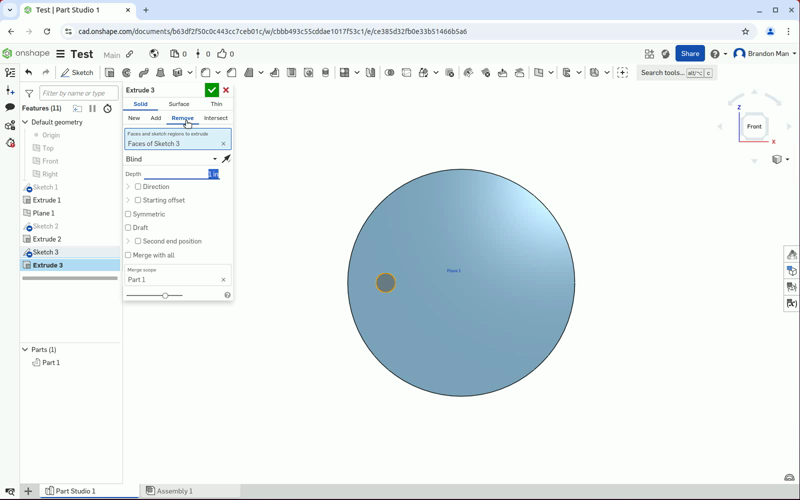
text(7.703)
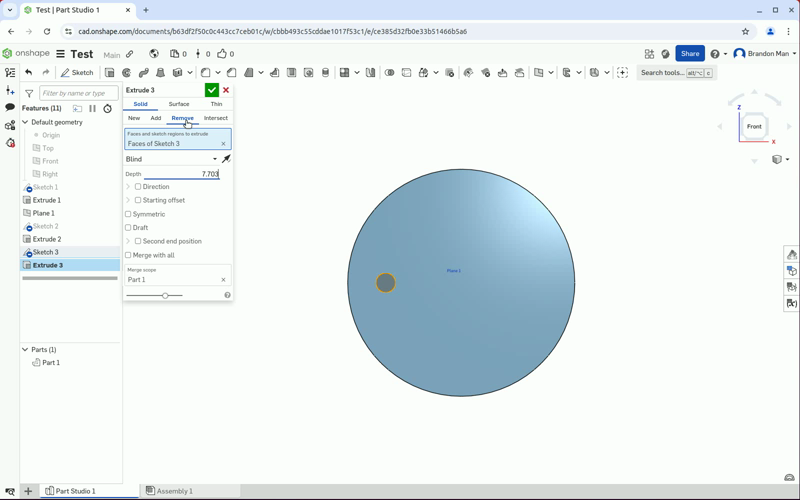
key(tab, 6)
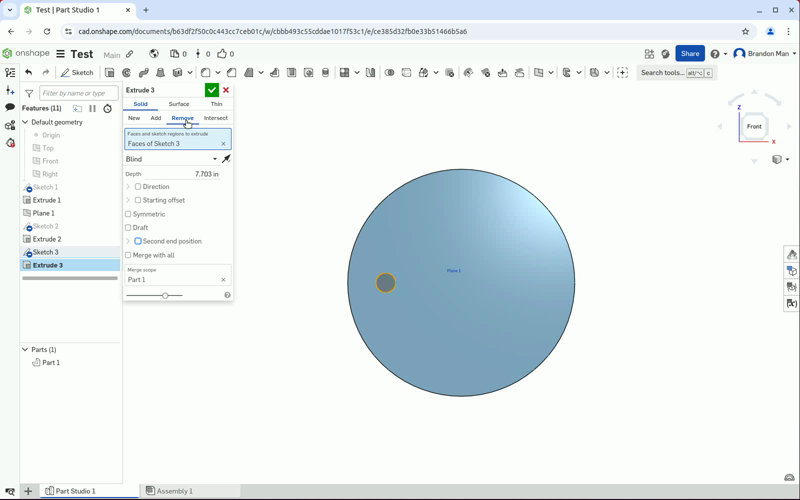
key(space)
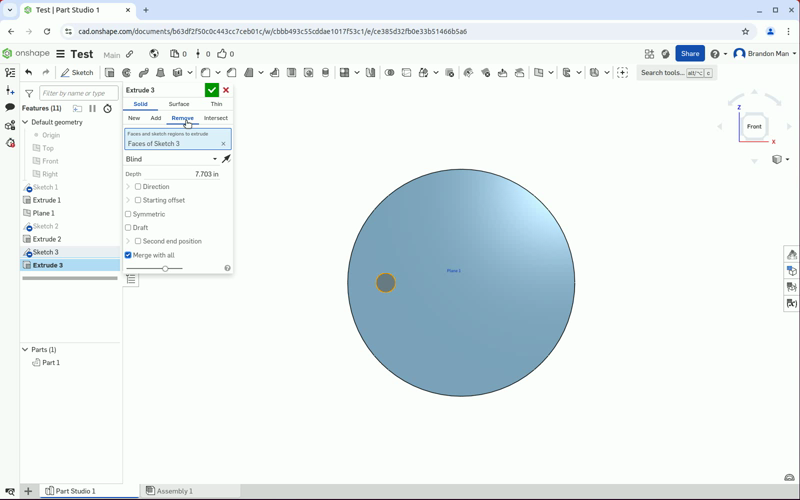
key(enter)
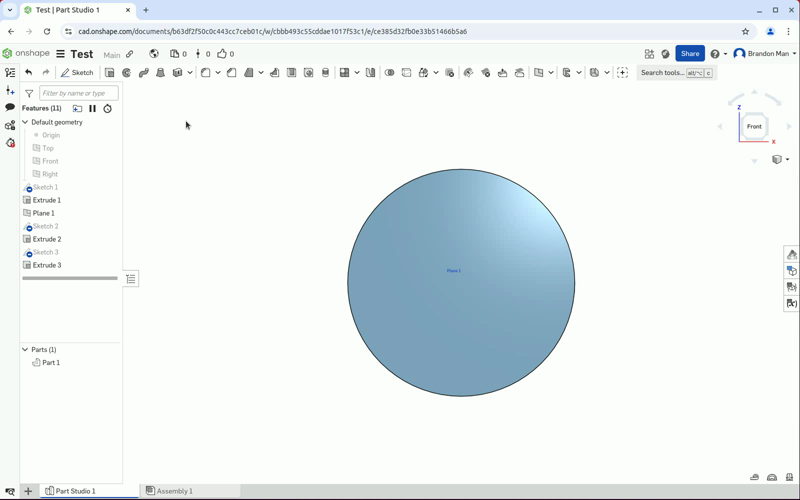
key(shift+h)
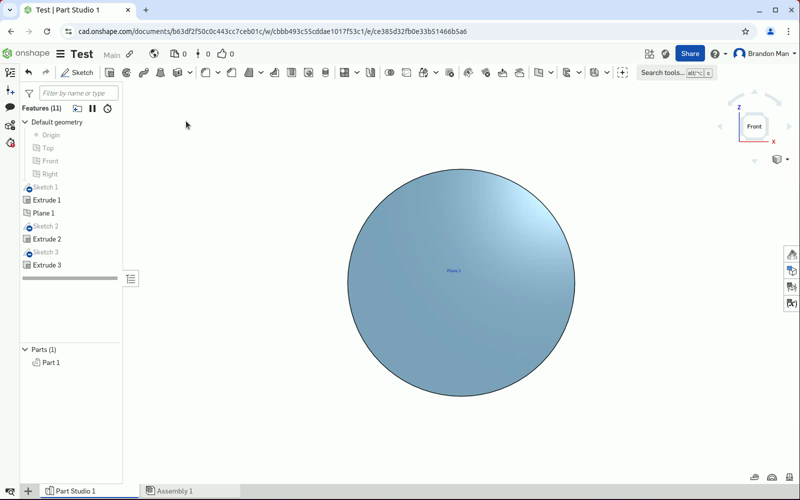
key(shift+h)
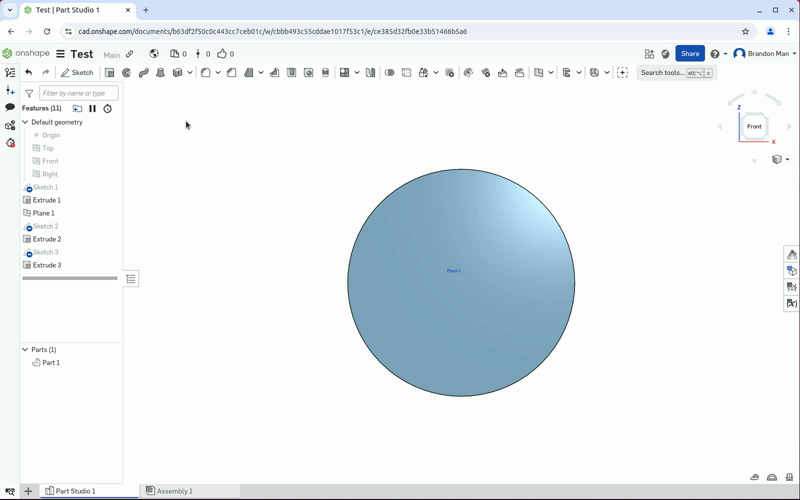
mouse_move(73, 189)
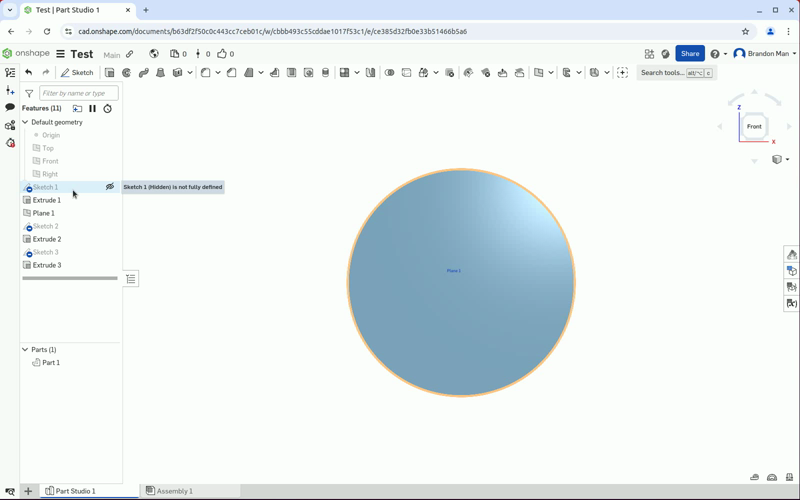
click(73, 189)
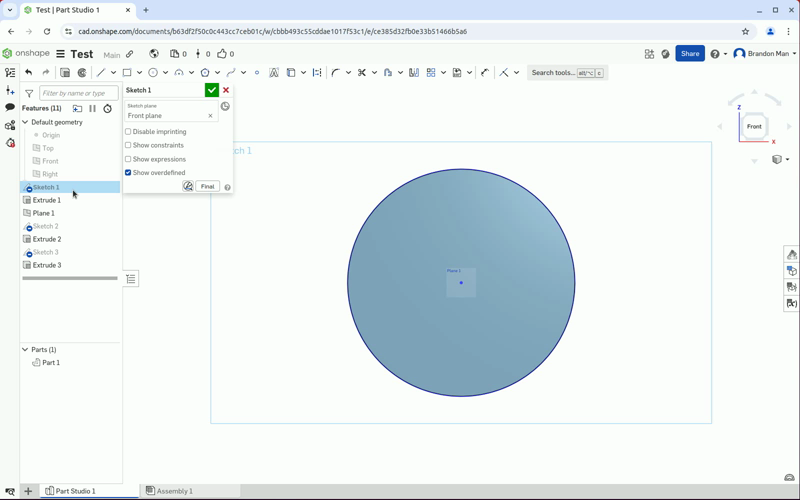
mouse_move(229, 92)
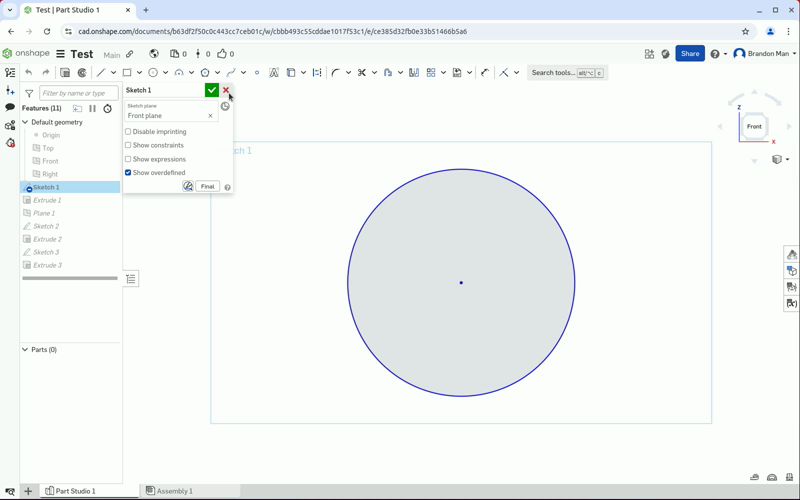
click(229, 92)
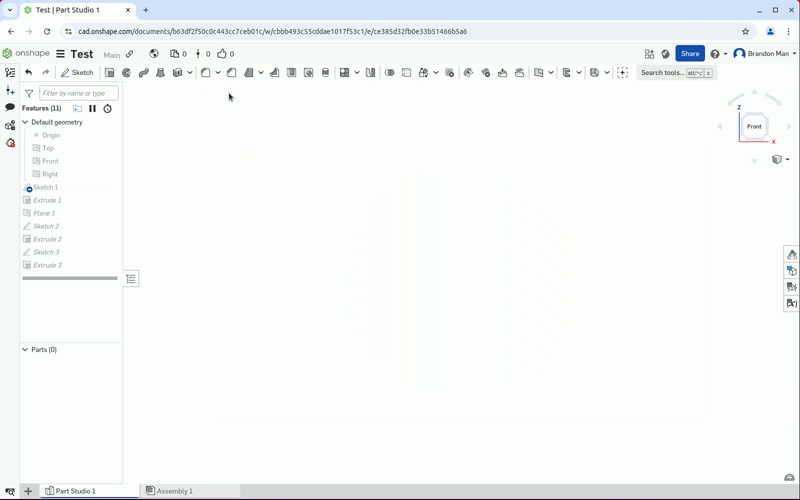
key(shift+s)
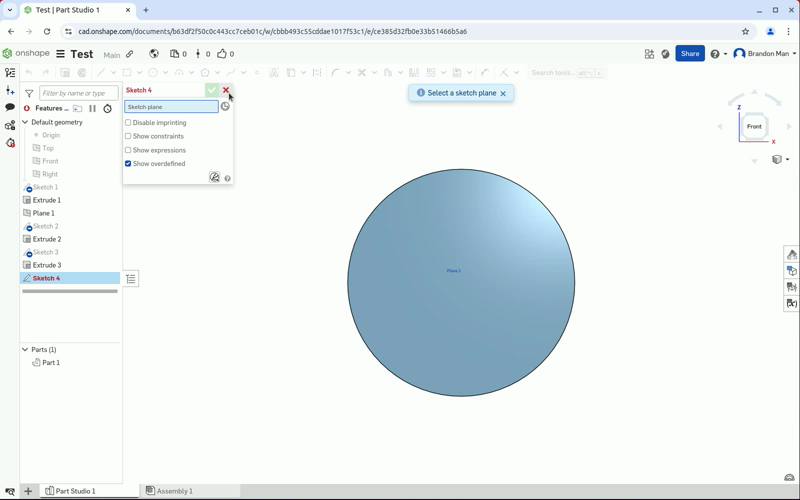
mouse_move(73, 215)
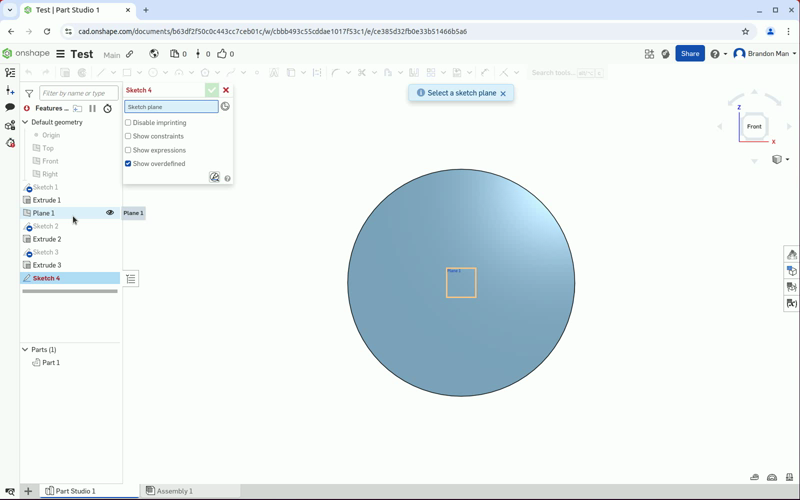
click(73, 215)
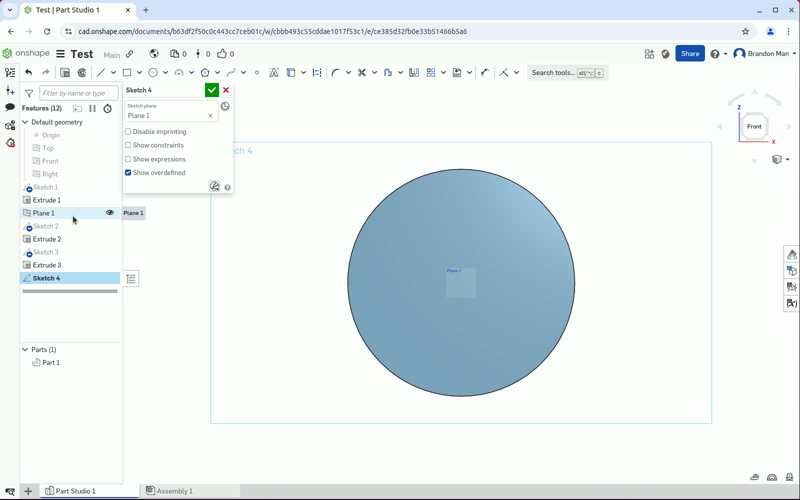
mouse_move(73, 352)
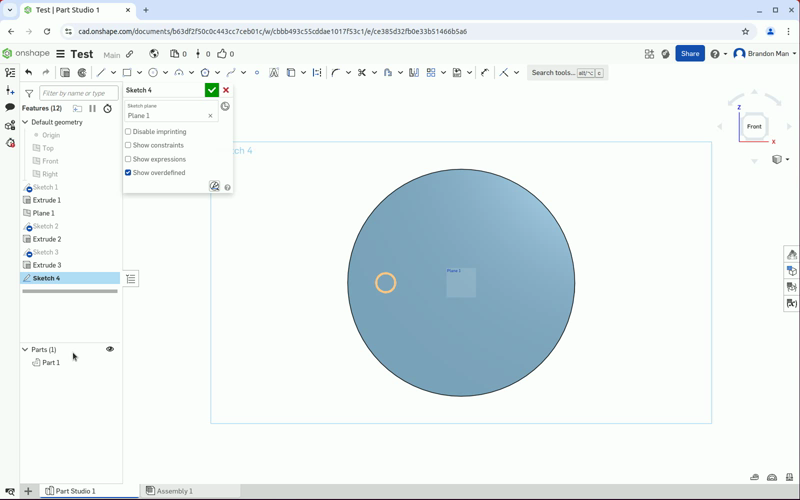
key(y)
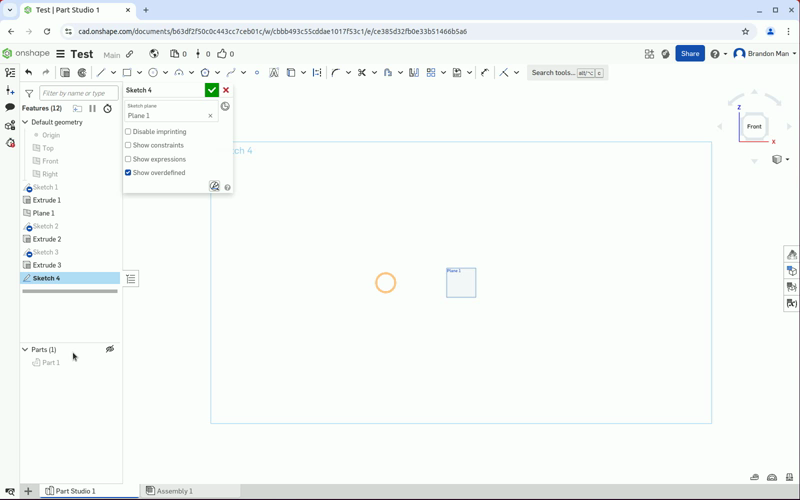
key(c)
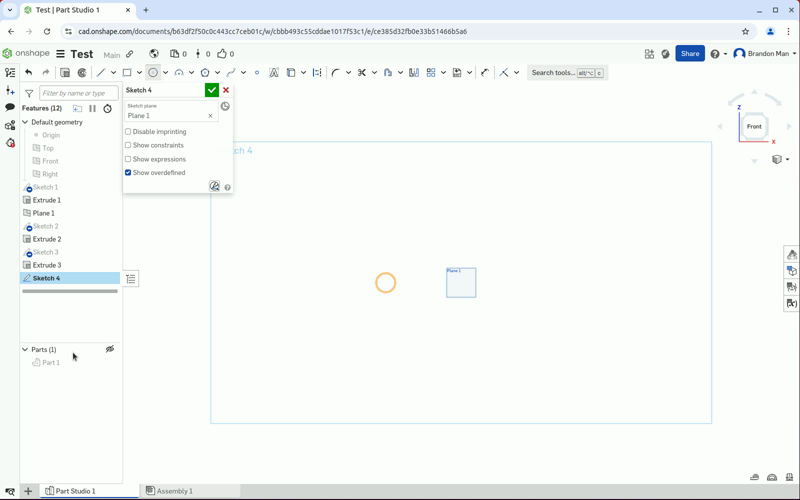
key_down(shift)
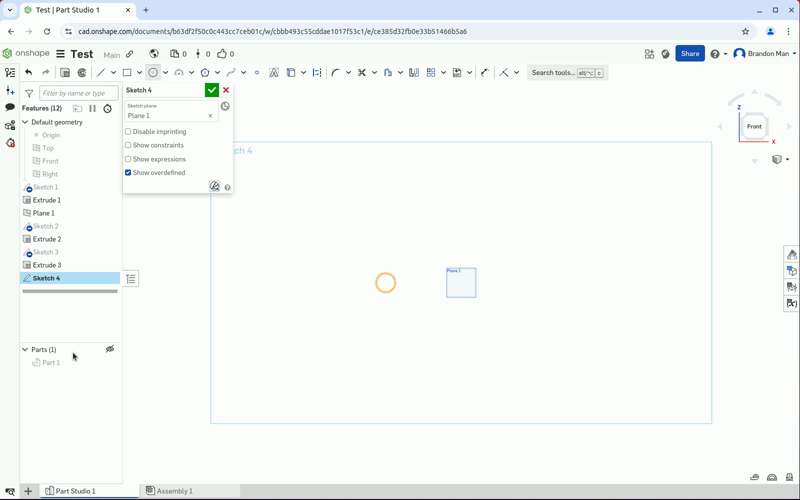
mouse_move(460, 357)
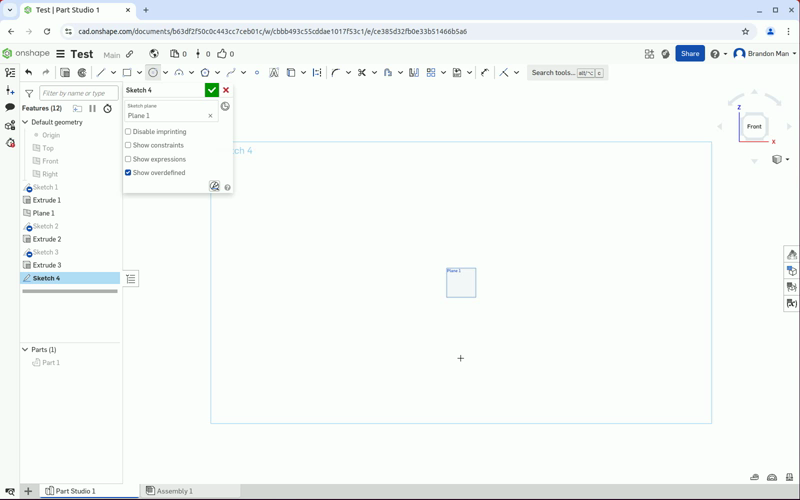
click(460, 357)
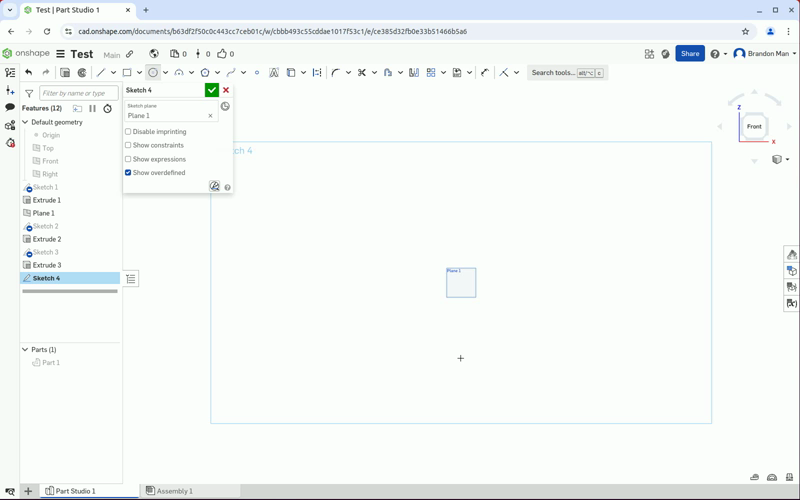
key_up(shift)
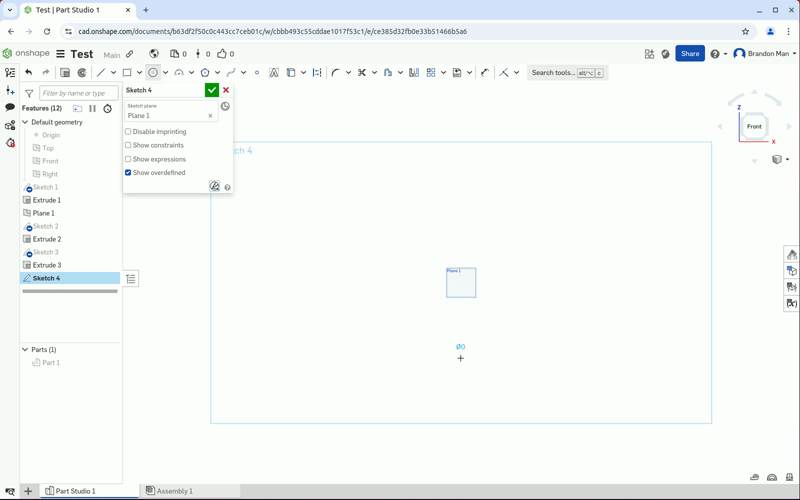
mouse_move(470, 357)
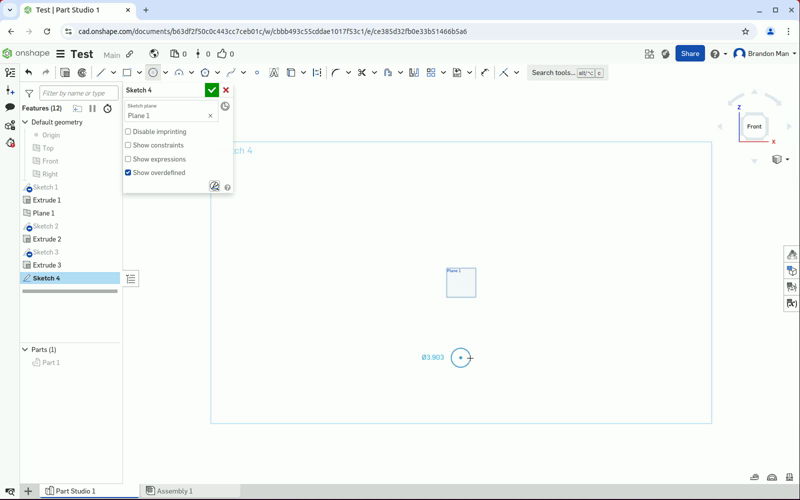
click(470, 357)
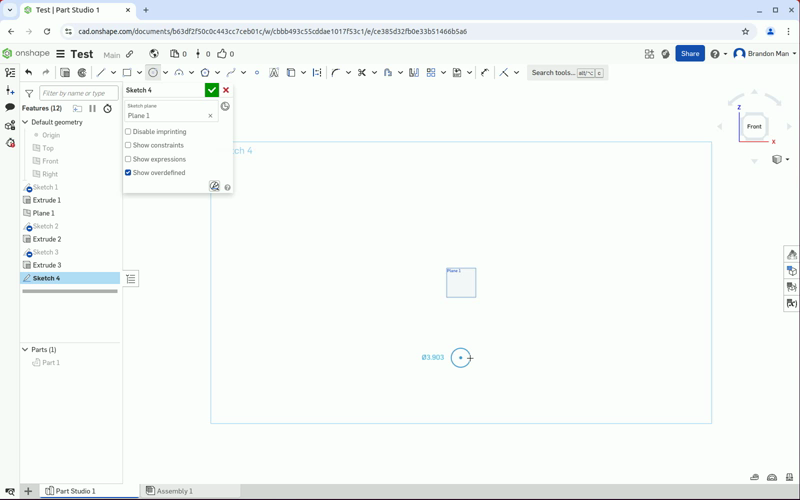
key(esc)
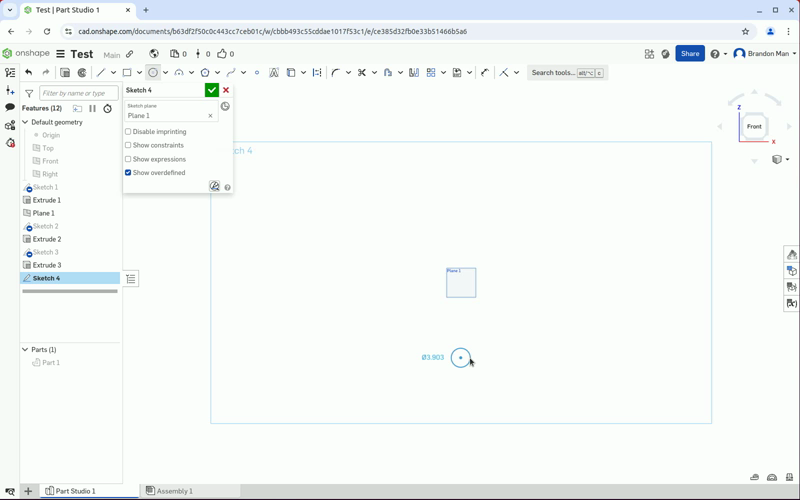
mouse_move(454, 358)
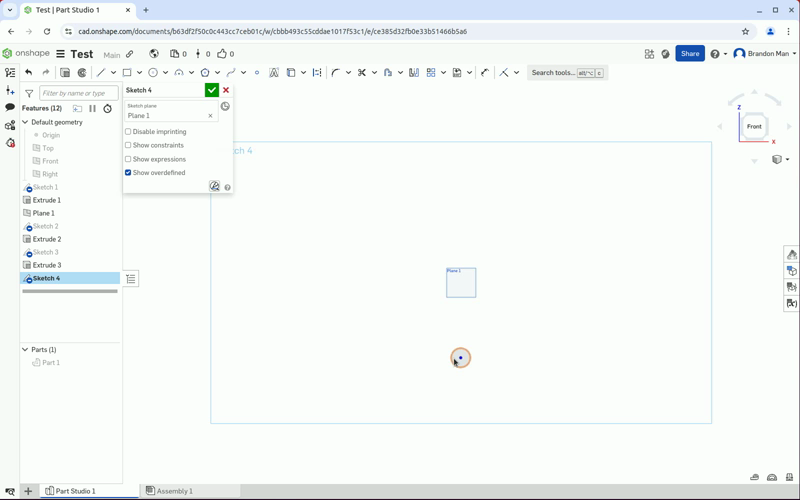
scroll(6)
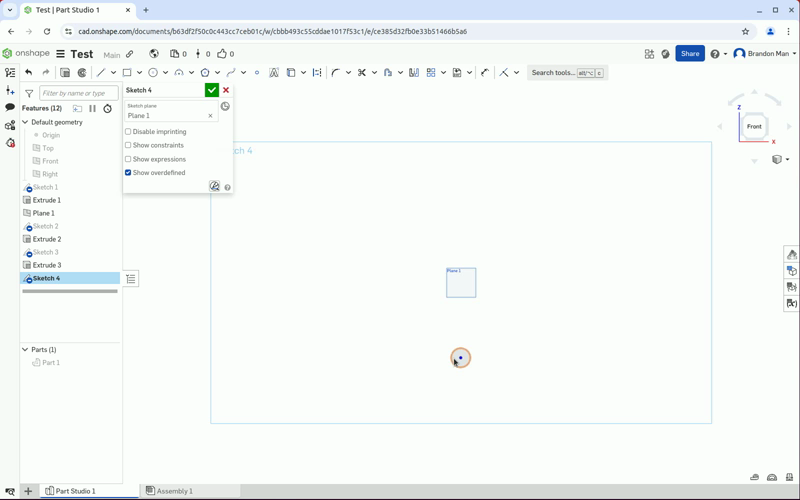
scroll(6)
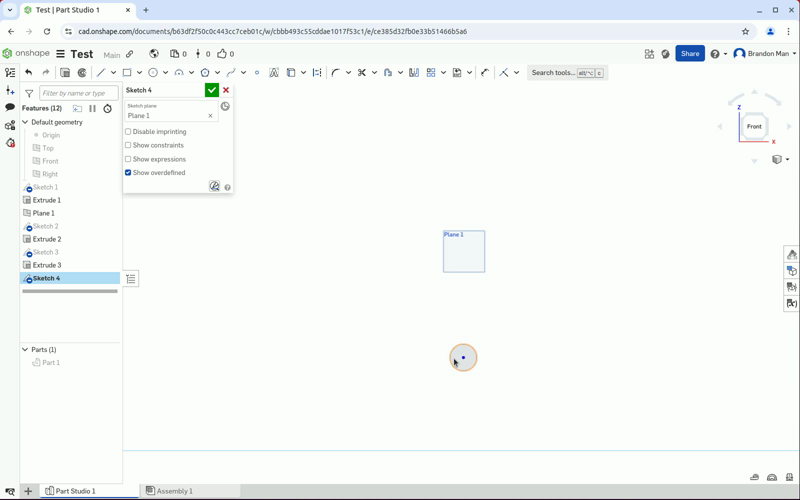
scroll(6)
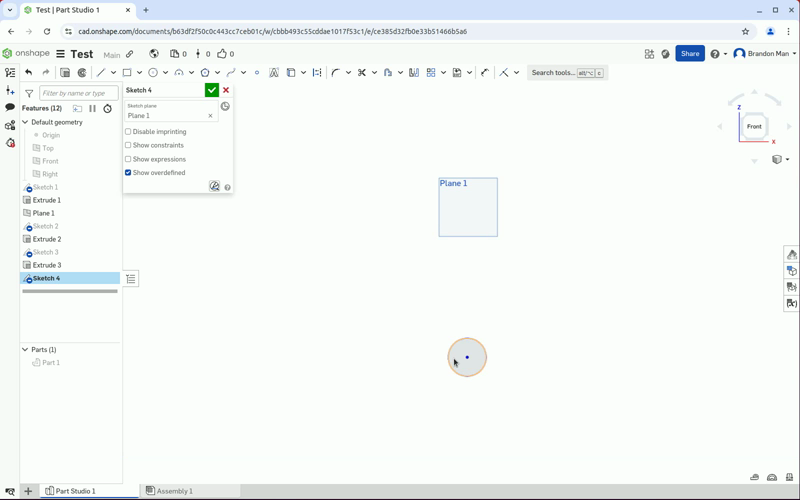
scroll(6)
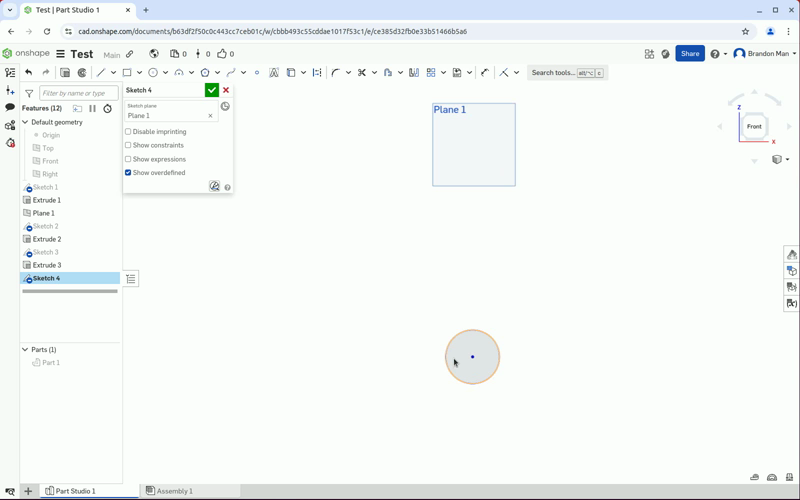
scroll(6)
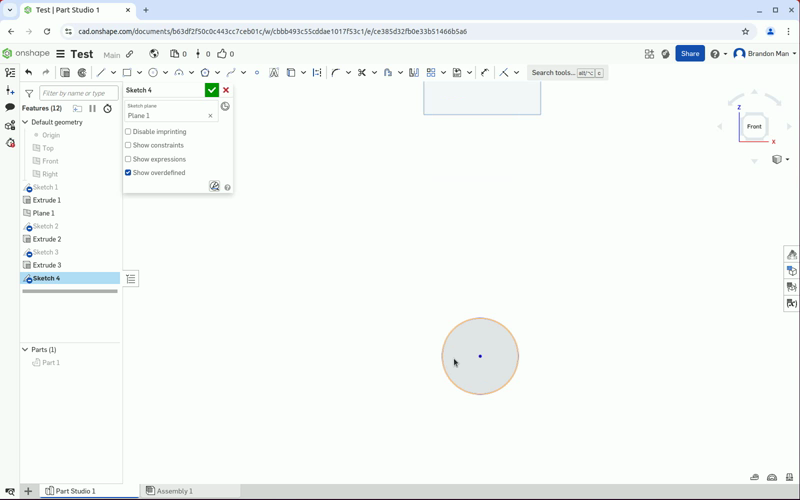
scroll(6)
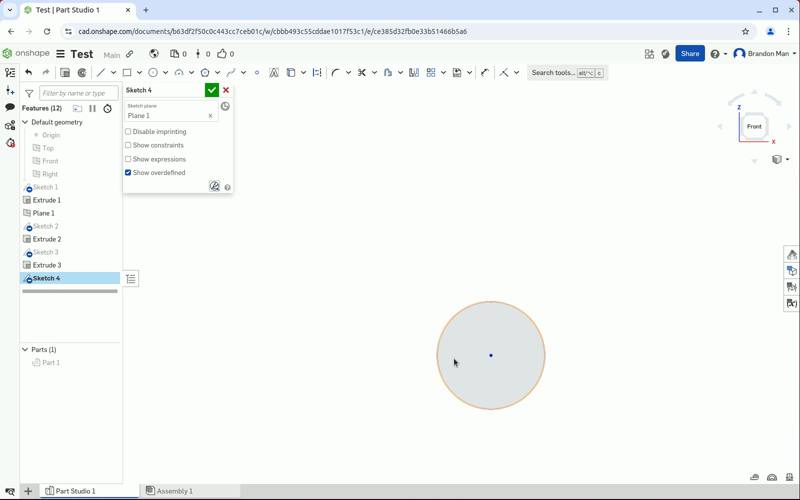
scroll(6)
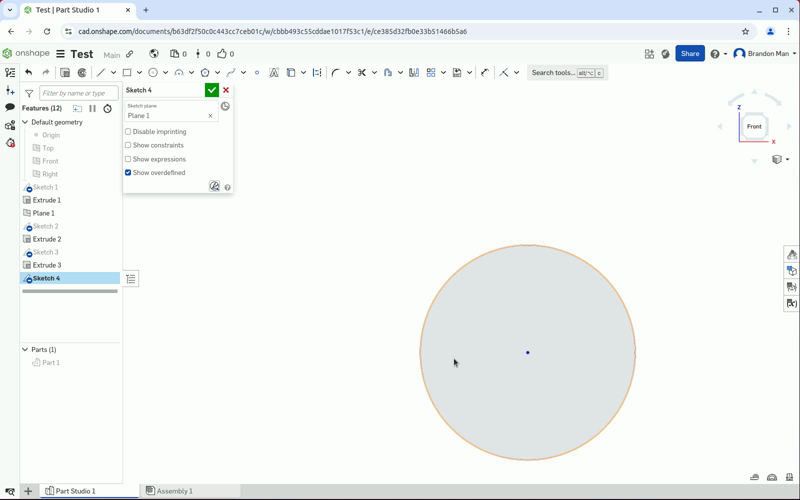
click(454, 358)
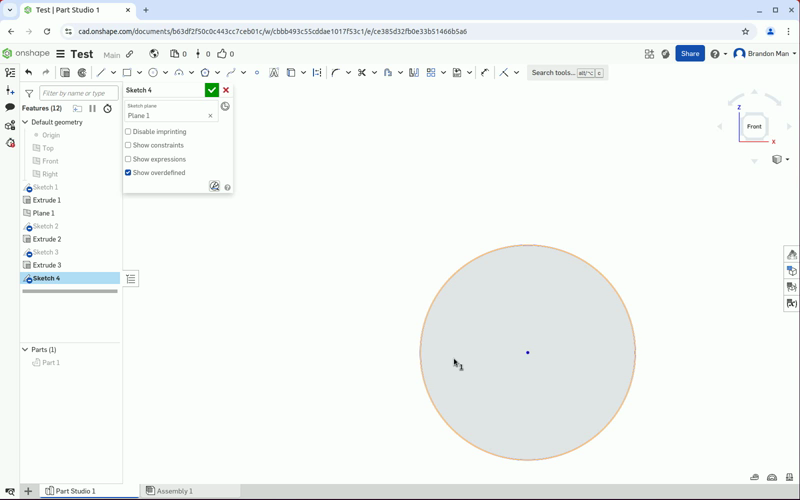
scroll(-6)
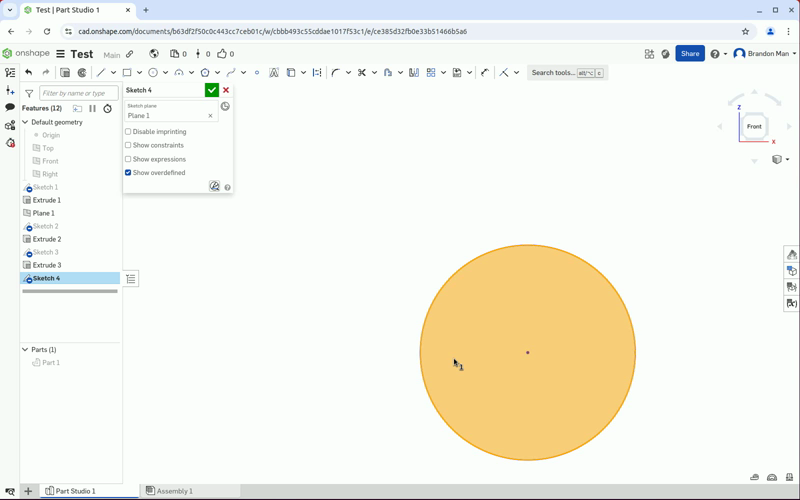
scroll(-6)
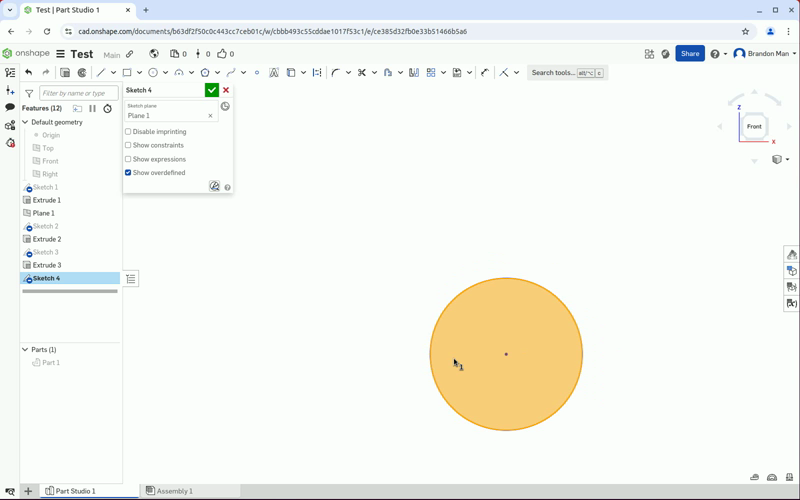
scroll(-6)
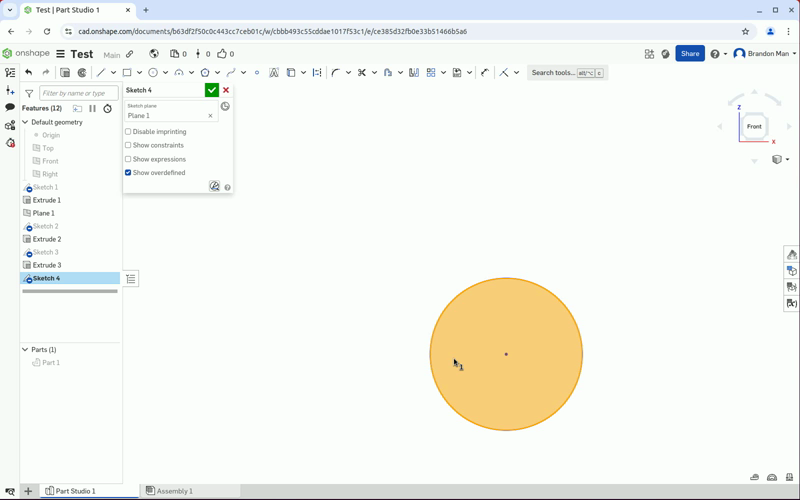
scroll(-6)
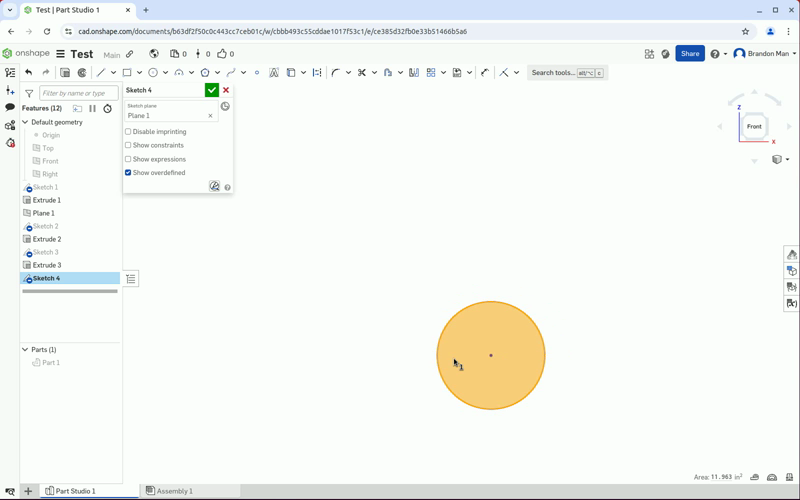
scroll(-6)
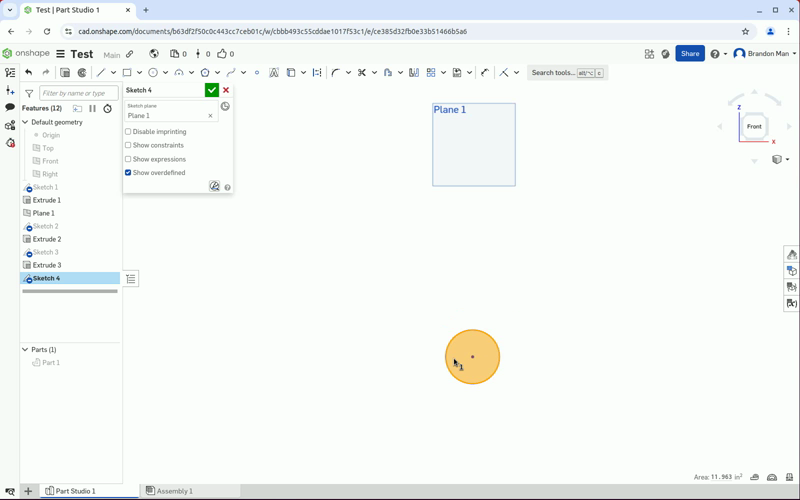
scroll(-6)
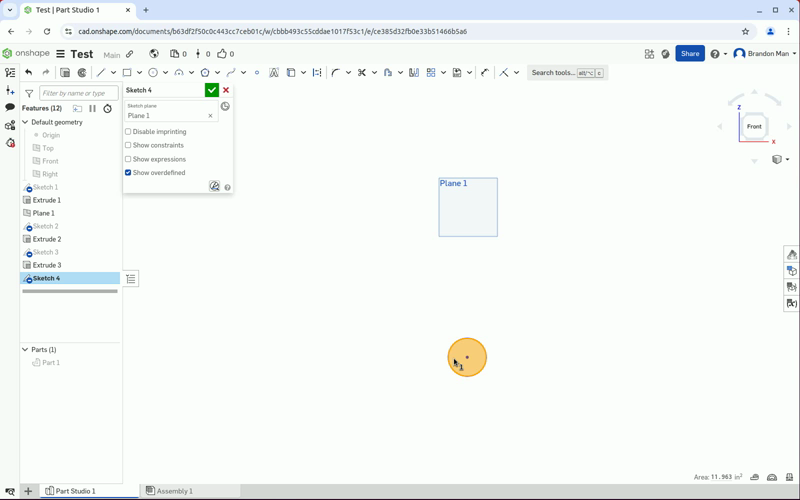
scroll(-6)
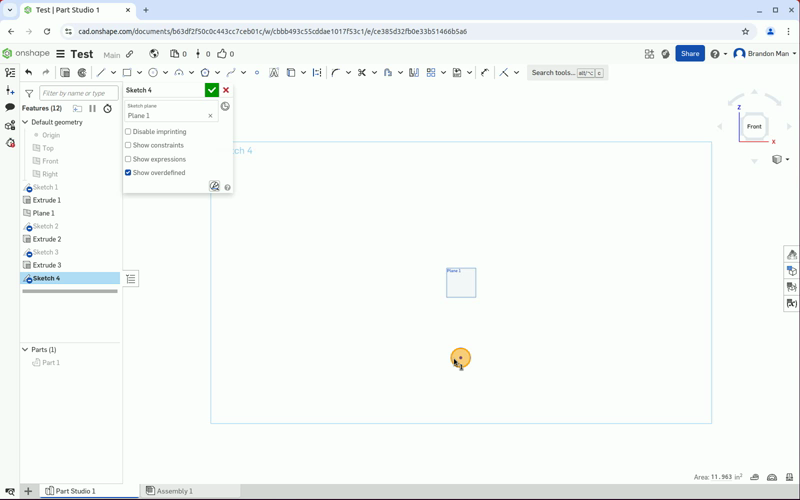
mouse_move(73, 352)
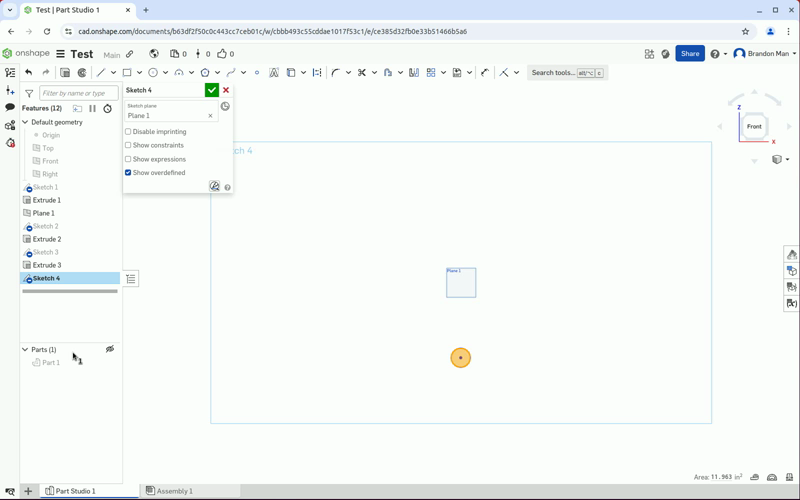
key(shift+y)
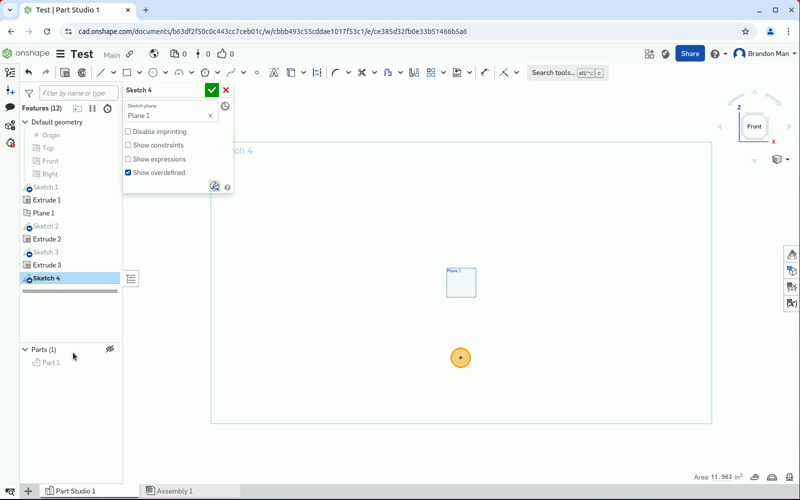
key(shift+e)
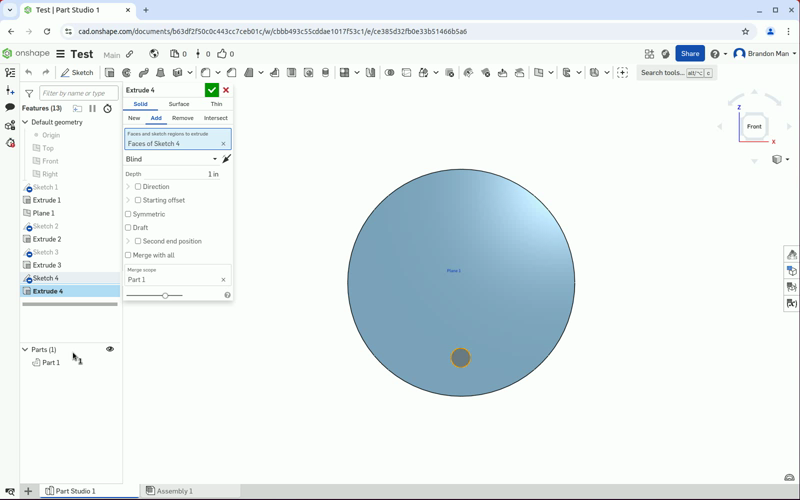
mouse_move(143, 106)
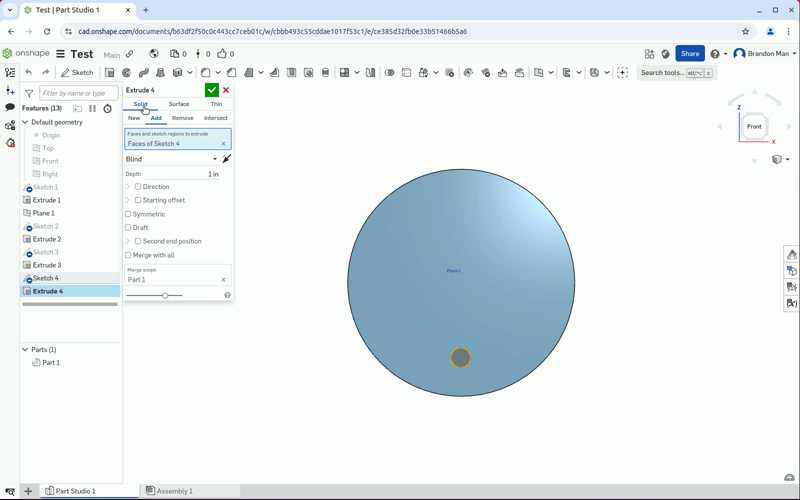
click(143, 106)
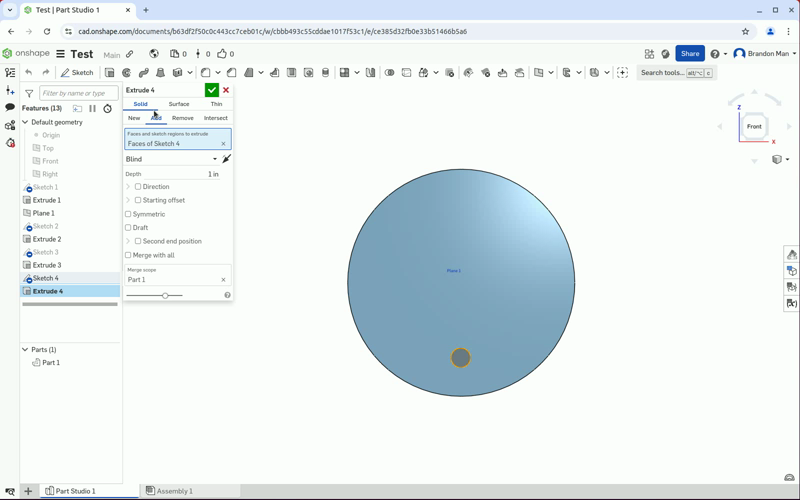
mouse_move(186, 120)
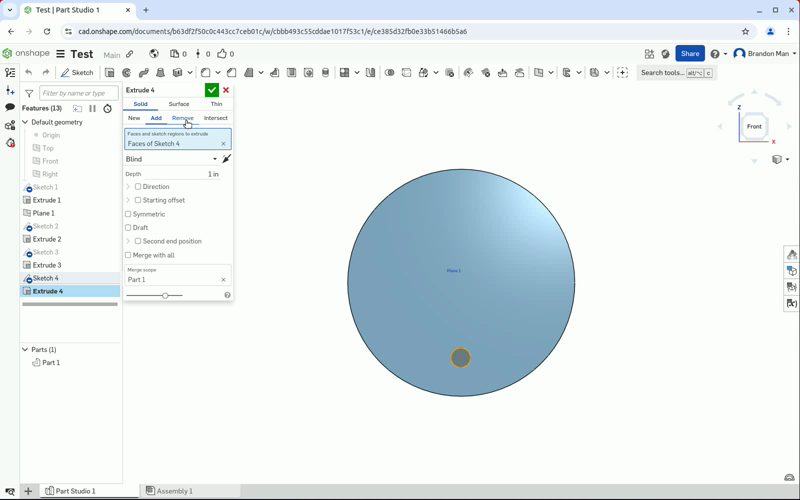
click(186, 120)
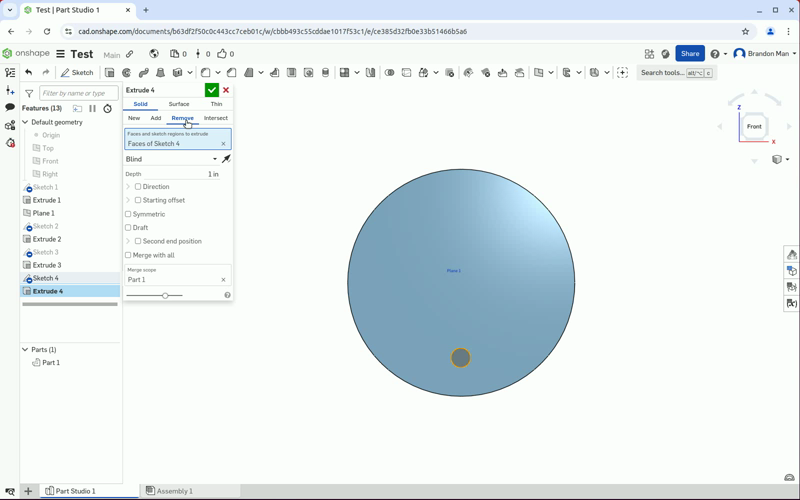
key(tab, 4)
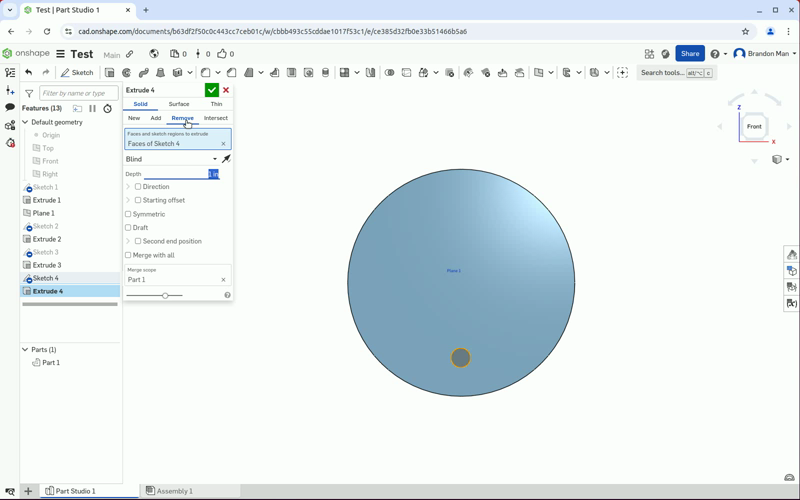
text(7.703)
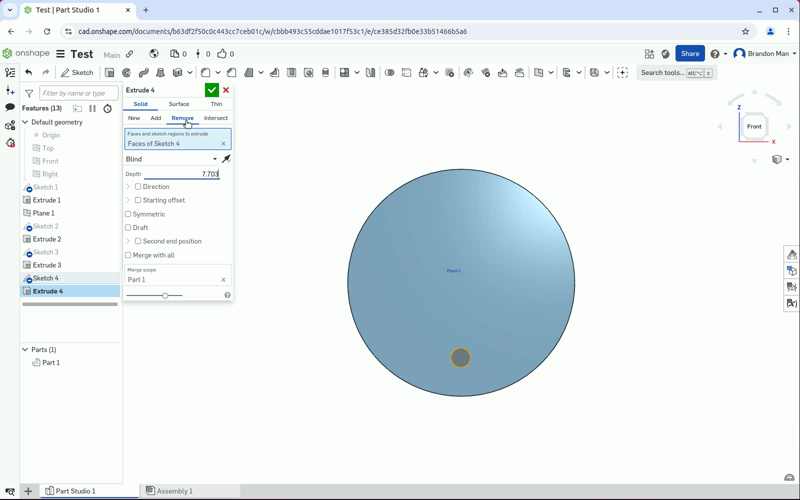
key(tab, 6)
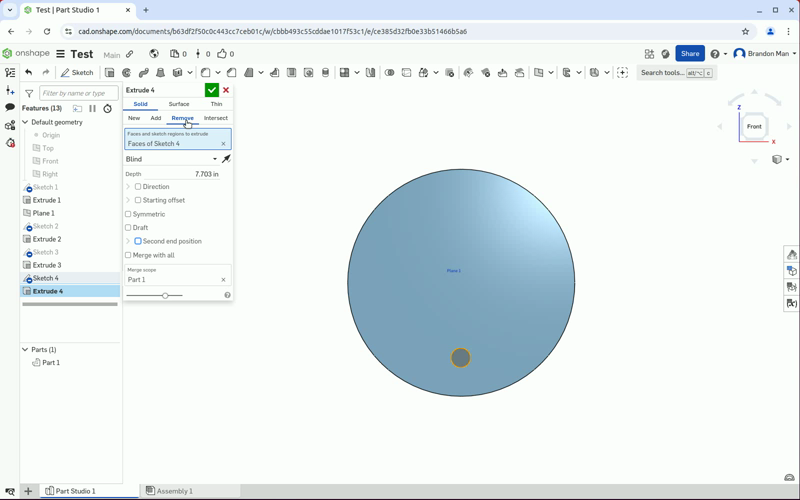
key(space)
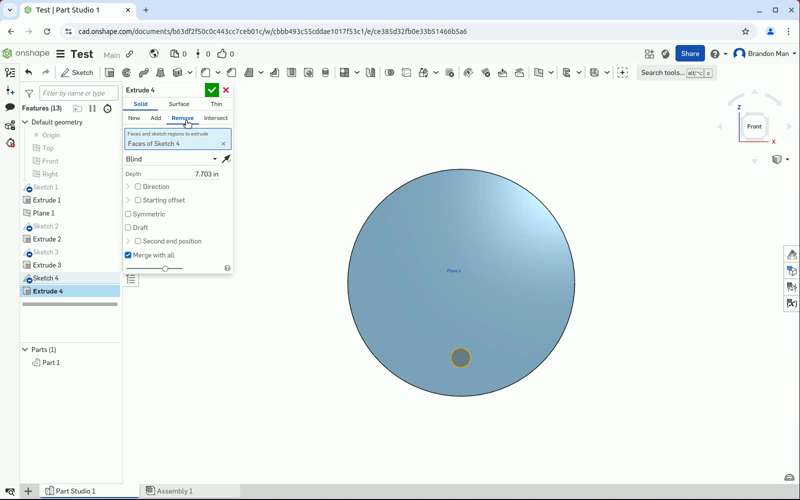
key(enter)
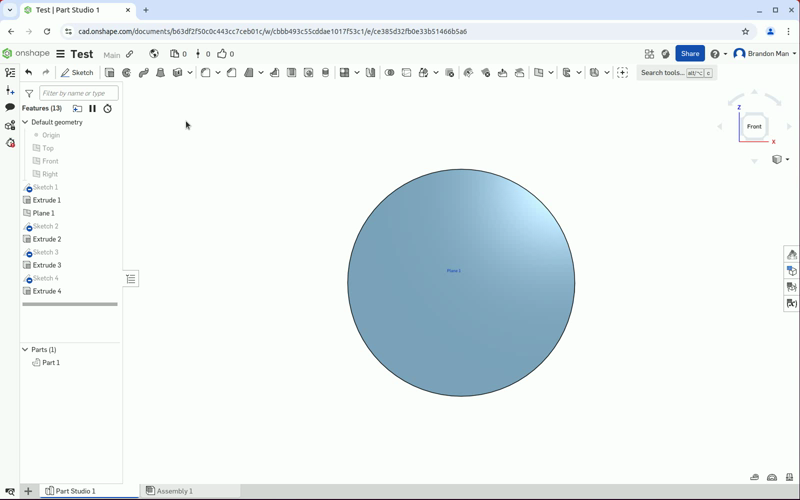
key(shift+h)
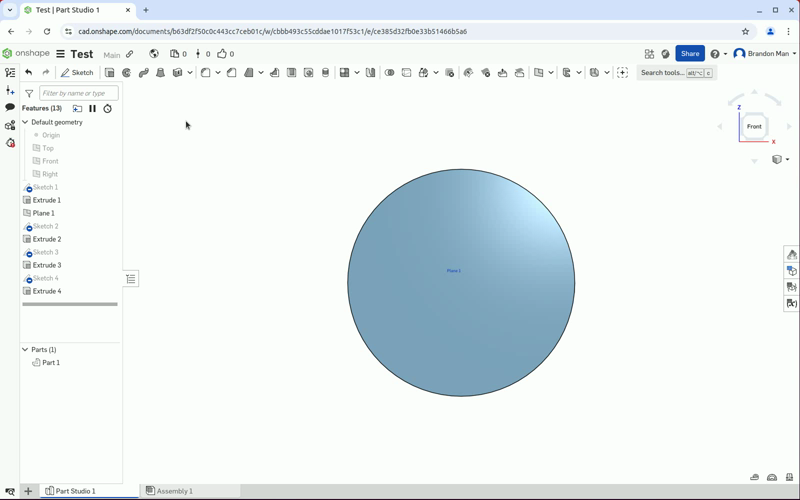
key(shift+h)
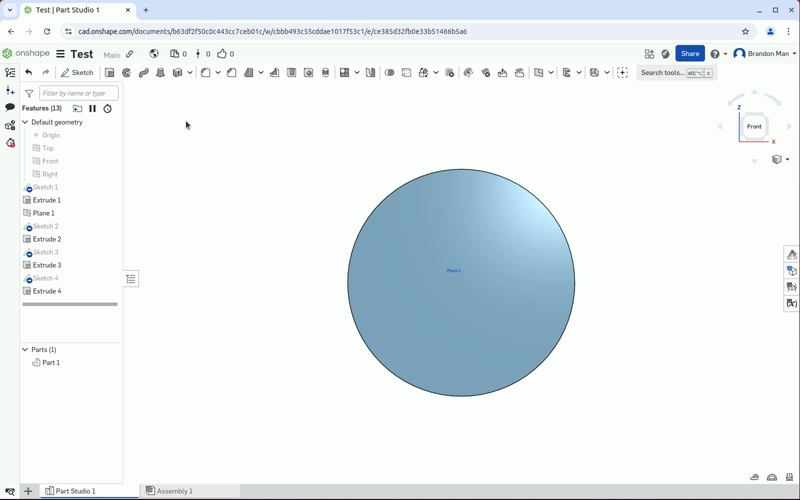
mouse_move(73, 189)
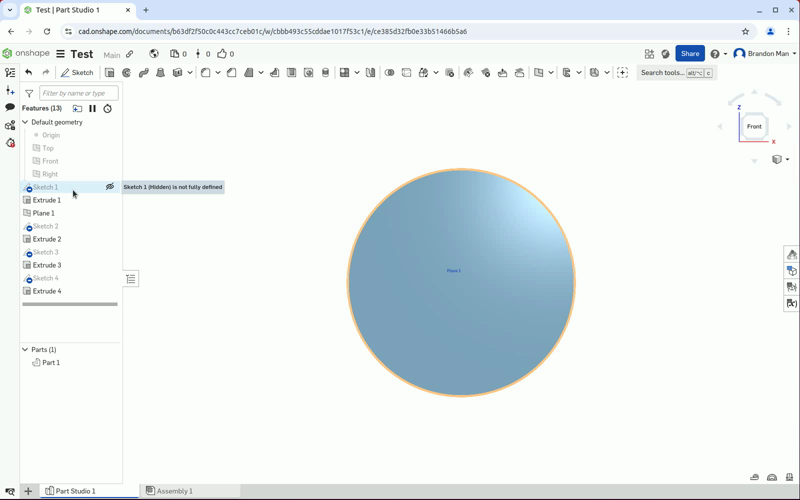
click(73, 189)
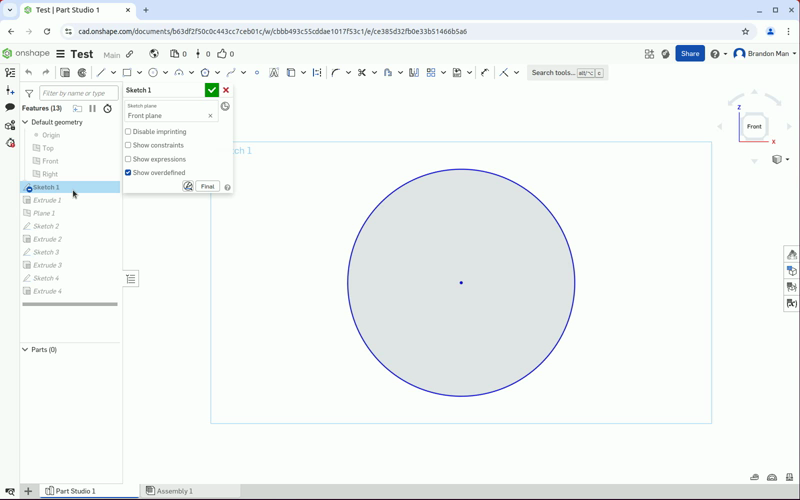
mouse_move(229, 92)
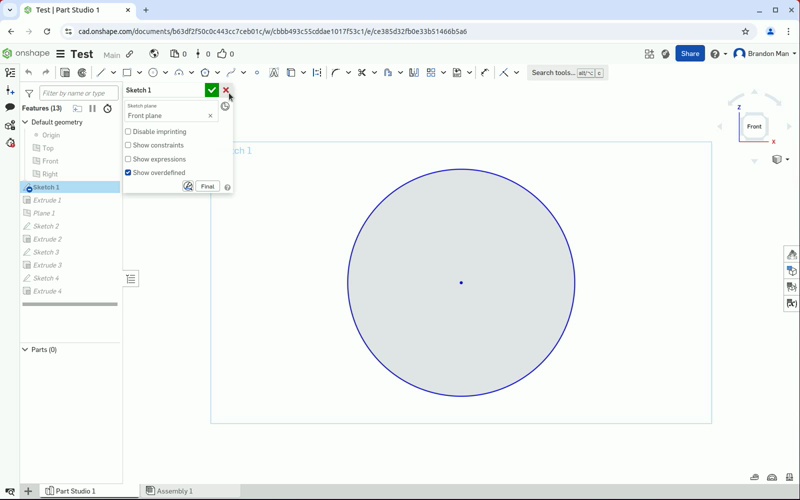
click(229, 92)
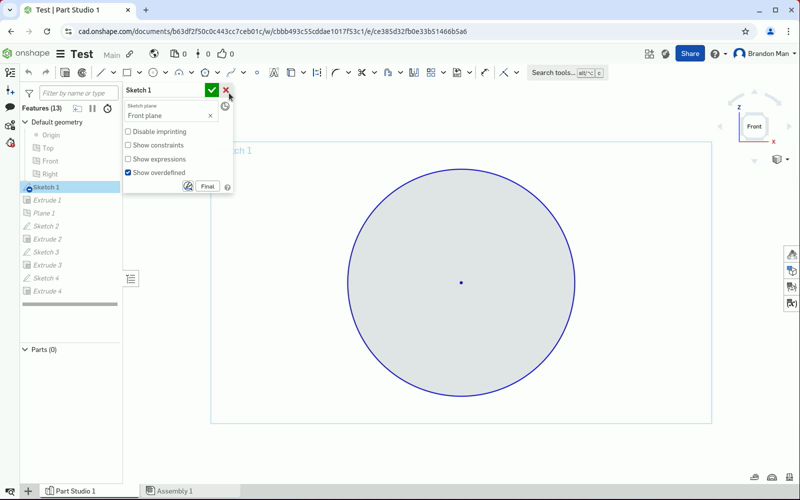
key(shift+s)
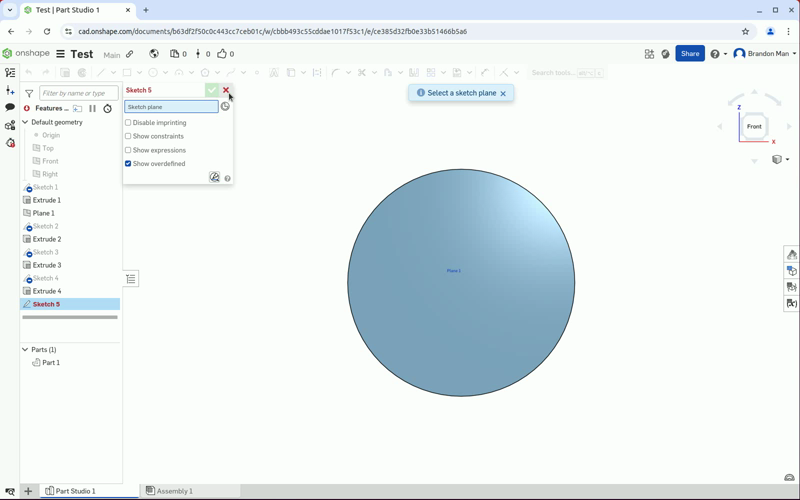
mouse_move(73, 215)
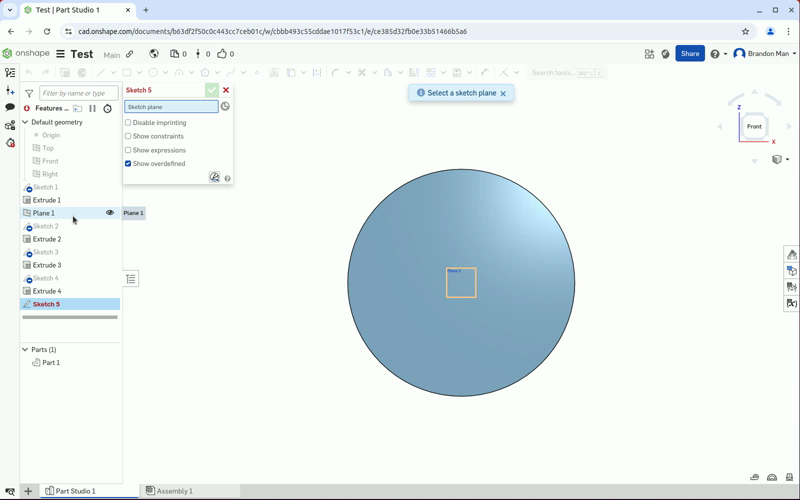
click(73, 215)
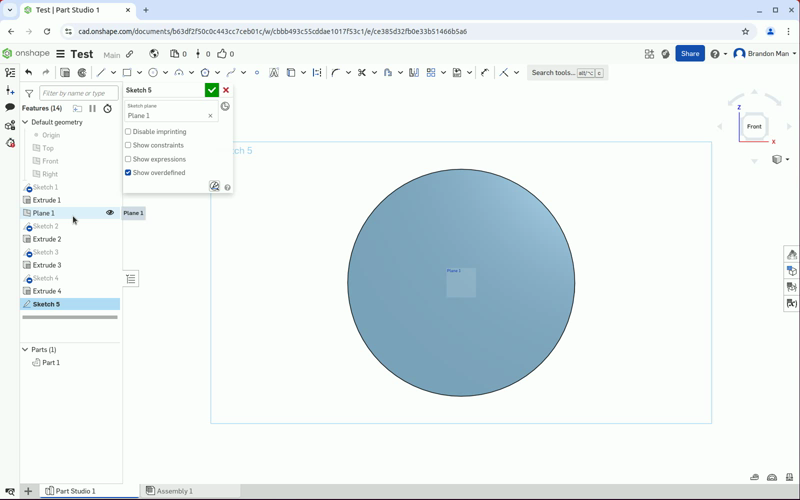
mouse_move(73, 352)
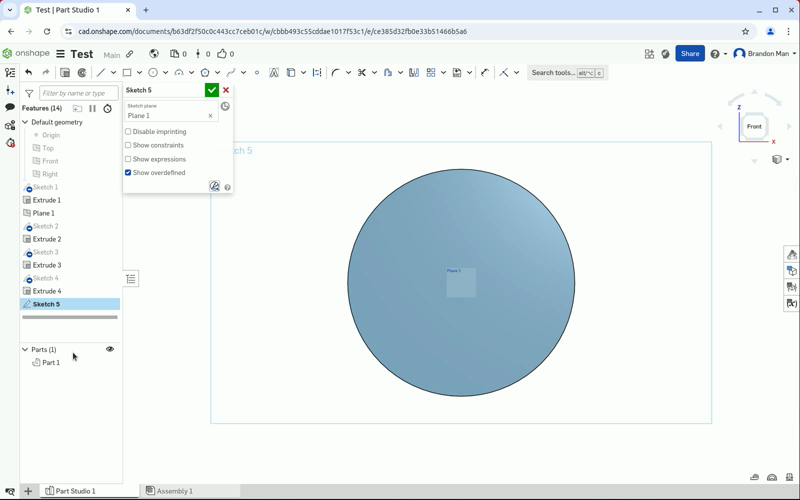
key(y)
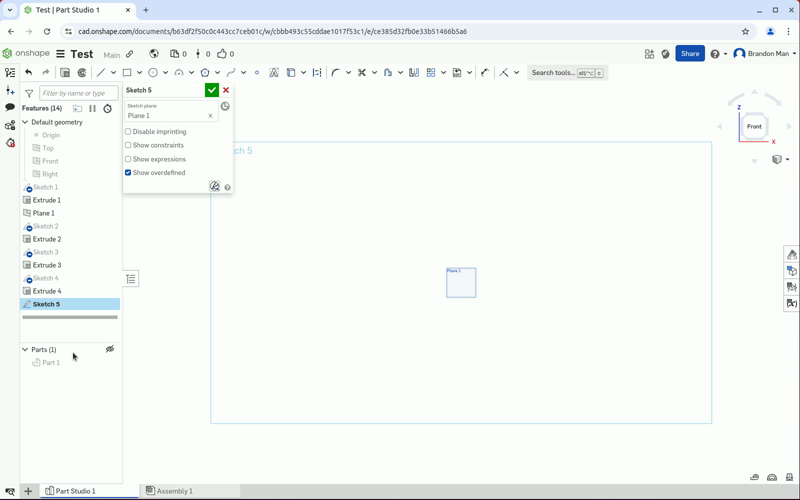
key(c)
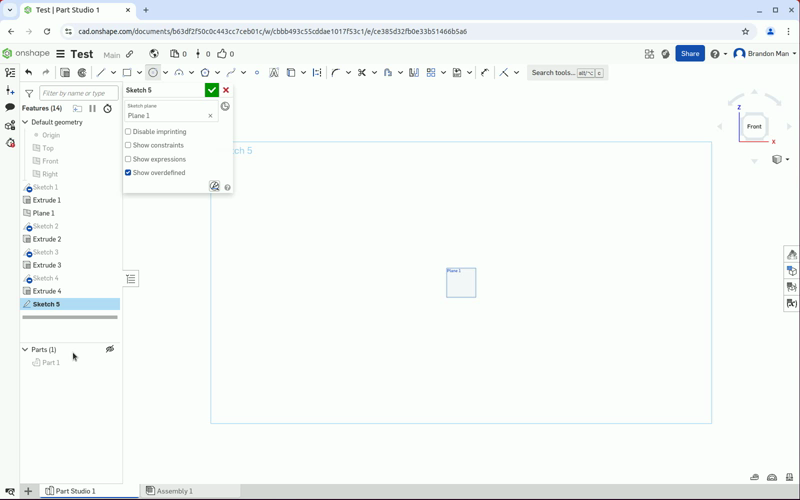
key_down(shift)
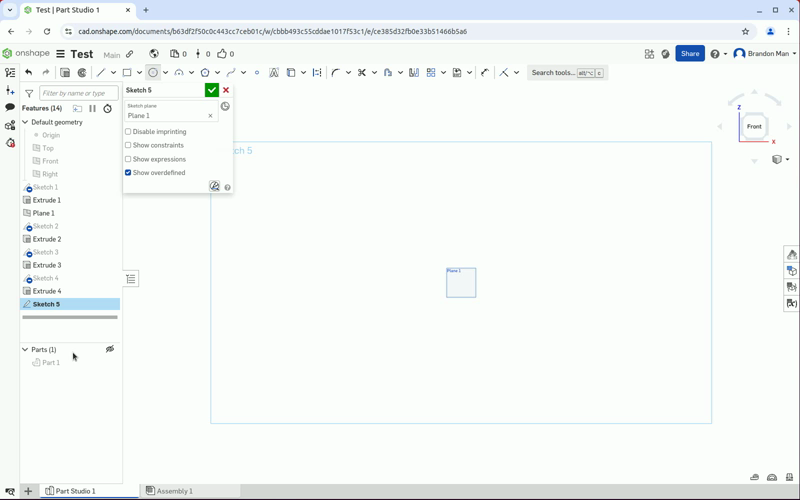
mouse_move(535, 282)
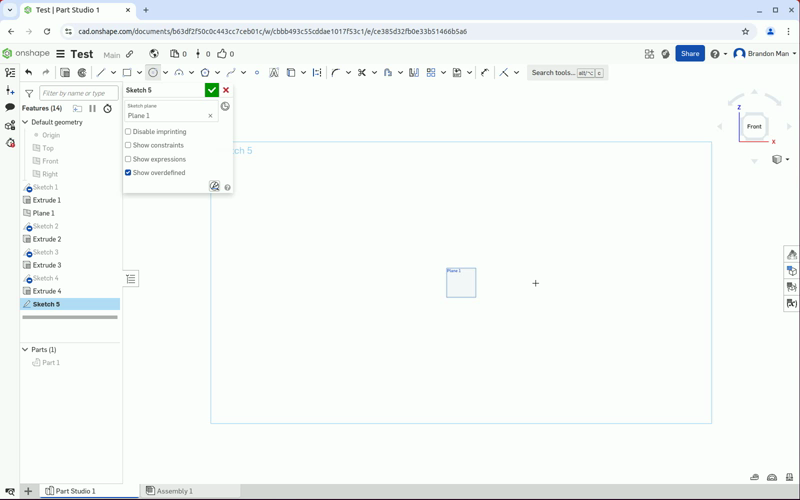
click(535, 282)
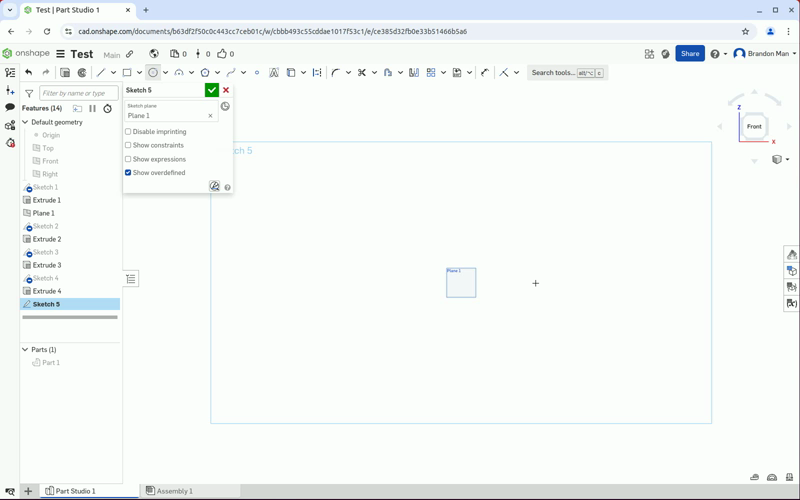
key_up(shift)
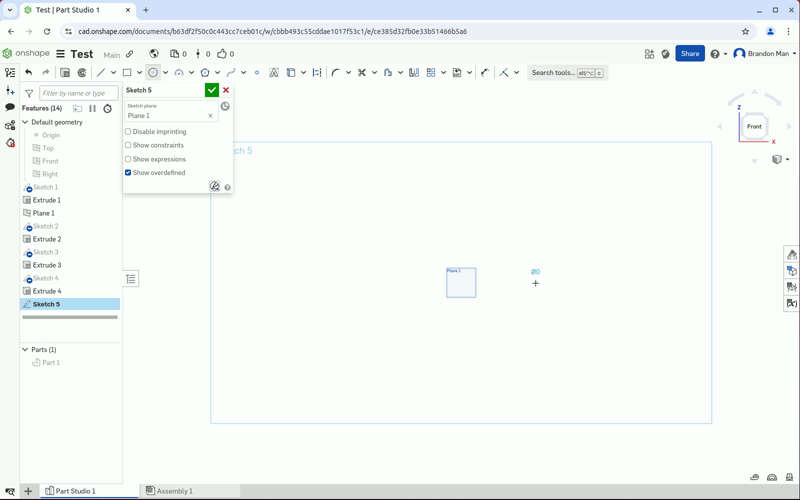
mouse_move(545, 282)
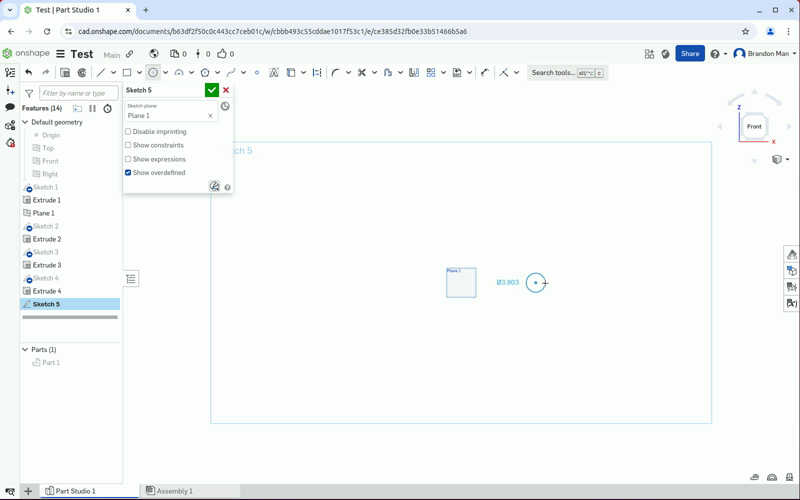
click(545, 282)
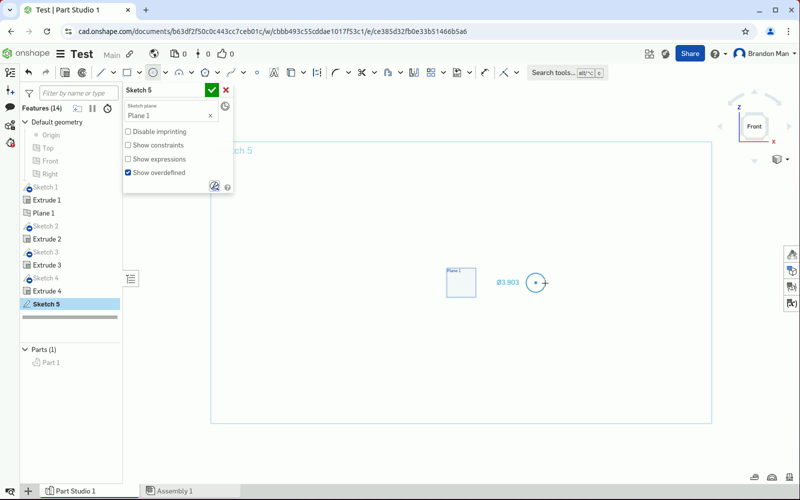
key(esc)
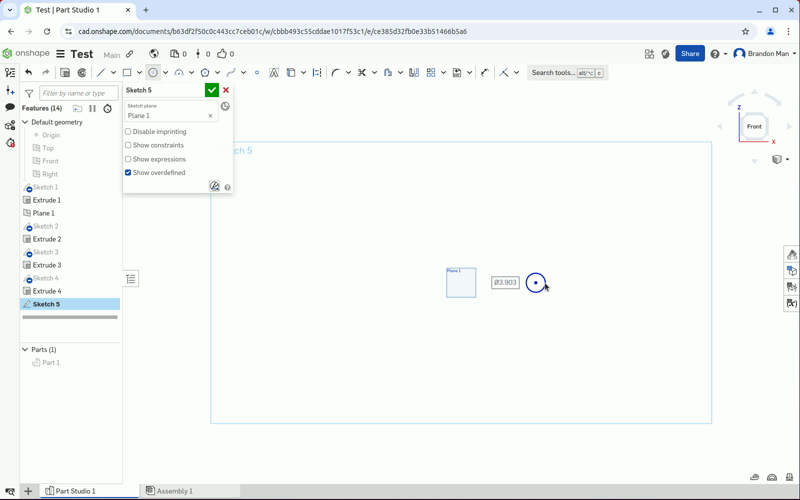
mouse_move(537, 280)
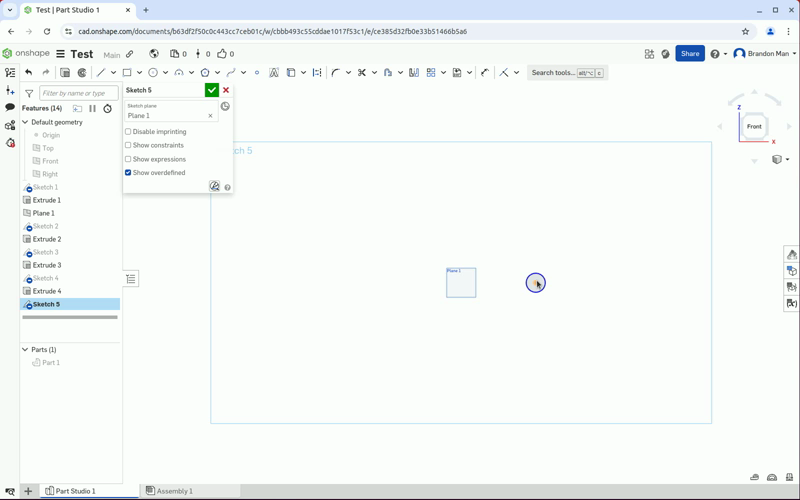
scroll(6)
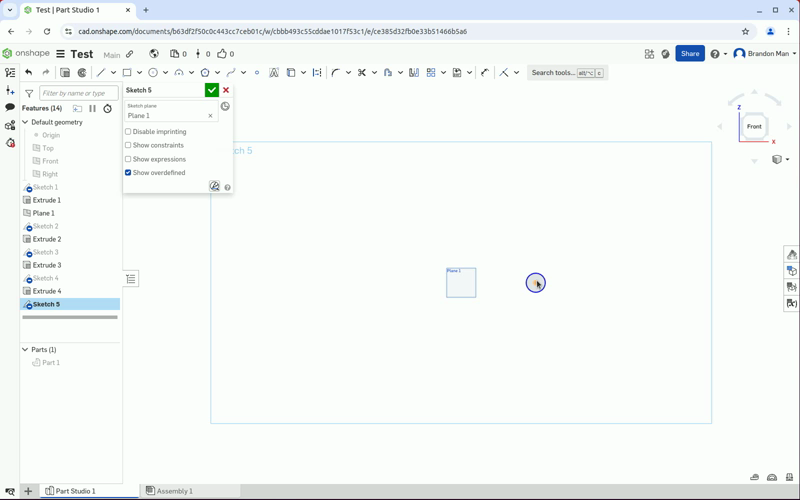
scroll(6)
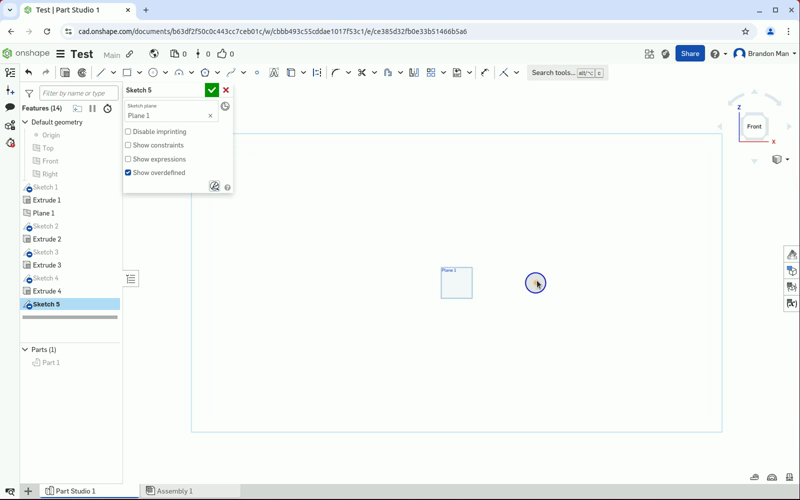
scroll(6)
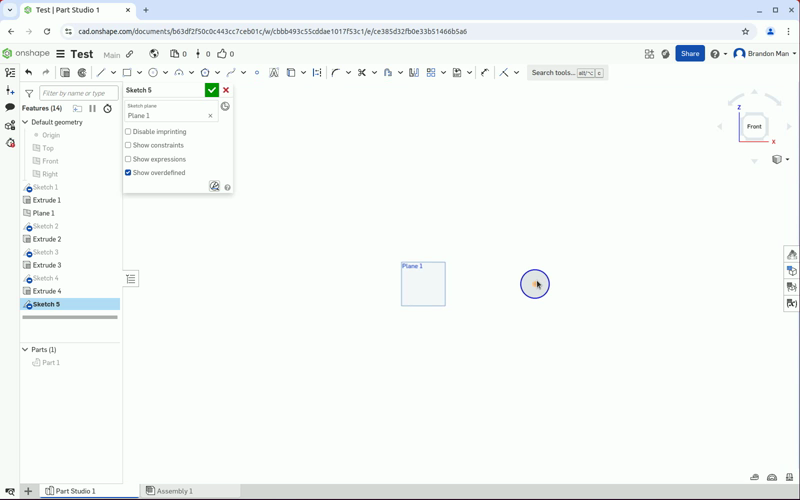
scroll(6)
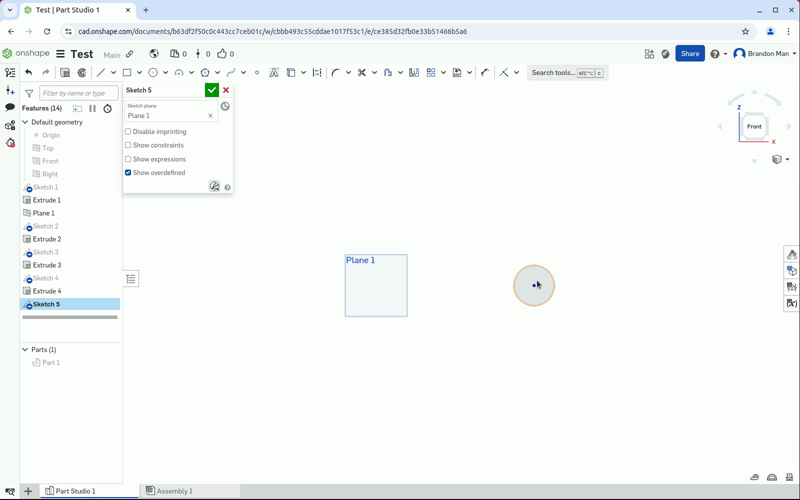
scroll(6)
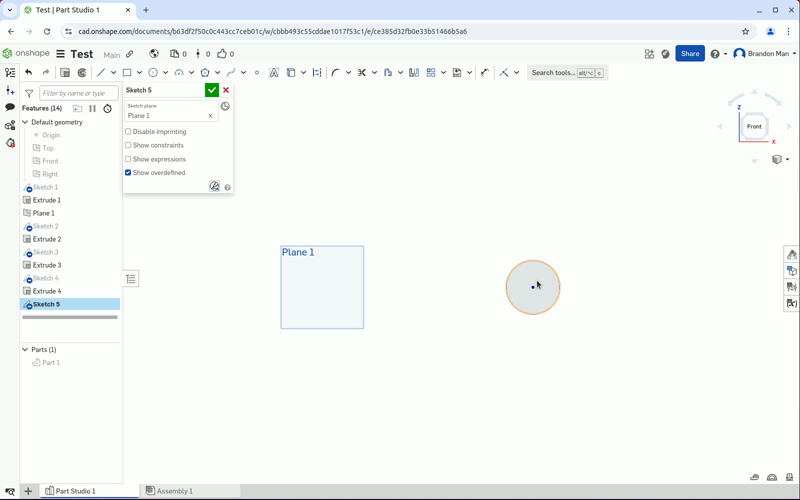
scroll(6)
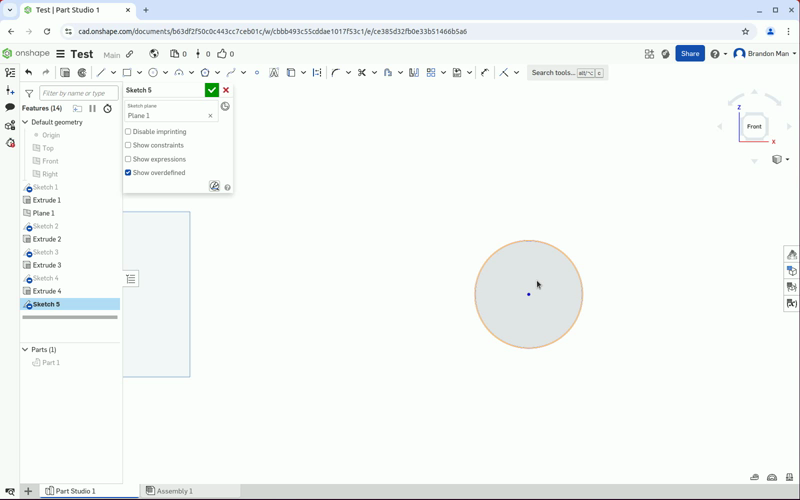
scroll(6)
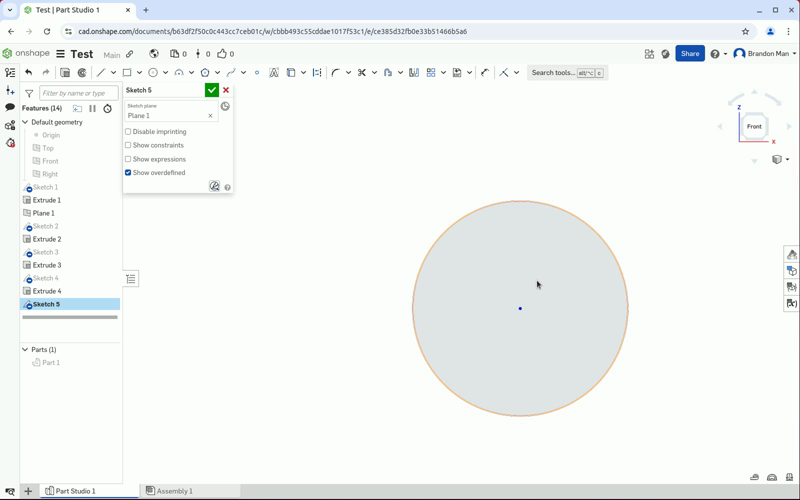
click(537, 280)
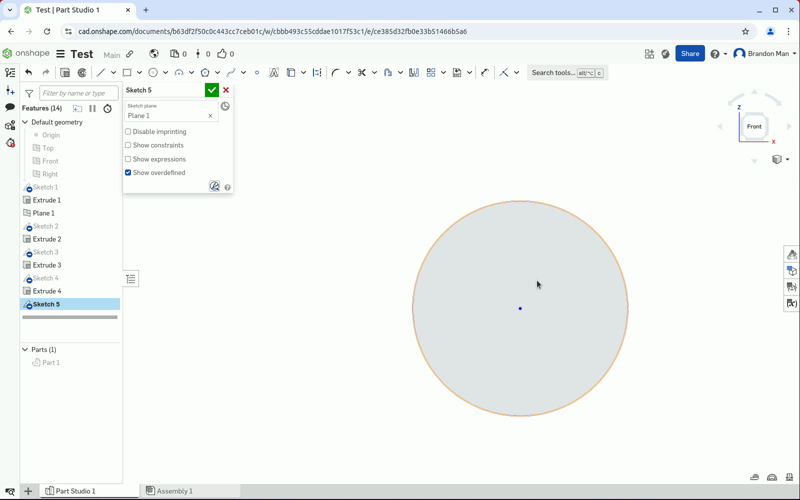
scroll(-6)
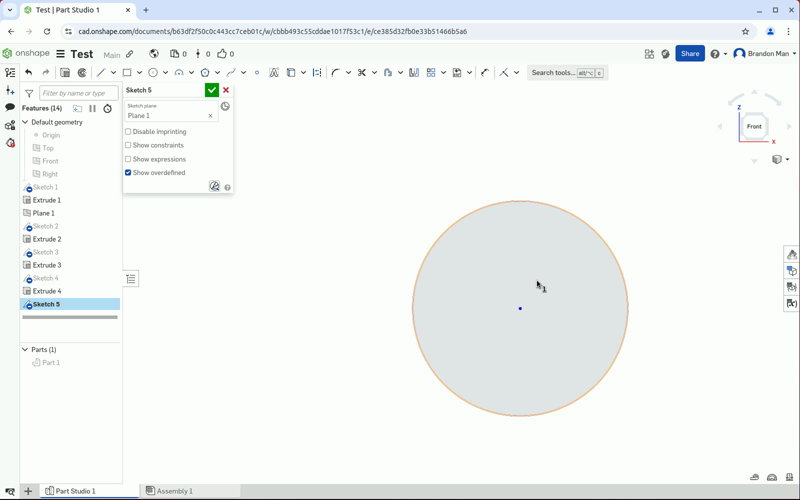
scroll(-6)
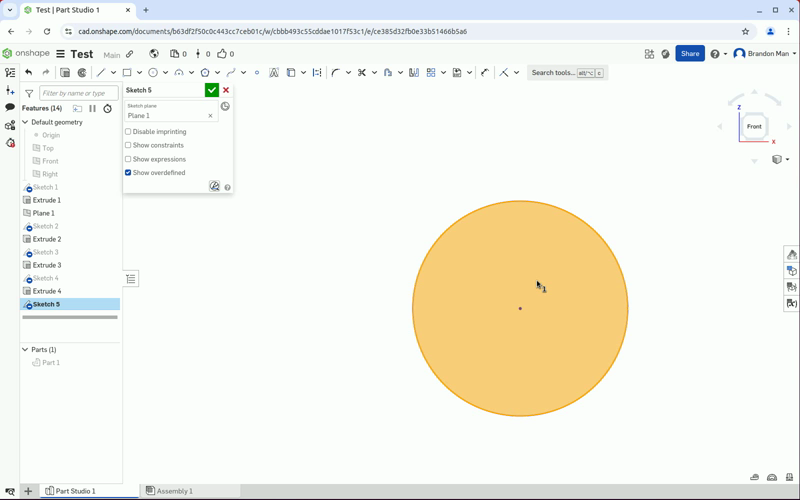
scroll(-6)
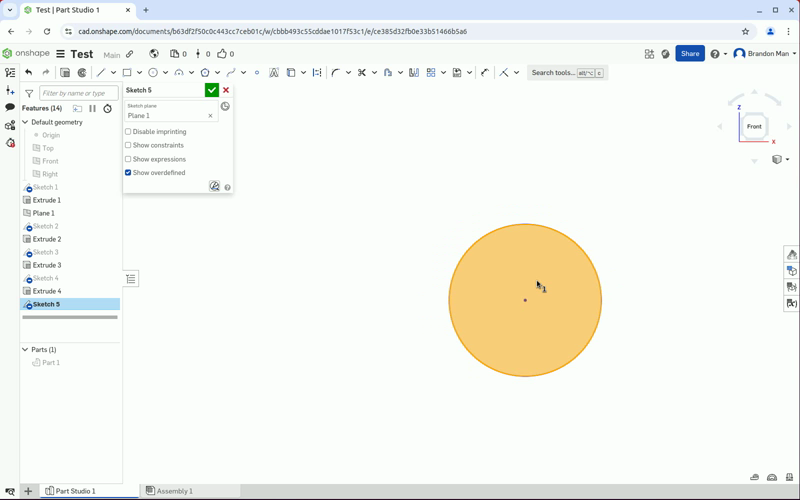
scroll(-6)
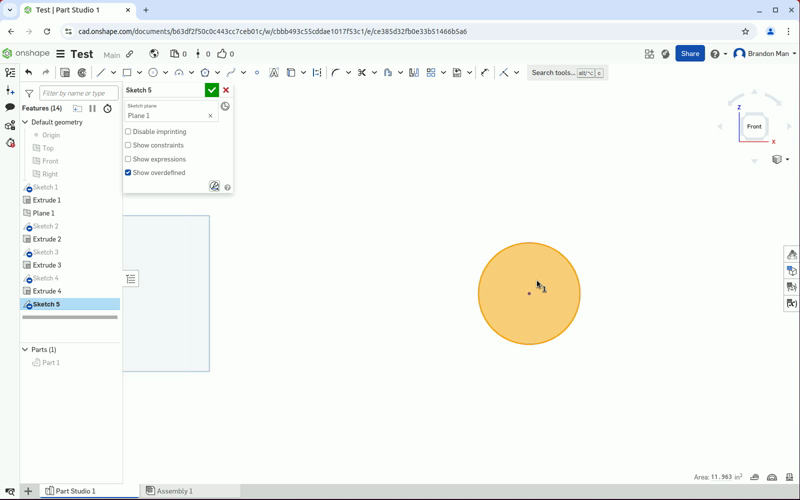
scroll(-6)
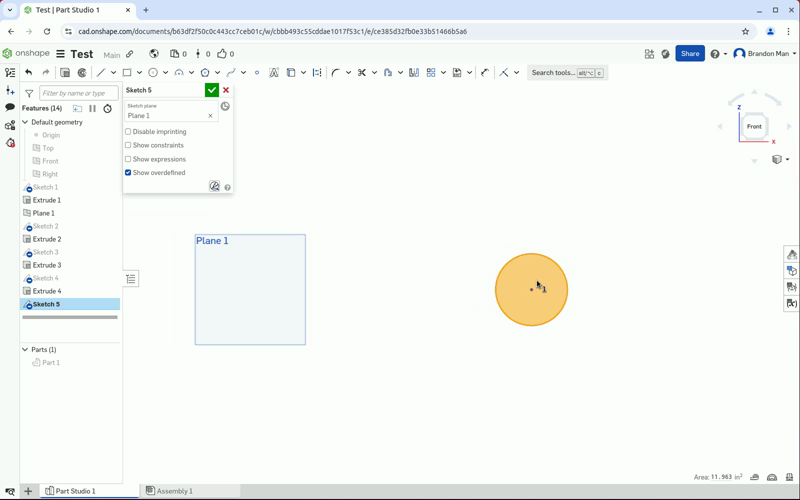
scroll(-6)
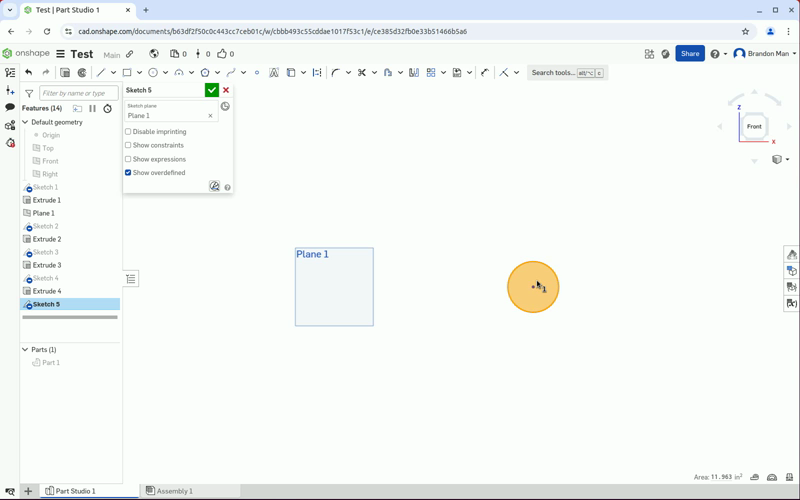
scroll(-6)
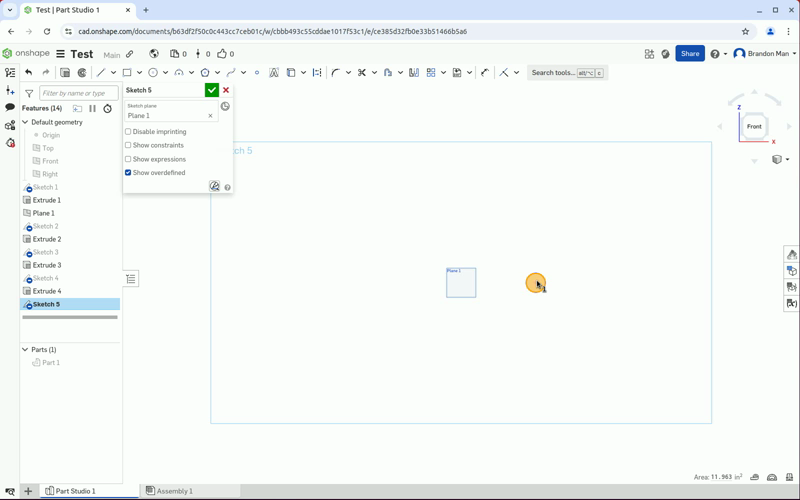
mouse_move(73, 352)
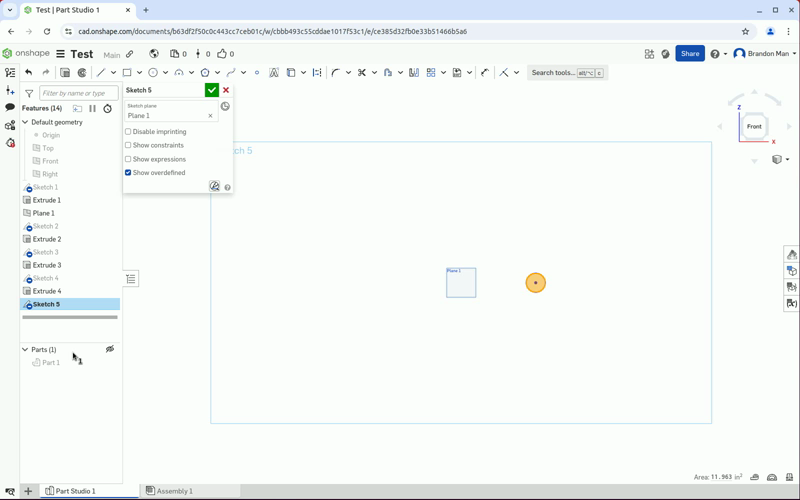
key(shift+y)
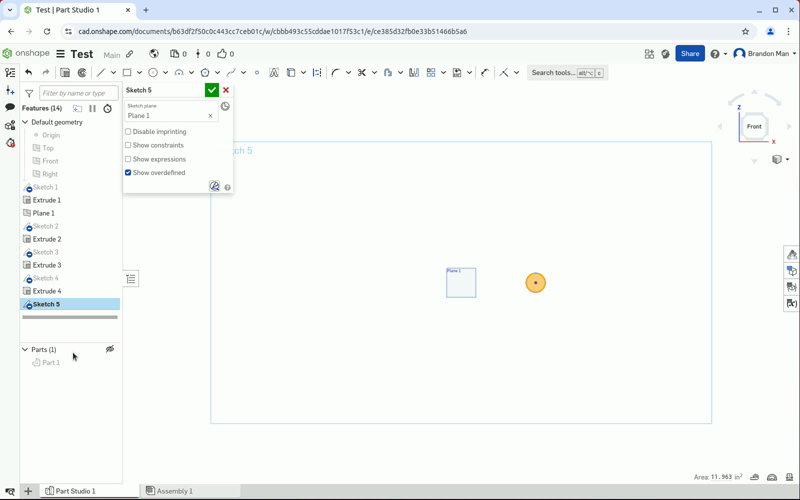
key(shift+e)
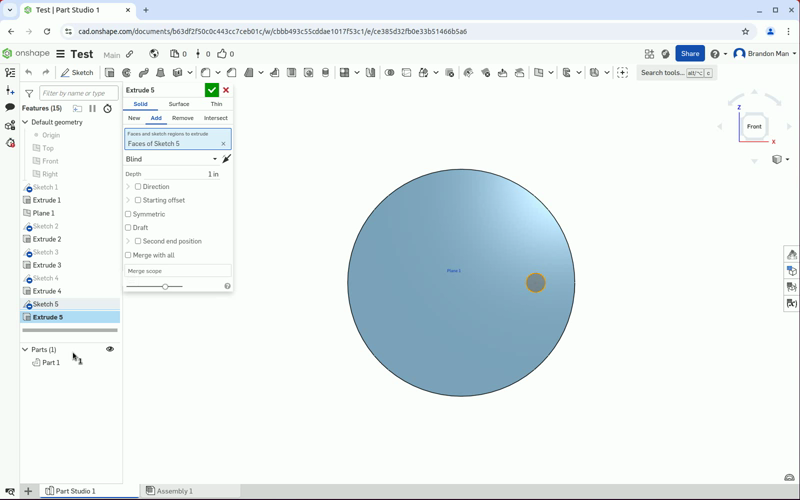
mouse_move(143, 106)
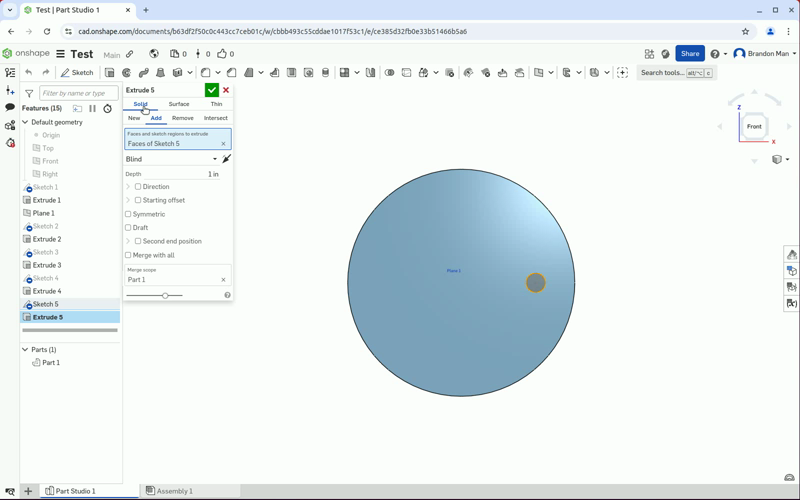
click(143, 106)
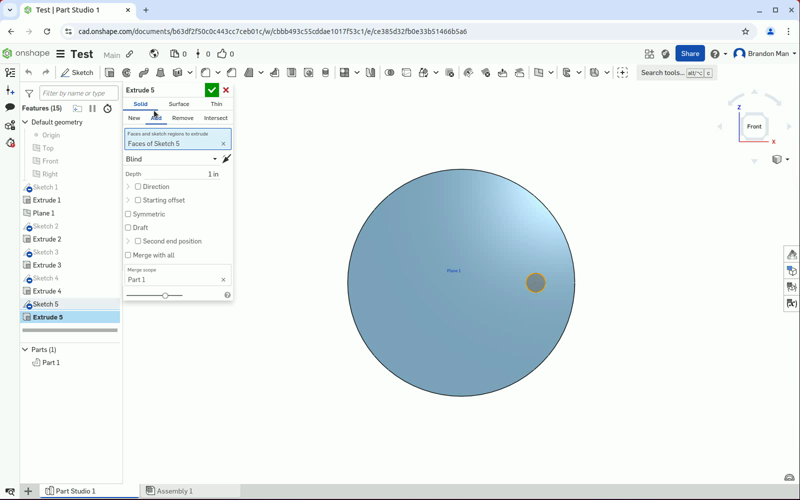
mouse_move(186, 120)
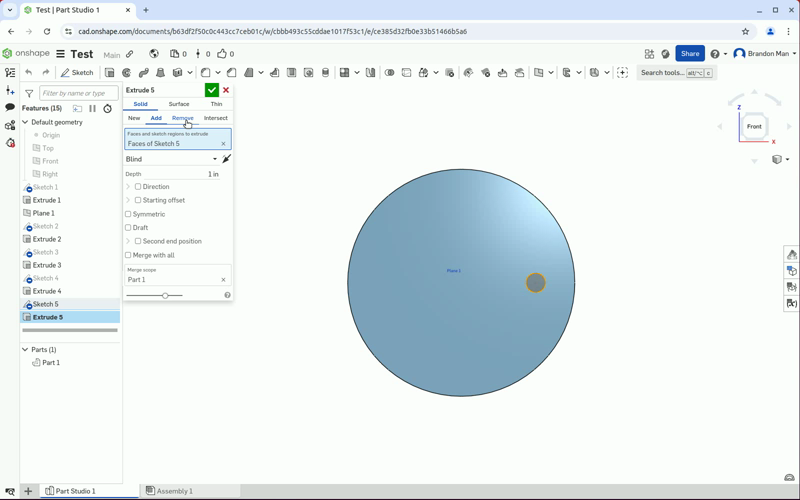
click(186, 120)
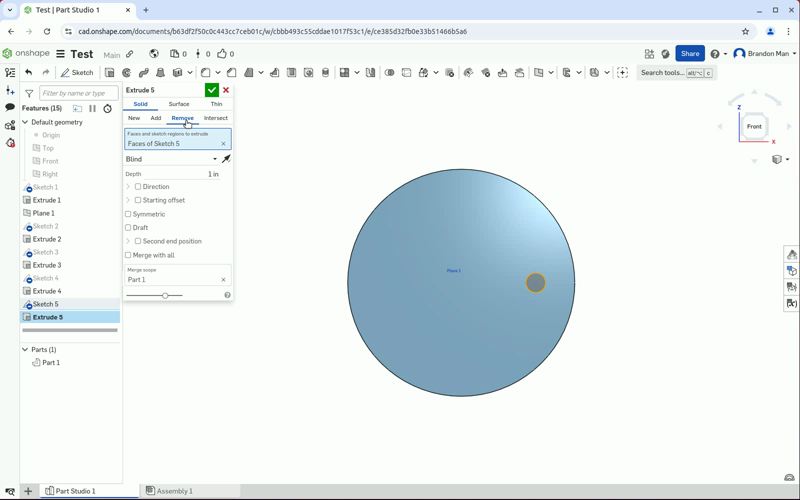
key(tab, 4)
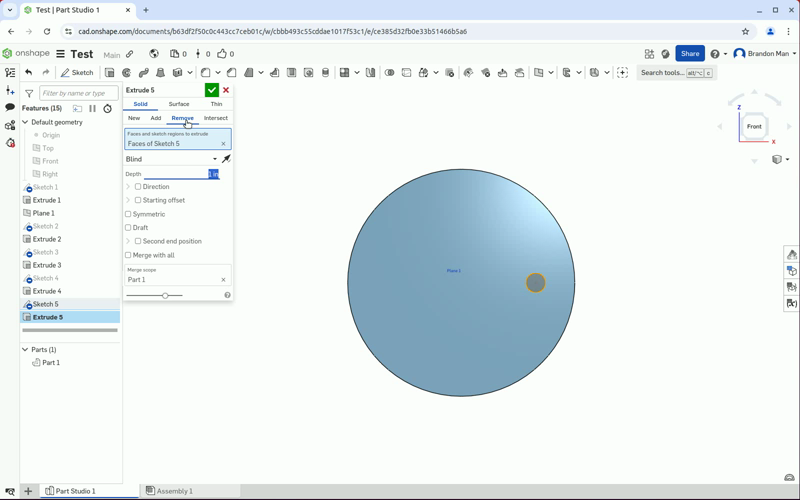
text(7.703)
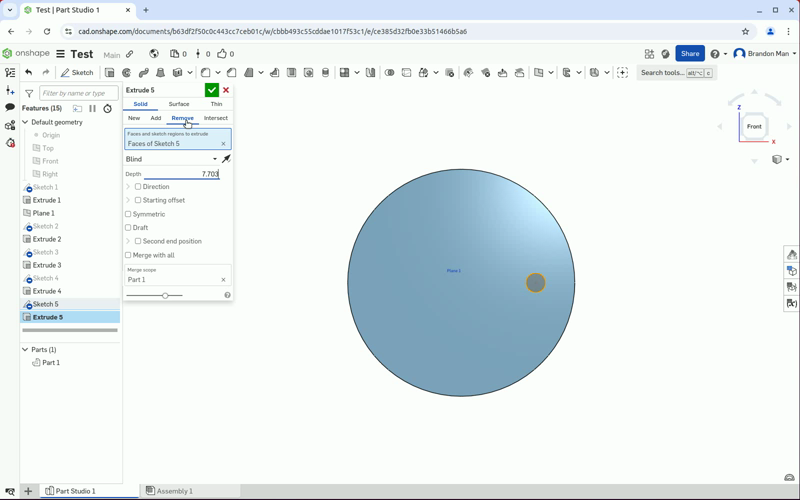
key(tab, 6)
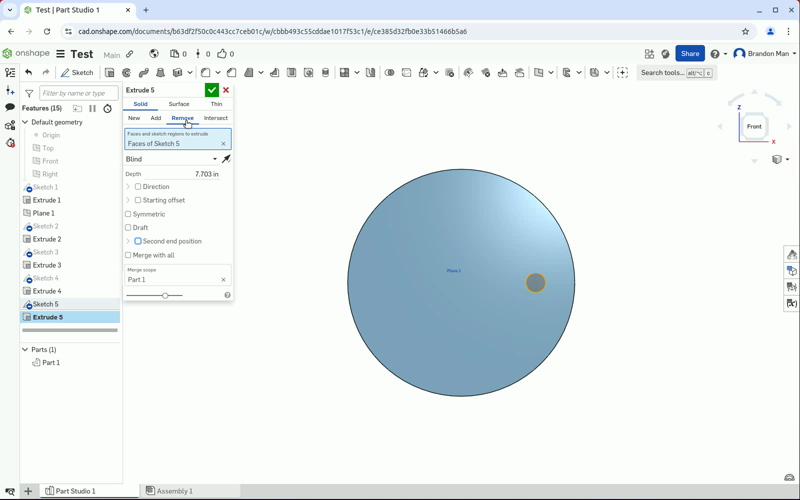
key(space)
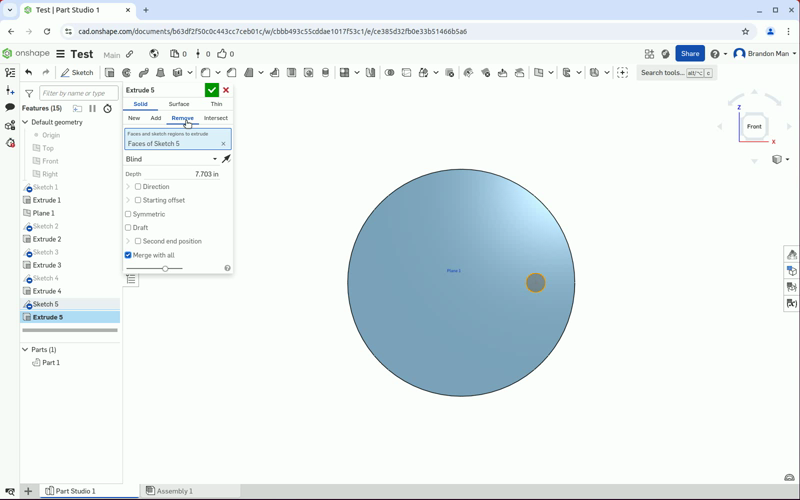
key(enter)
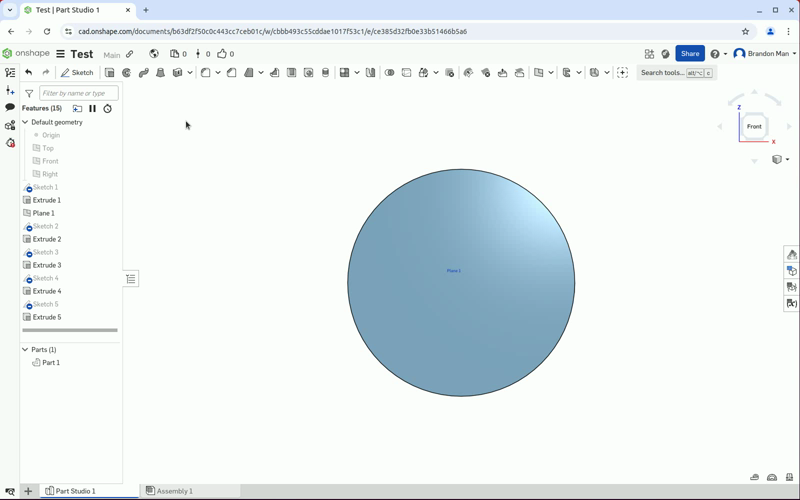
key(shift+h)
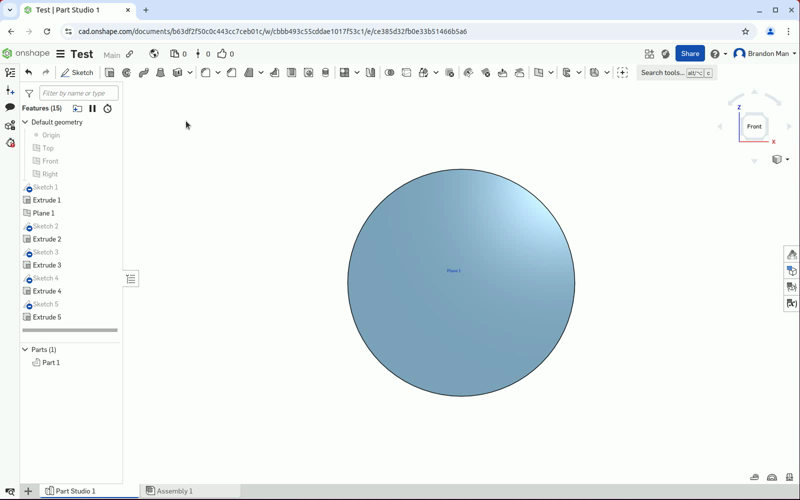
key(shift+h)
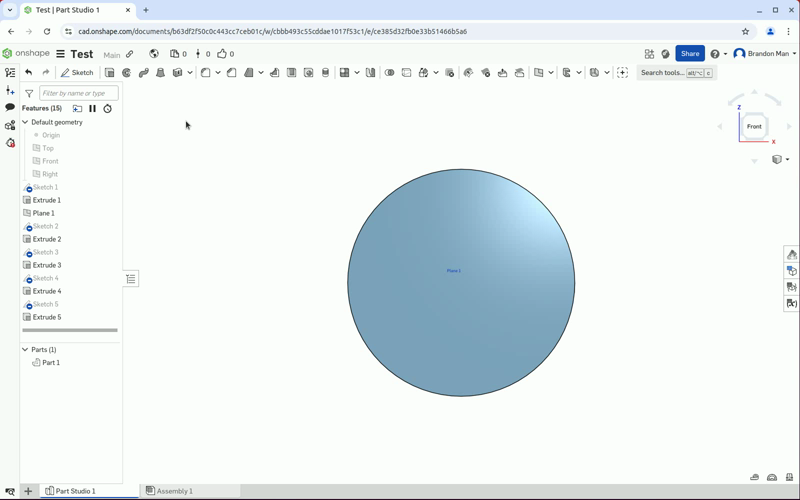
mouse_move(73, 189)
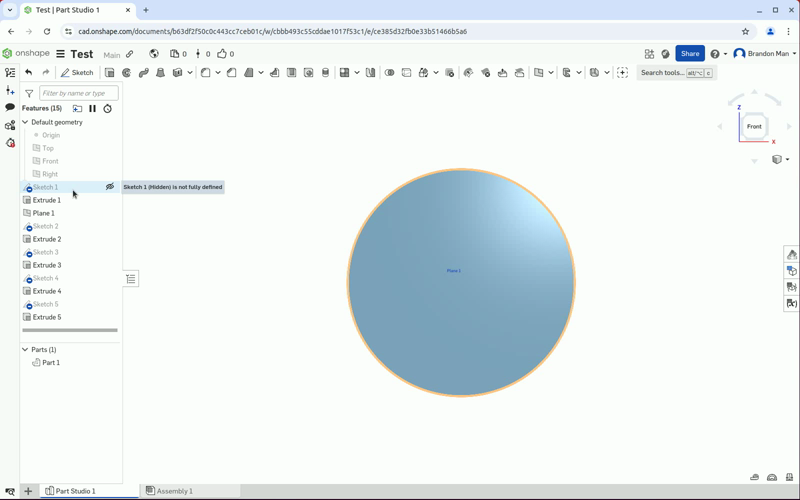
click(73, 189)
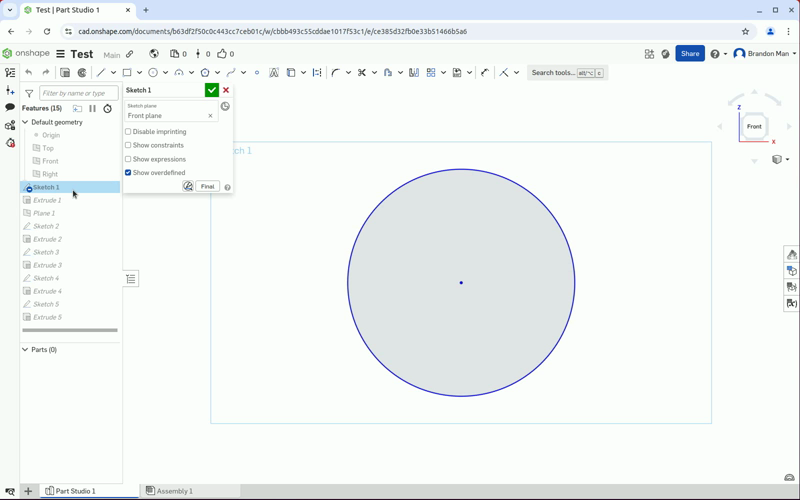
mouse_move(229, 92)
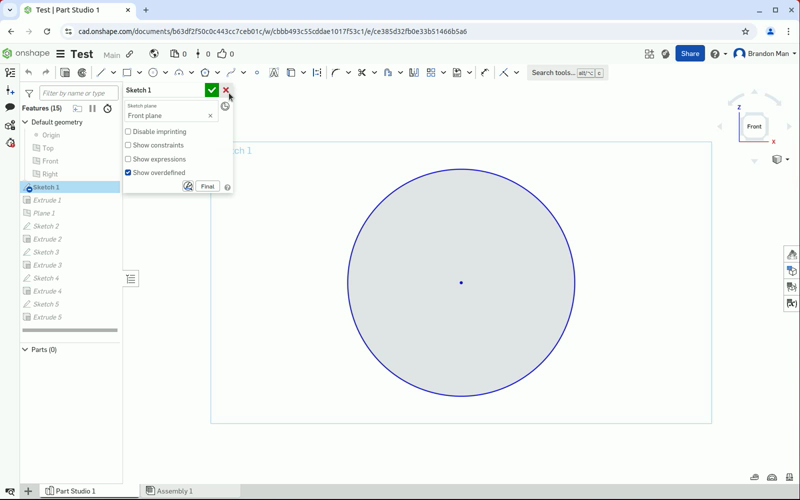
click(229, 92)
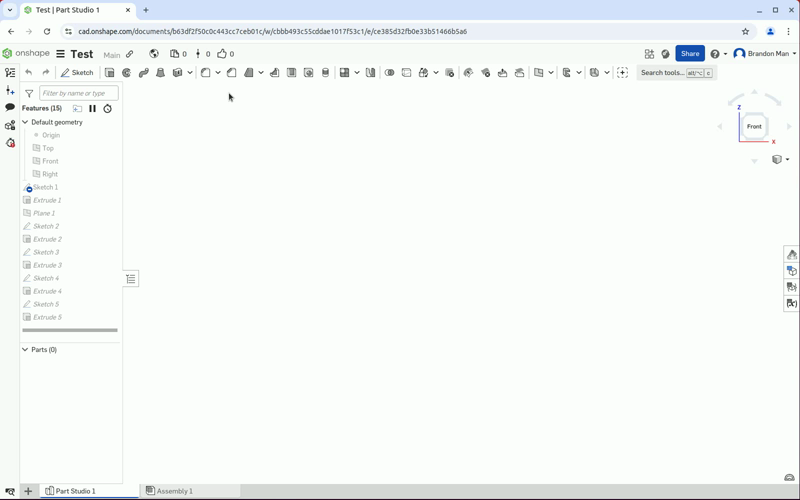
key(shift+s)
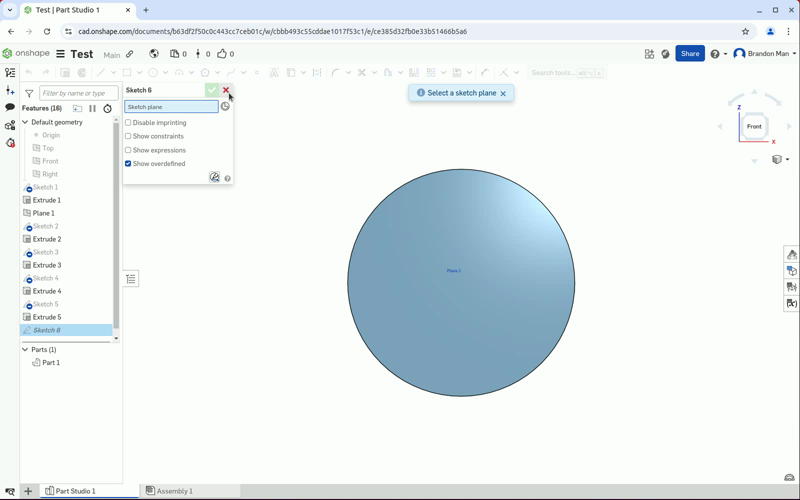
mouse_move(69, 215)
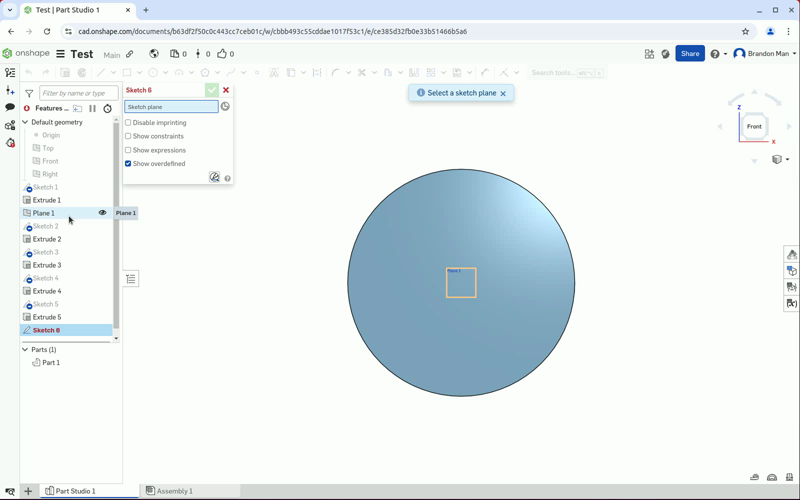
click(69, 215)
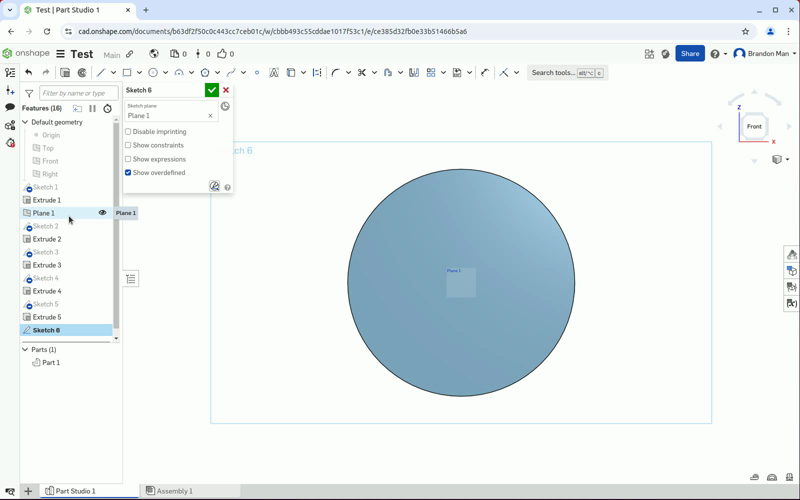
mouse_move(73, 352)
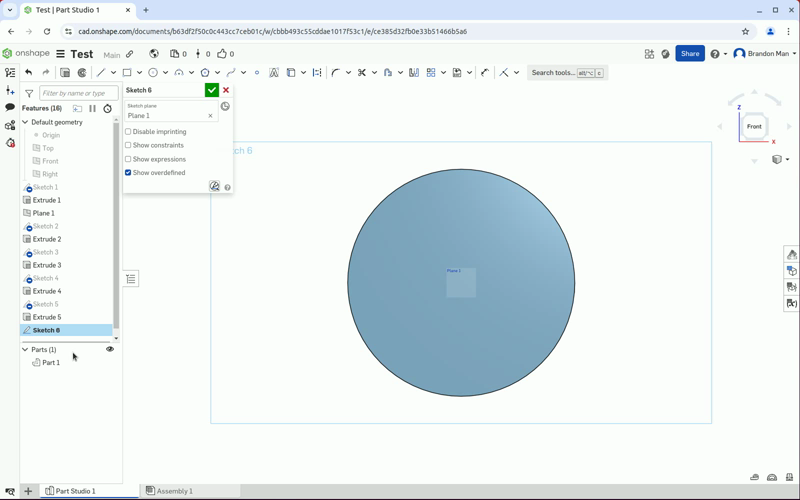
key(y)
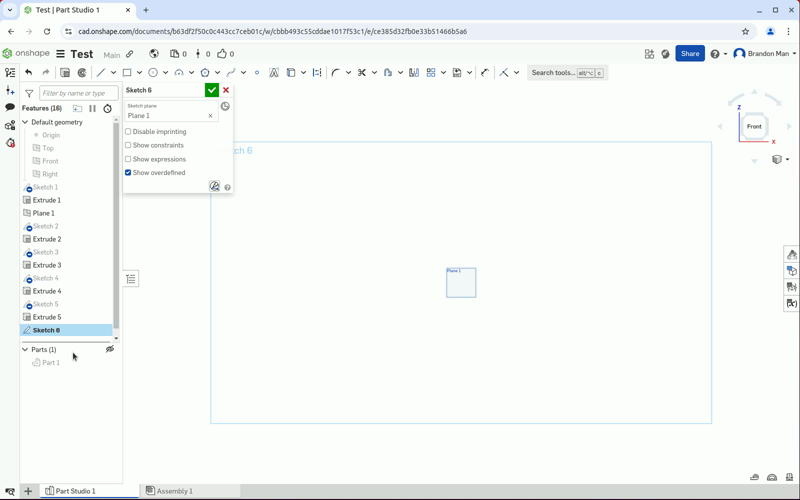
key(c)
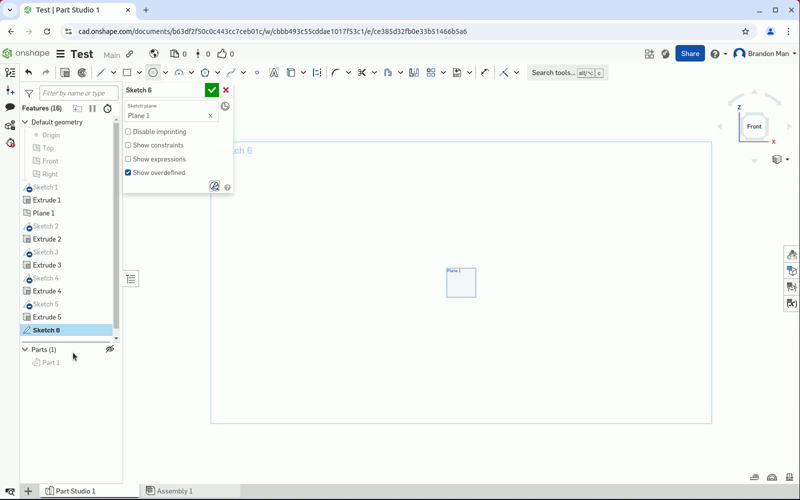
key_down(shift)
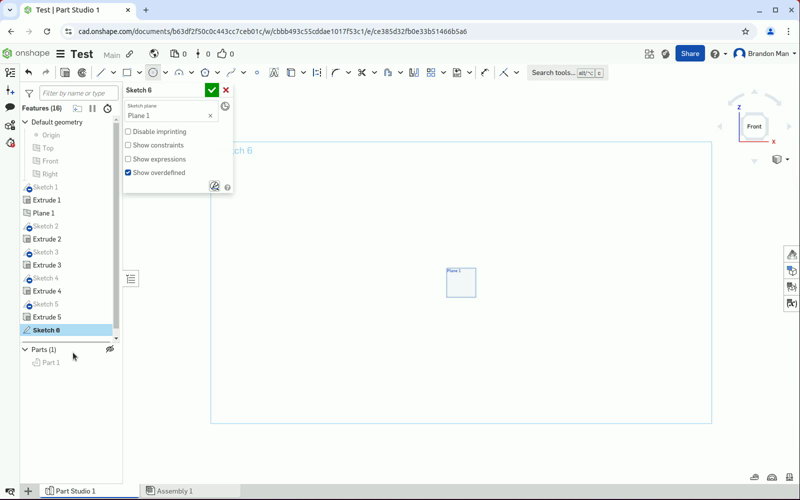
mouse_move(461, 282)
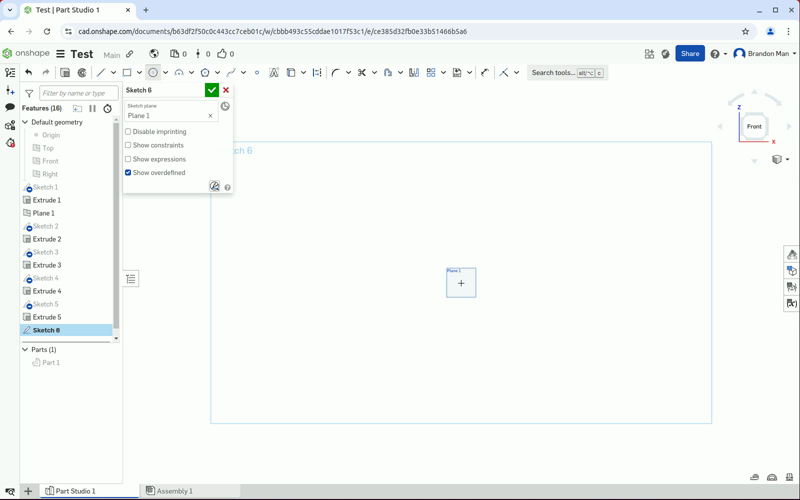
click(461, 282)
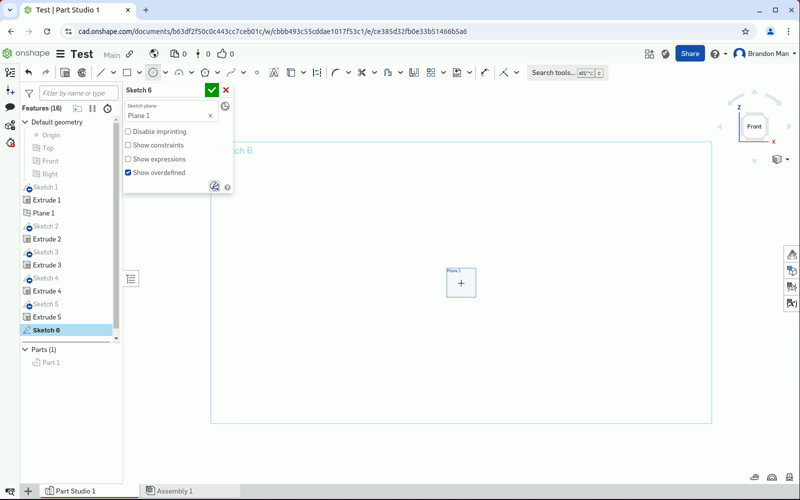
key_up(shift)
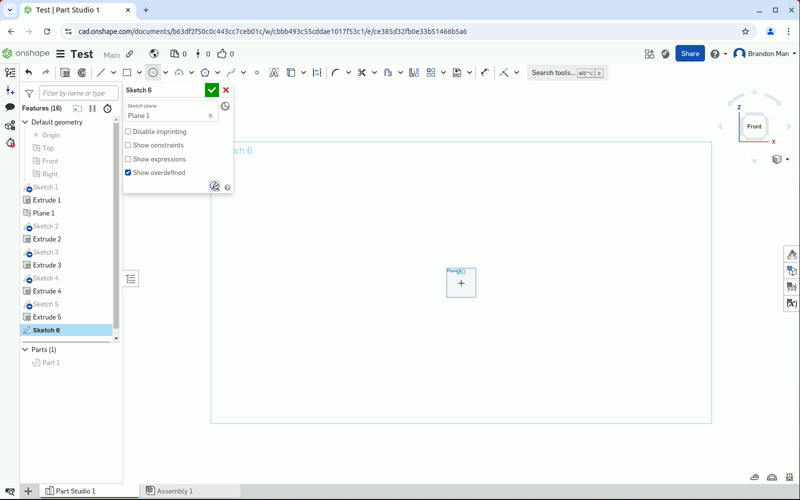
mouse_move(514, 282)
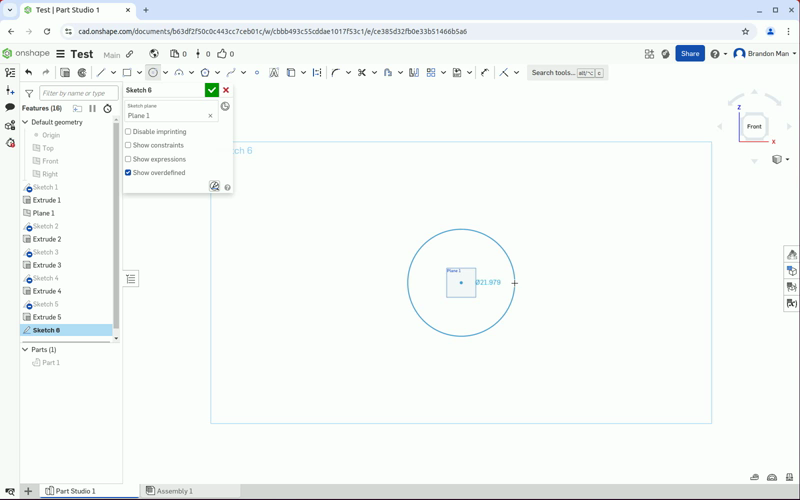
click(514, 282)
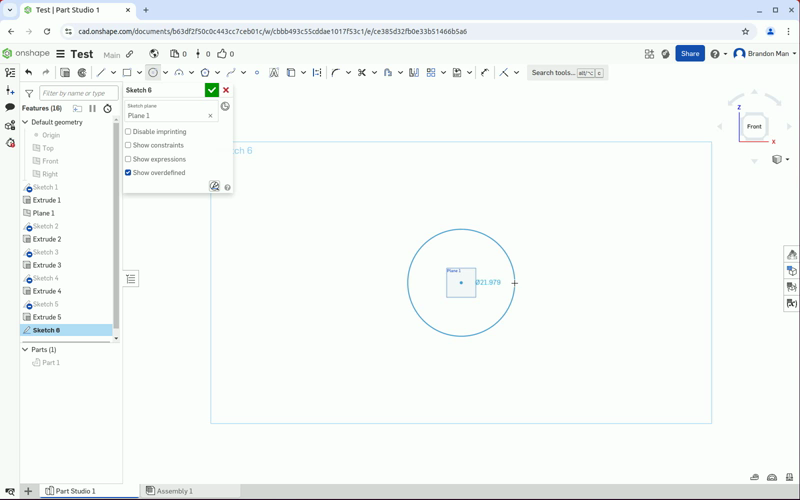
key(esc)
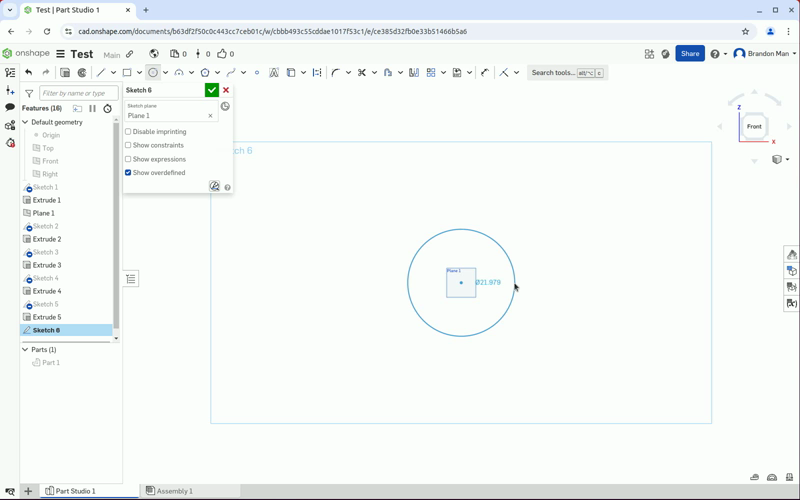
key(c)
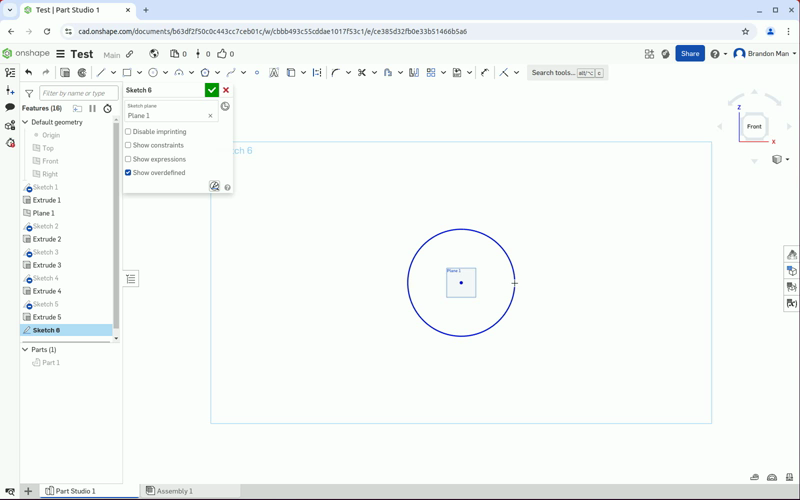
key_down(shift)
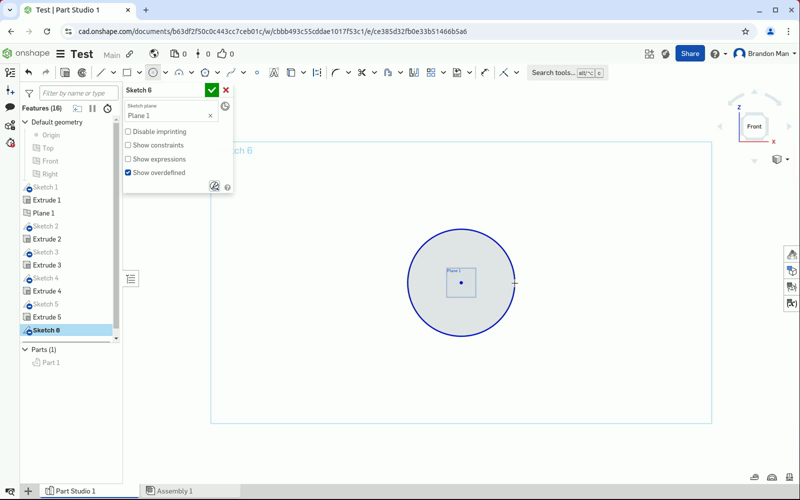
mouse_move(461, 282)
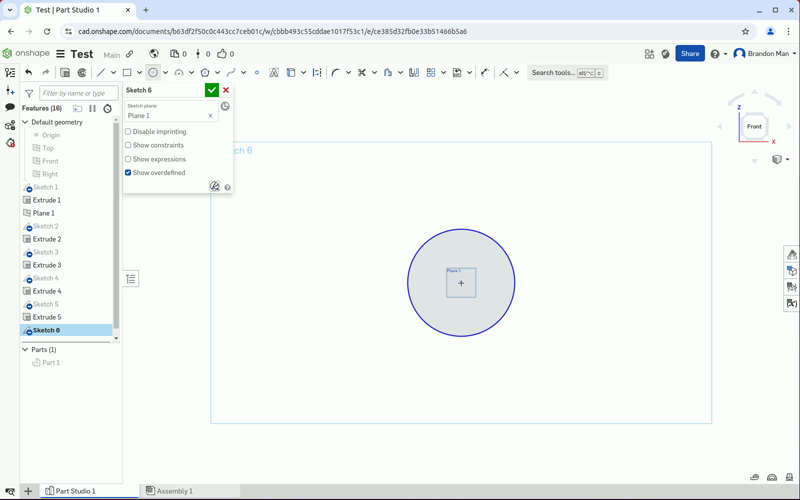
click(461, 282)
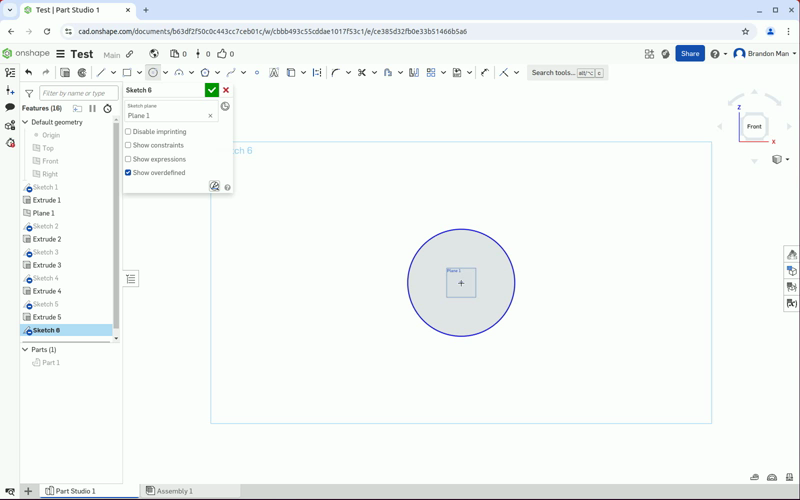
key_up(shift)
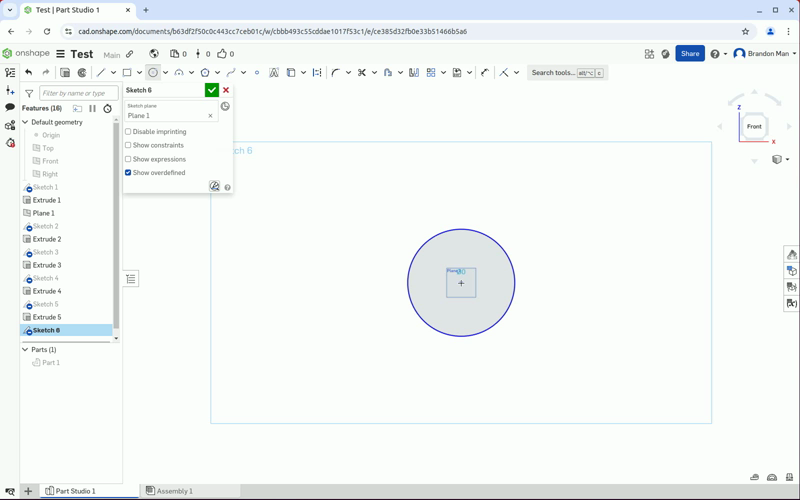
mouse_move(499, 282)
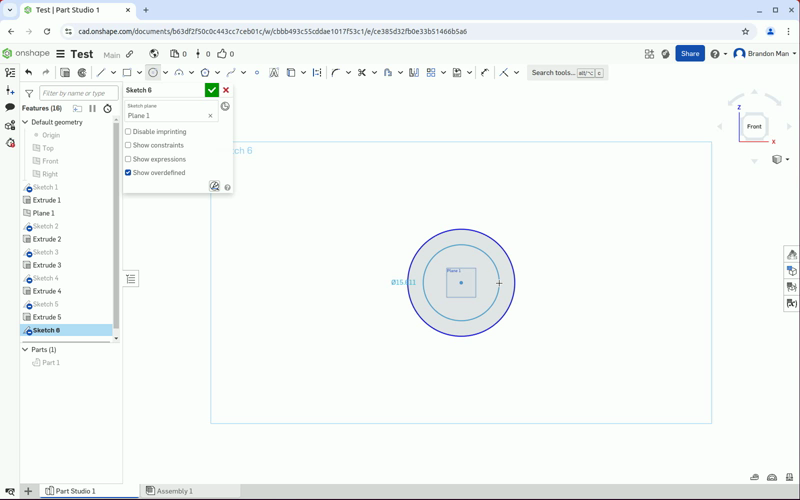
click(499, 282)
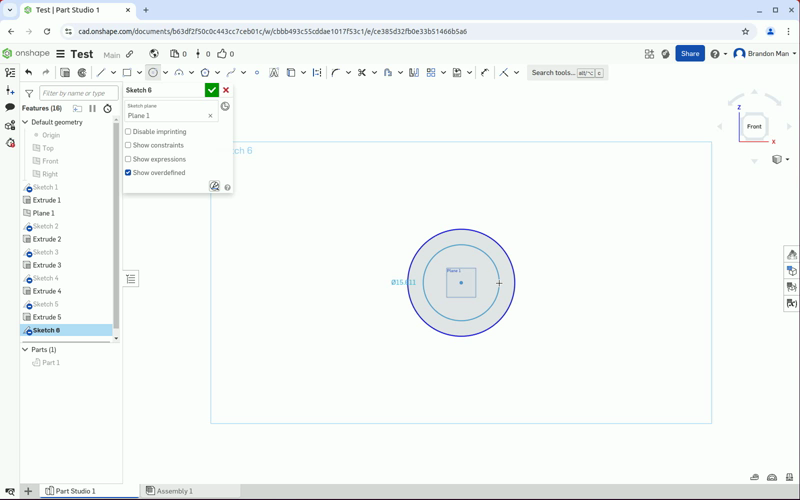
key(esc)
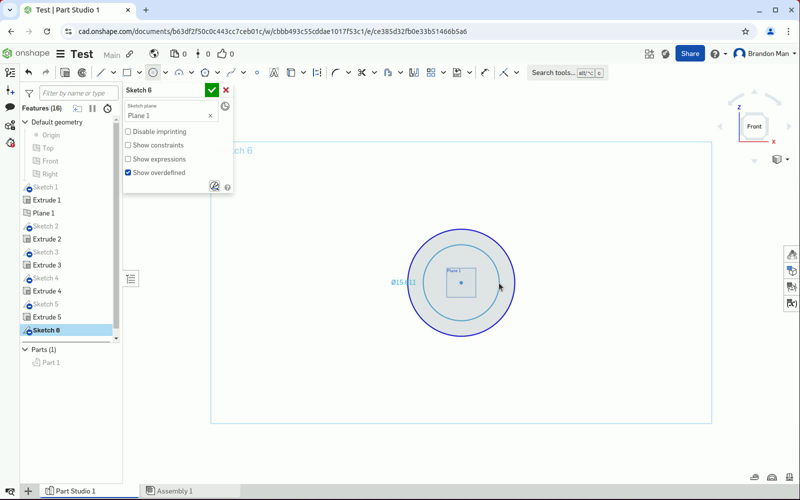
mouse_move(442, 319)
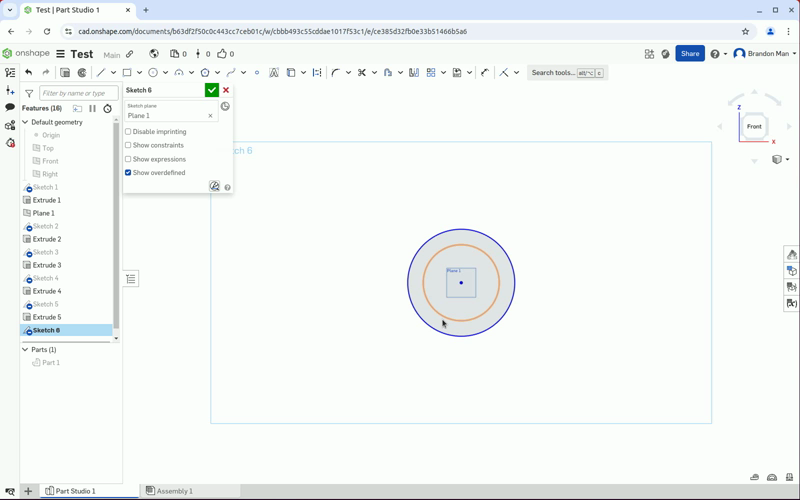
click(442, 319)
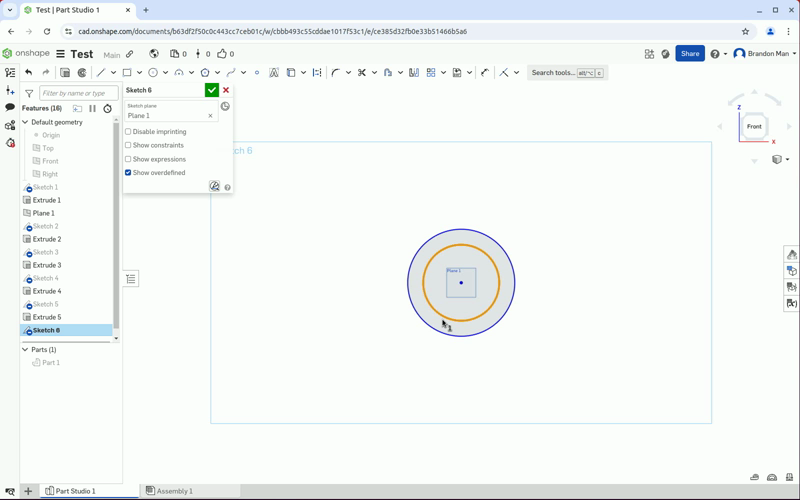
mouse_move(73, 352)
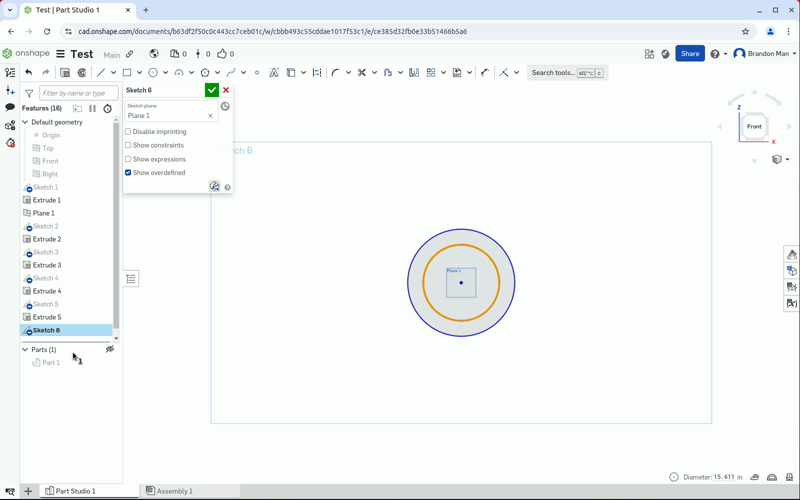
key(shift+y)
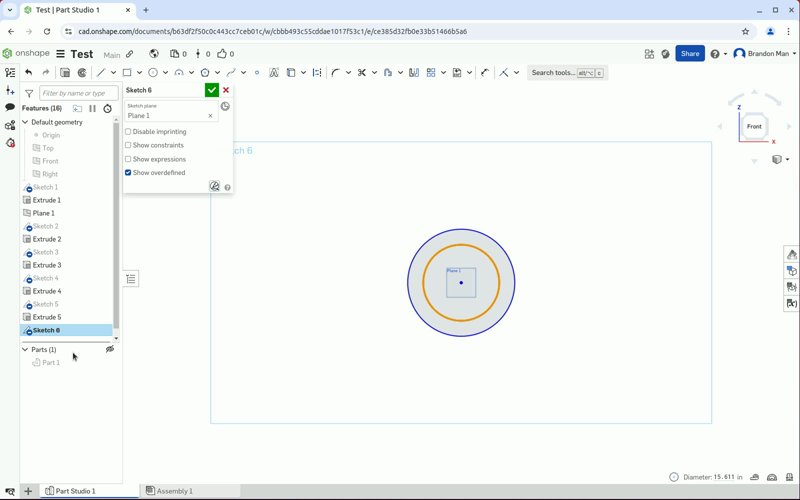
key(shift+e)
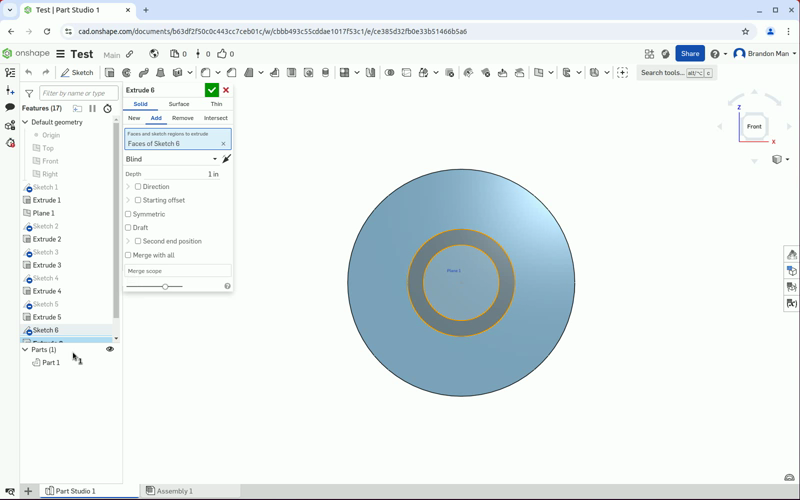
mouse_move(143, 106)
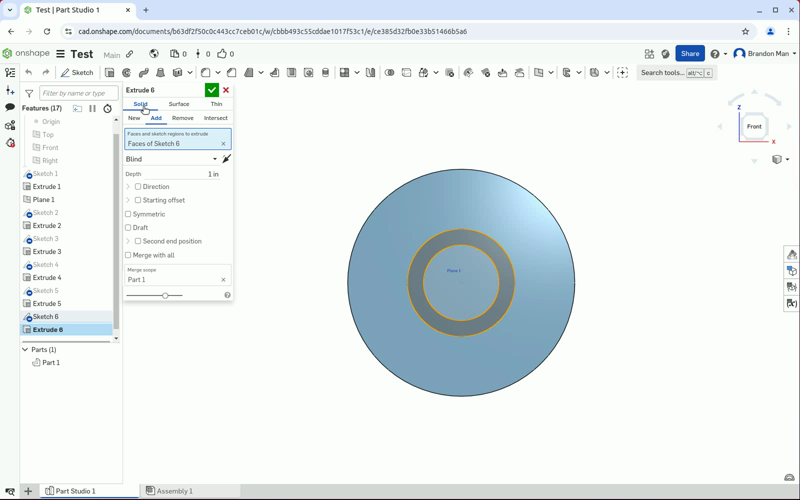
click(143, 106)
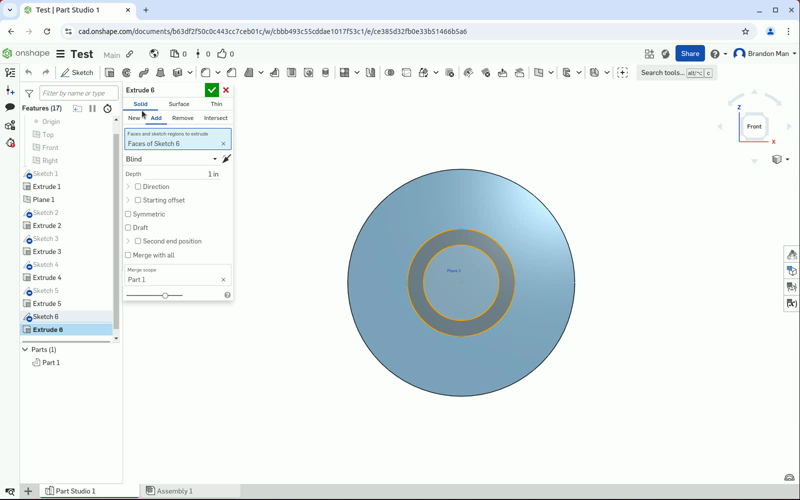
mouse_move(137, 120)
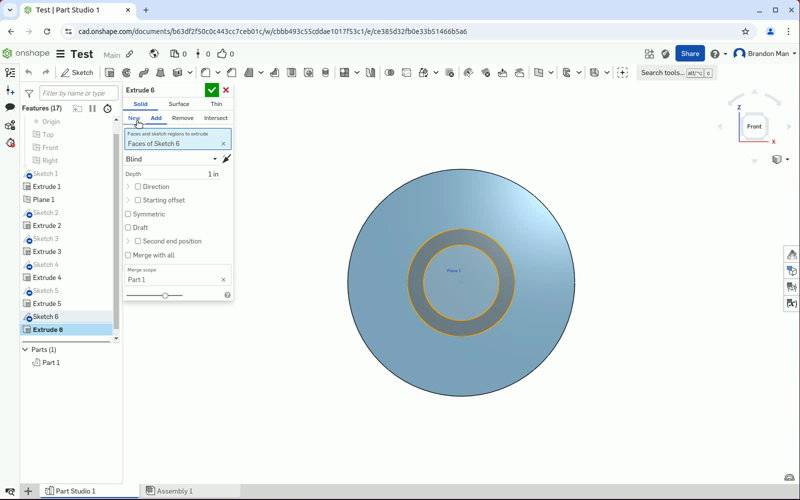
click(137, 120)
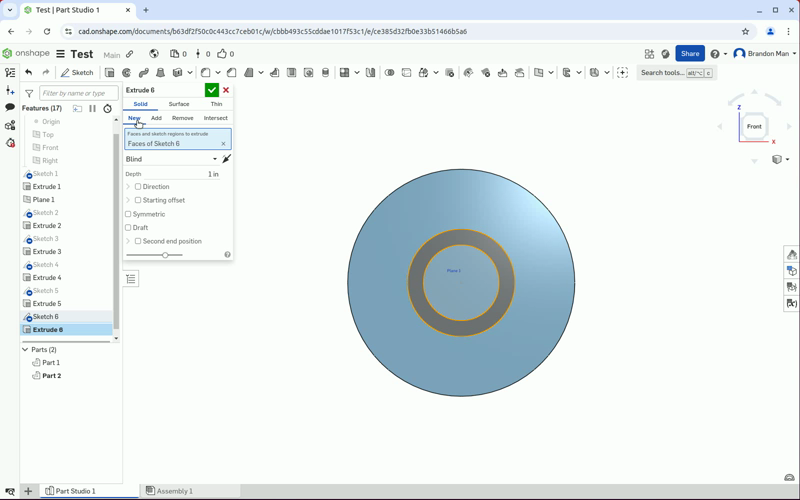
key(tab, 4)
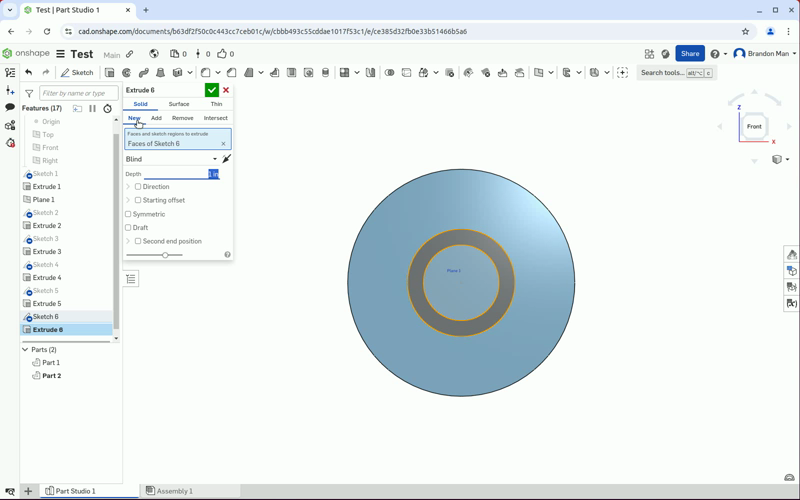
text(3.129)
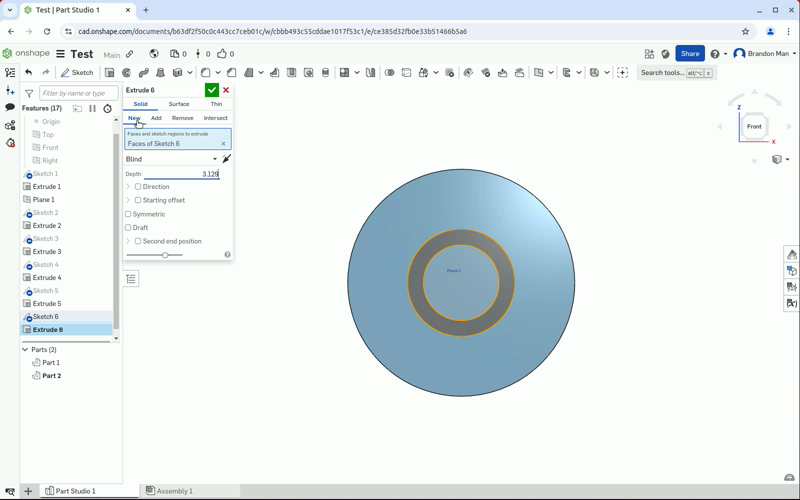
key(enter)
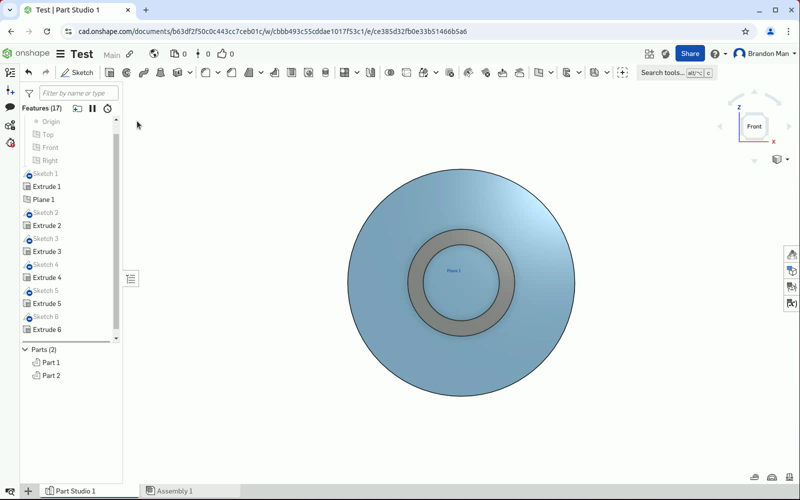
key(shift+h)
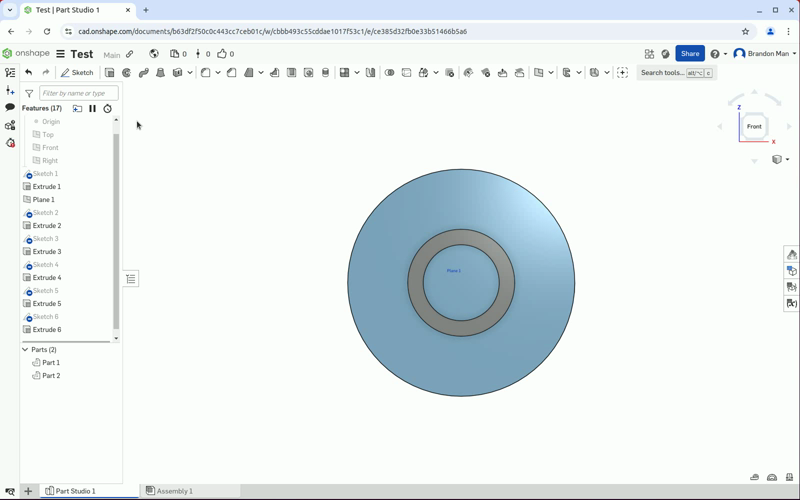
key(shift+h)
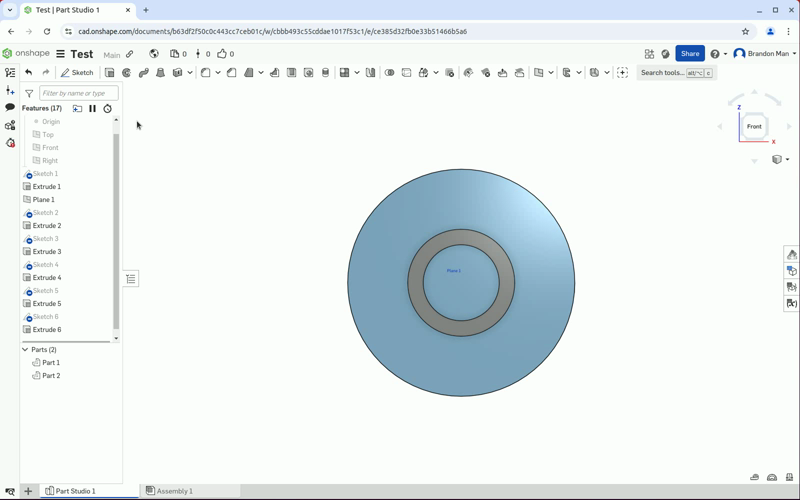
key(shift+7)
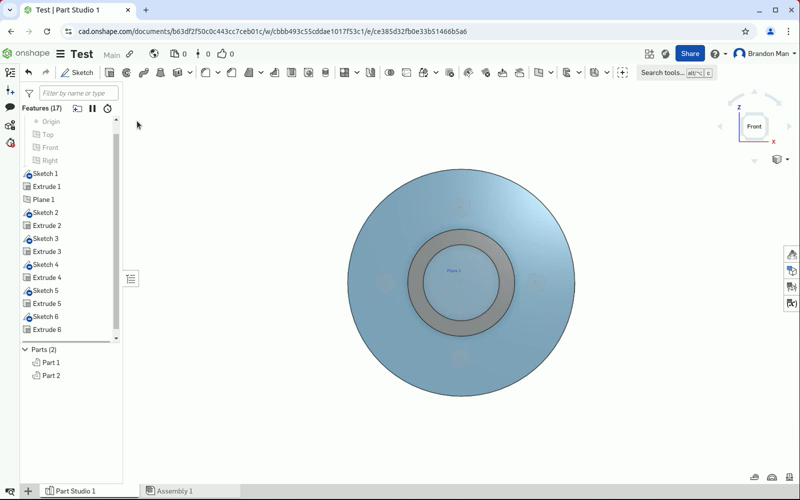
key(left, 2)
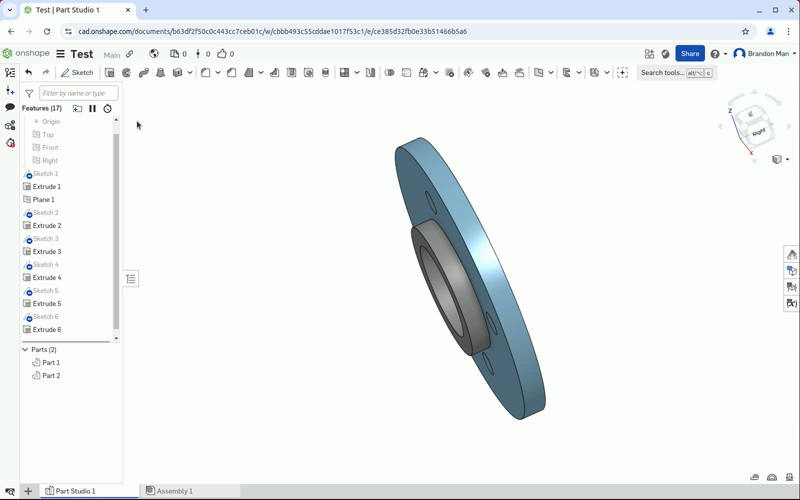
key(down, 2)
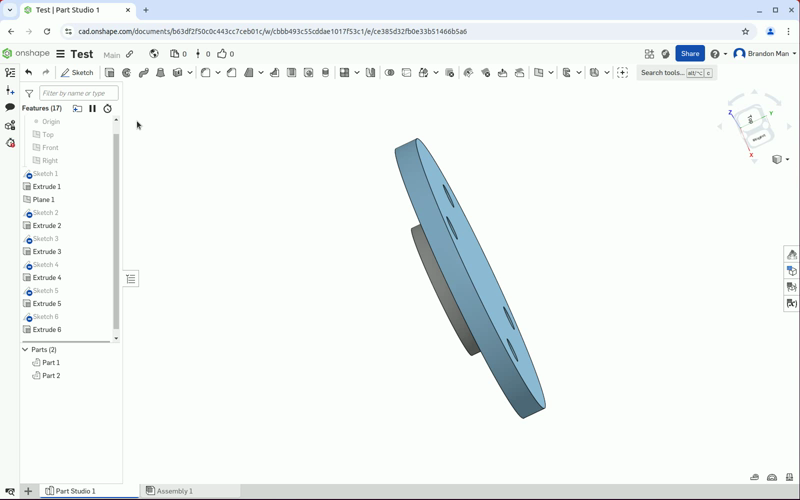
key(up, 2)
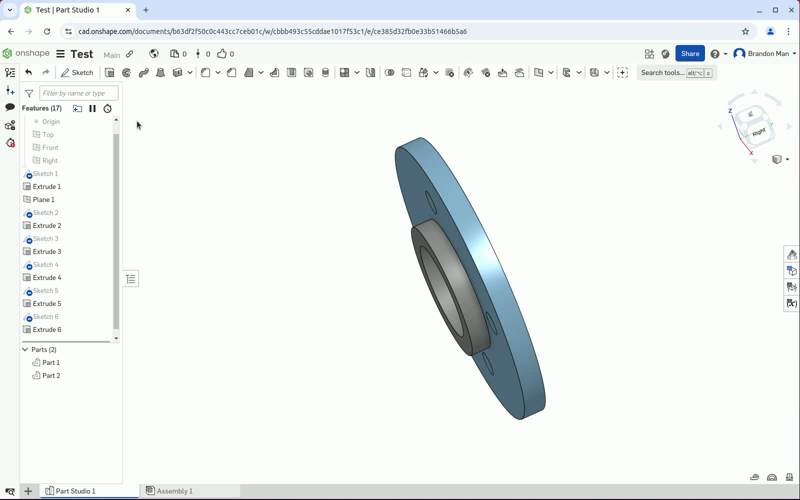
key(right, 2)
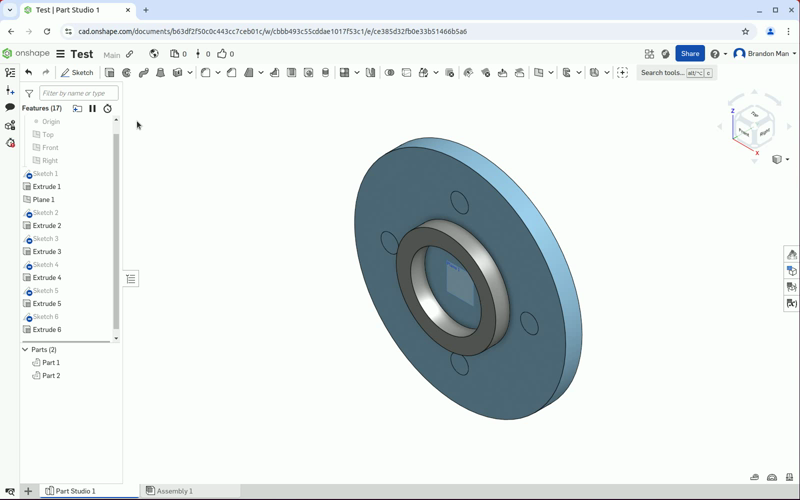
mouse_move(69, 176)
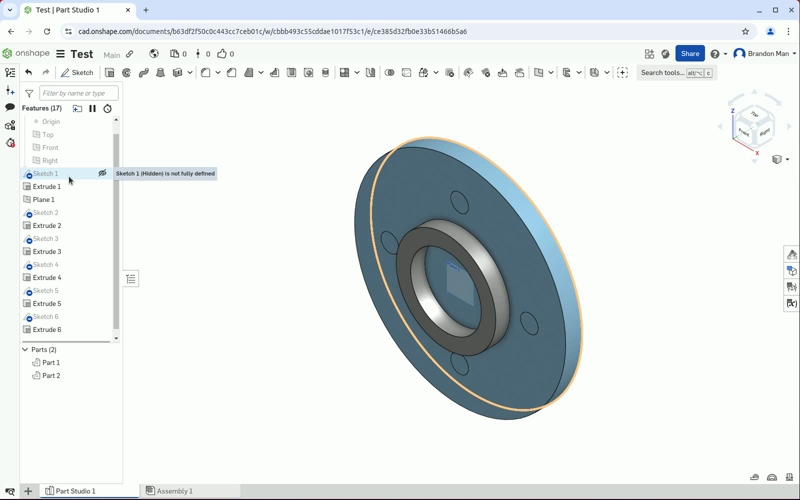
click(69, 176)